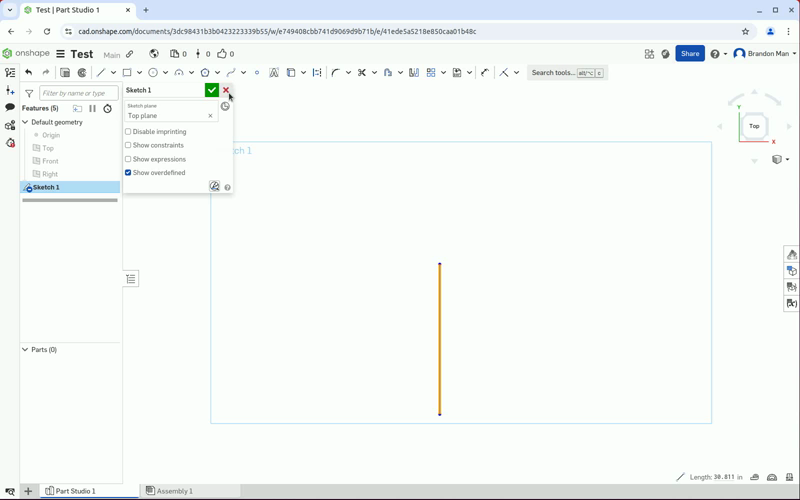
key(shift+h)
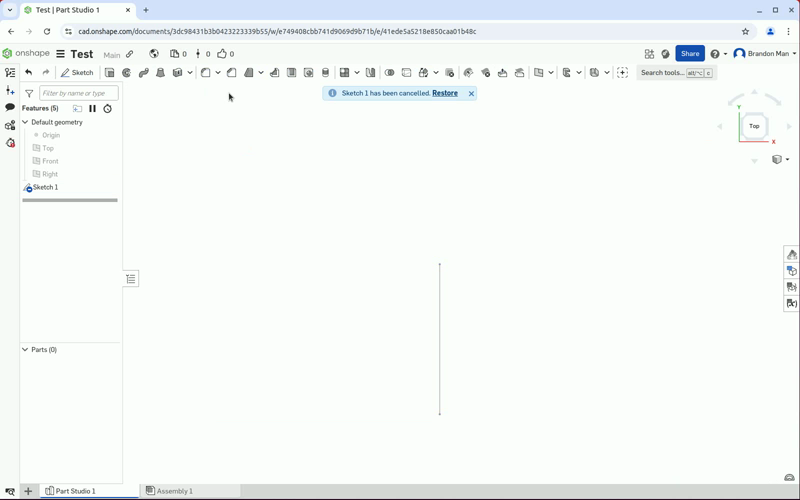
key(shift+s)
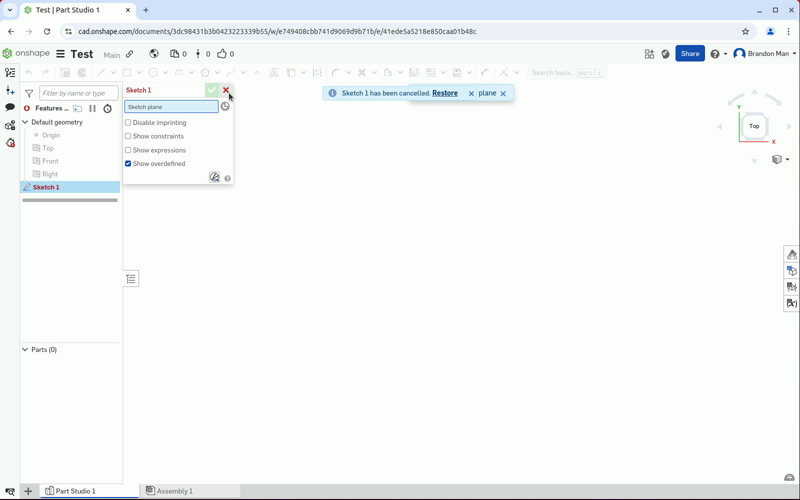
mouse_move(73, 150)
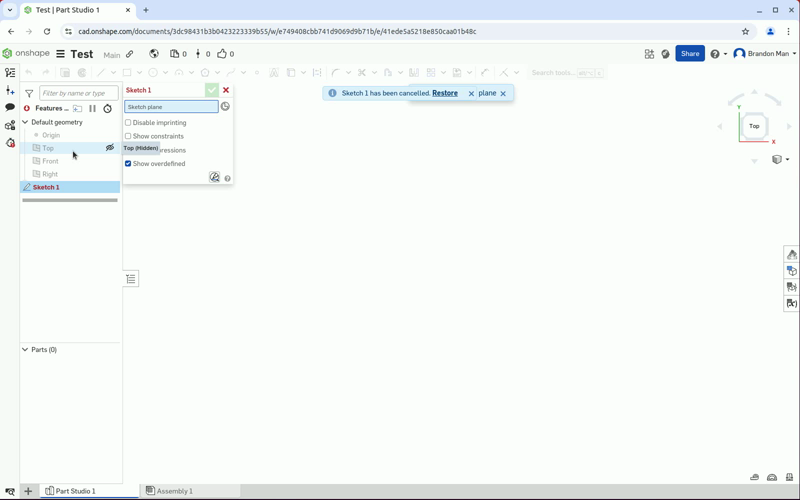
click(73, 150)
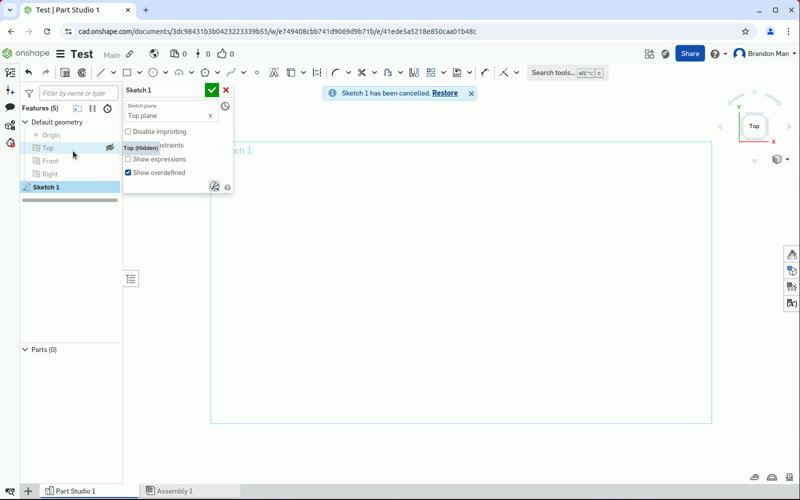
mouse_move(73, 352)
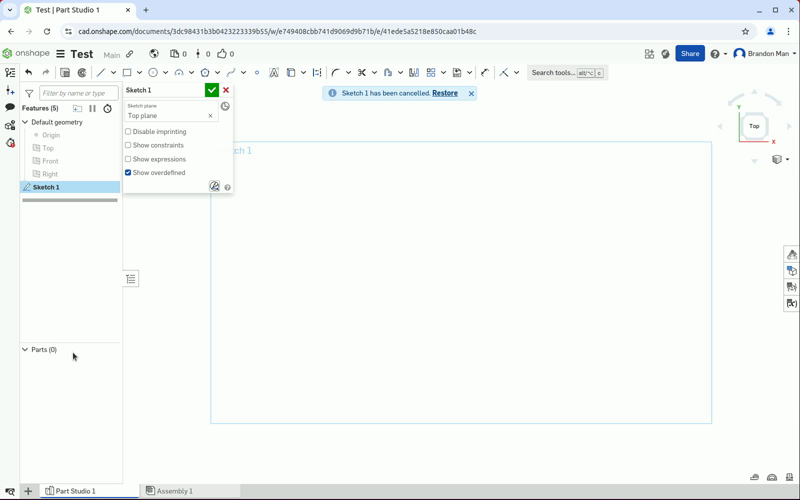
key(y)
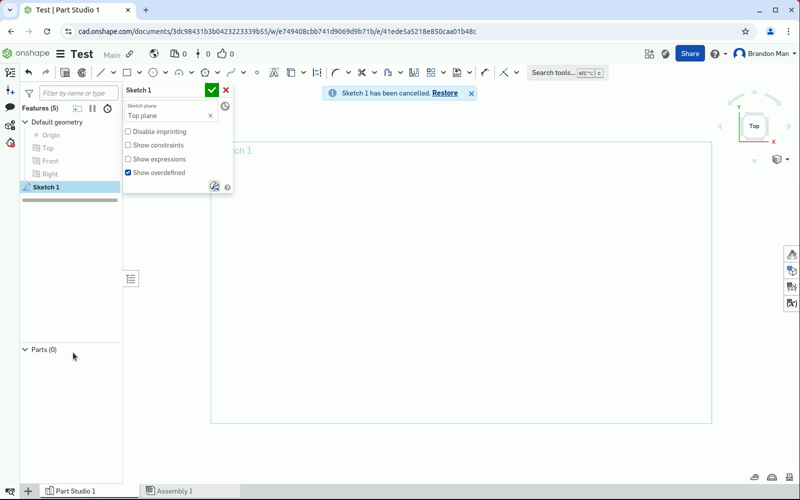
key(l)
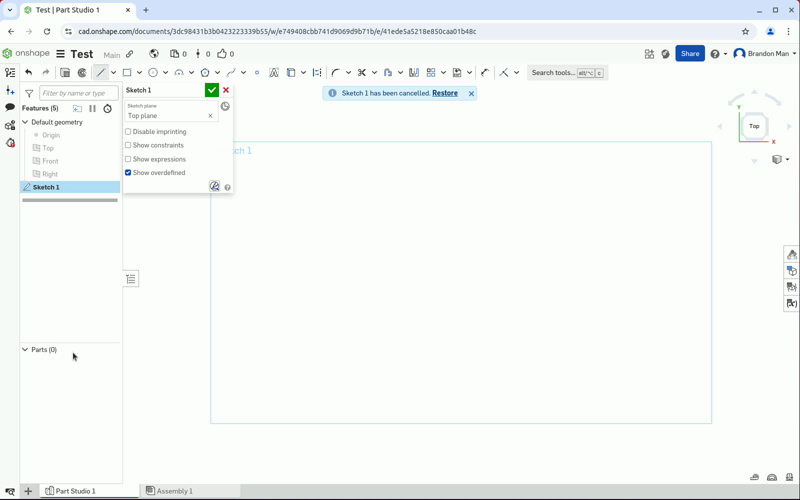
key_down(shift)
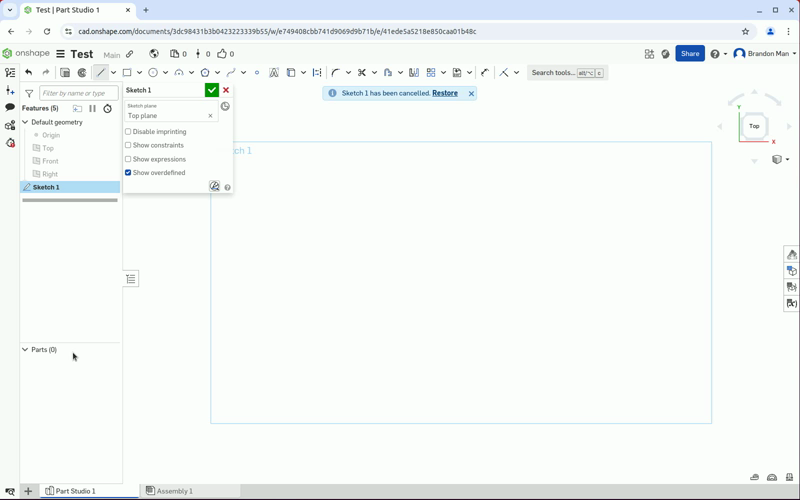
mouse_move(460, 282)
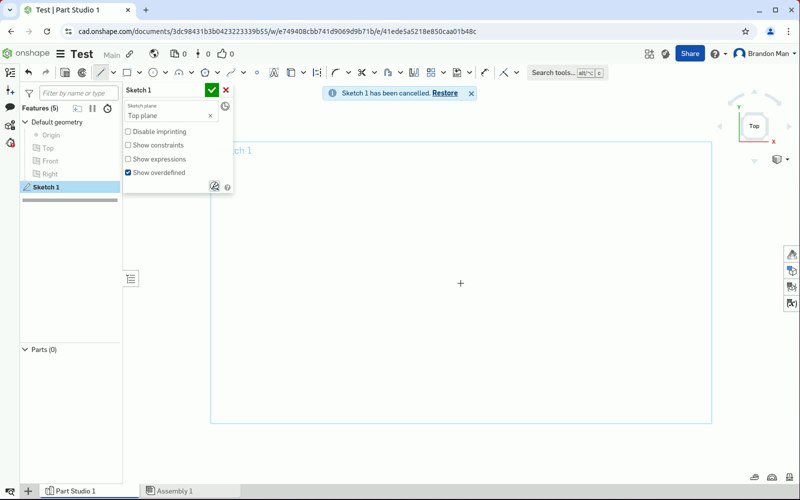
click(460, 282)
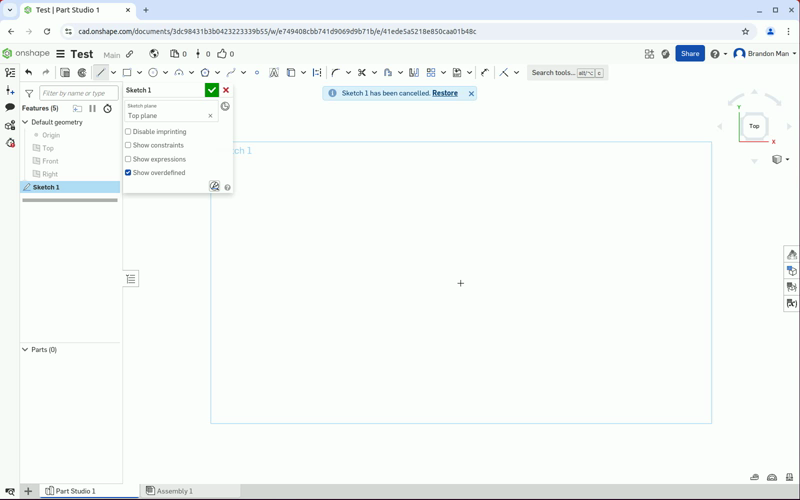
key_up(shift)
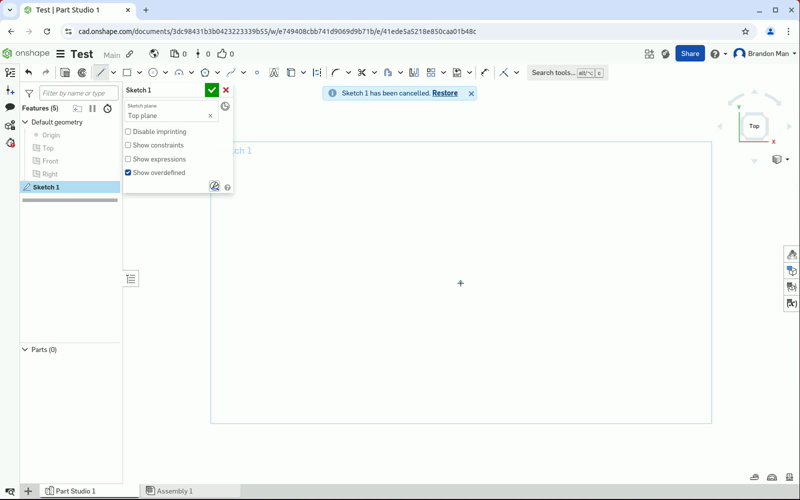
key_down(shift)
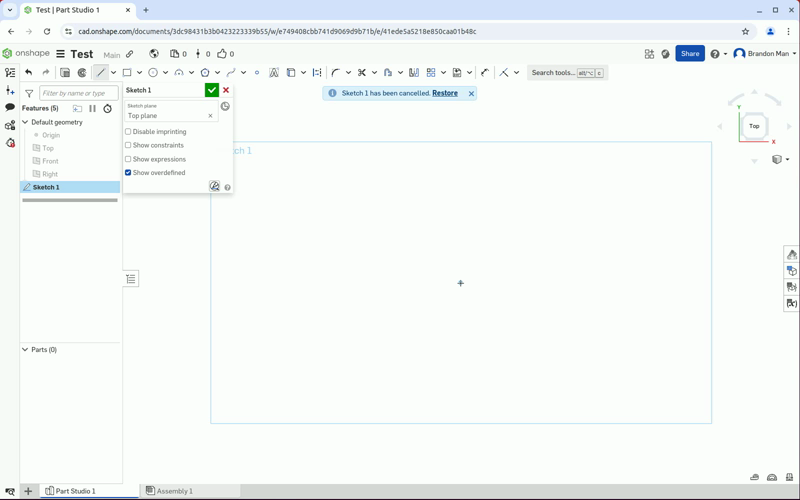
mouse_move(573, 282)
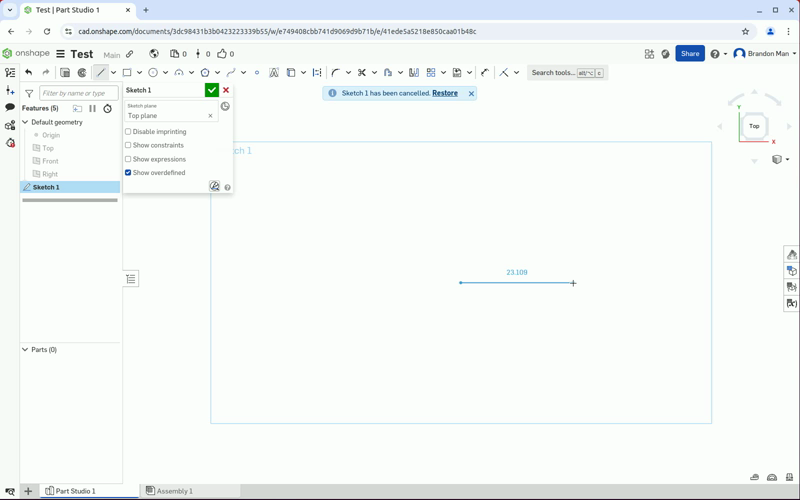
click(573, 282)
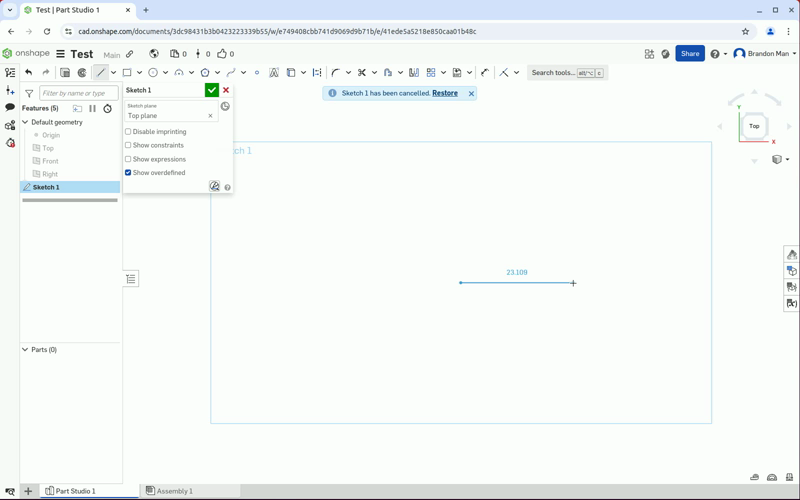
key_up(shift)
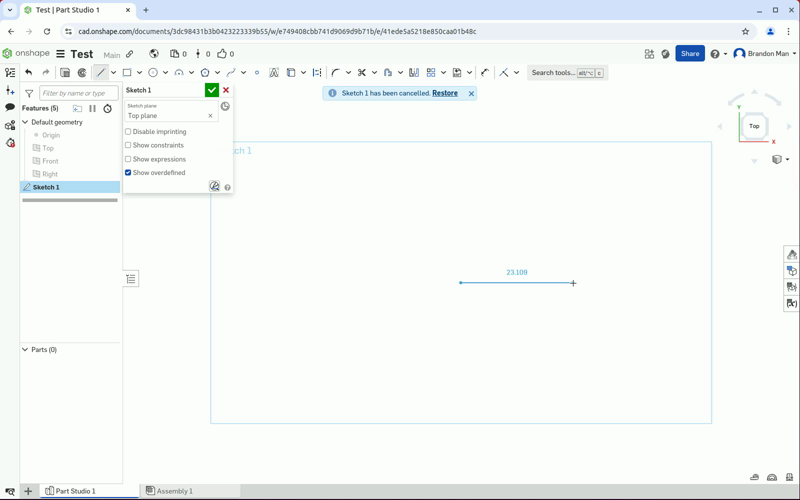
key_down(shift)
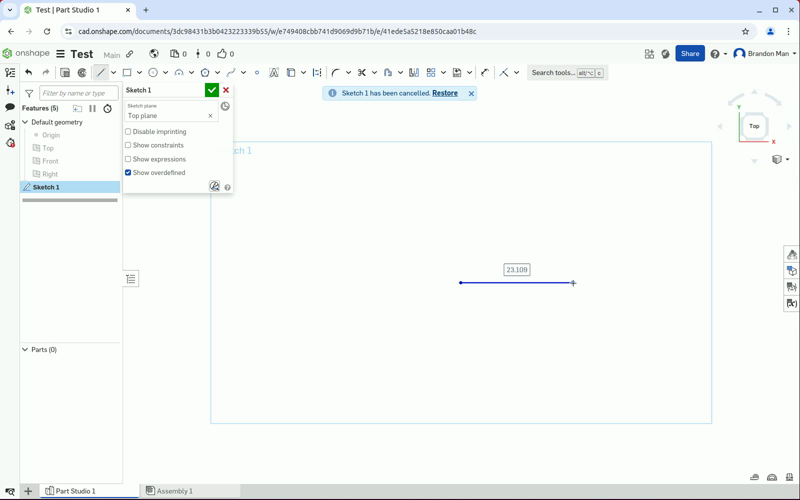
mouse_move(573, 222)
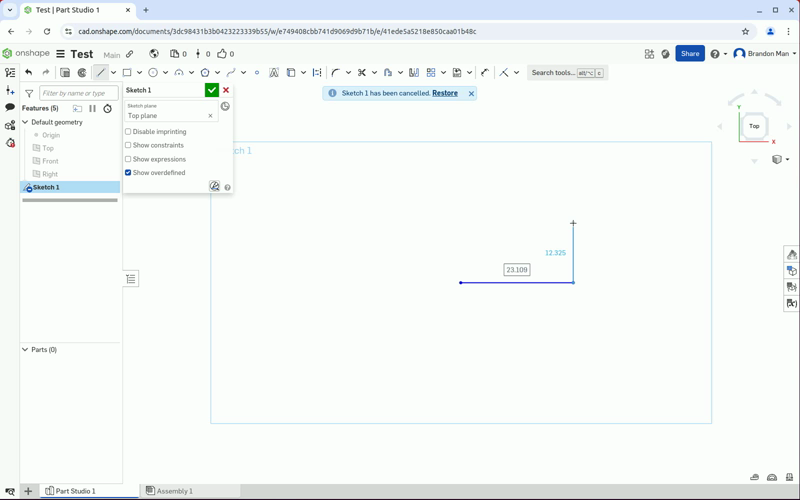
click(573, 222)
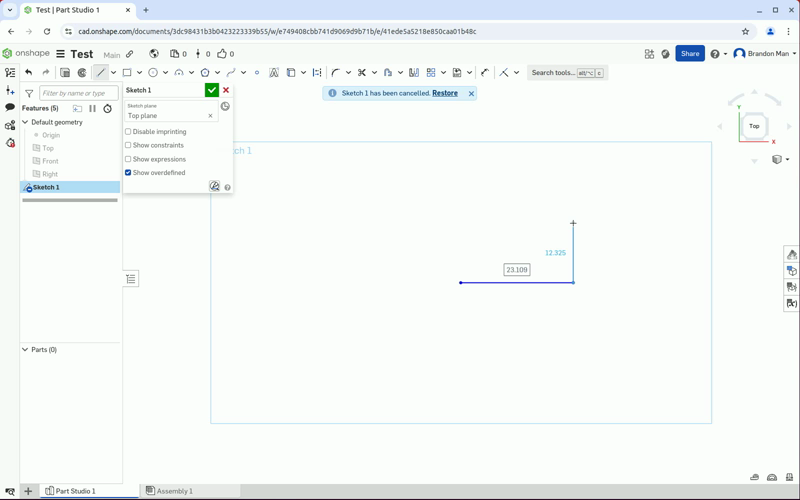
key_up(shift)
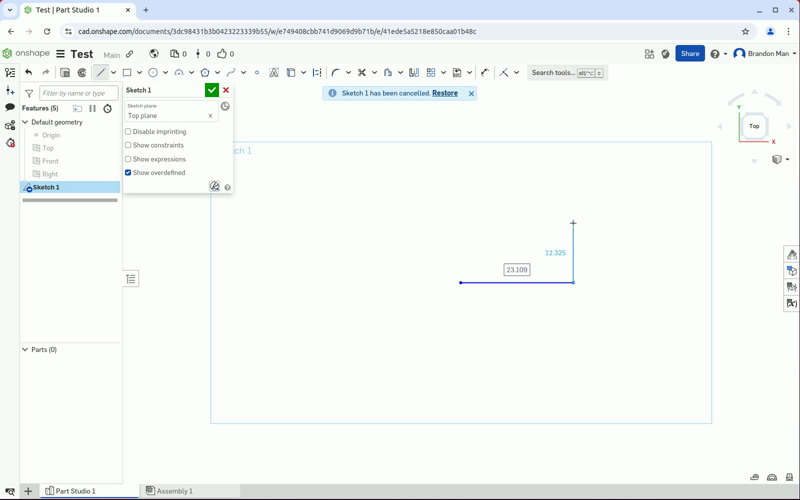
key_down(shift)
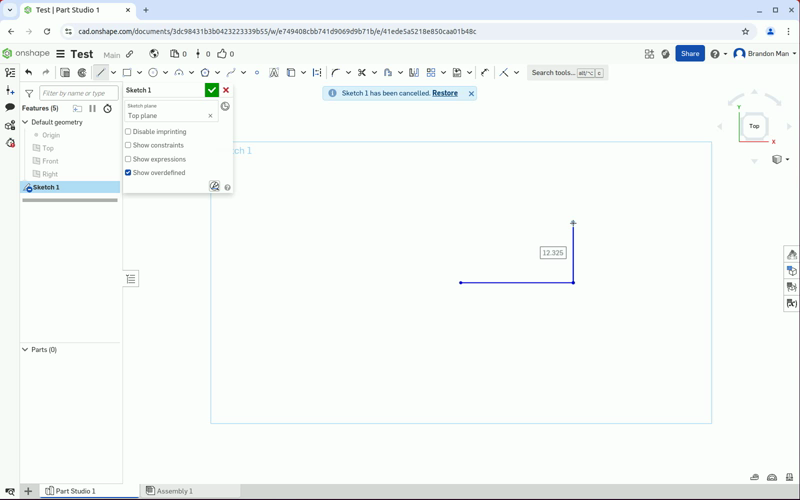
mouse_move(460, 222)
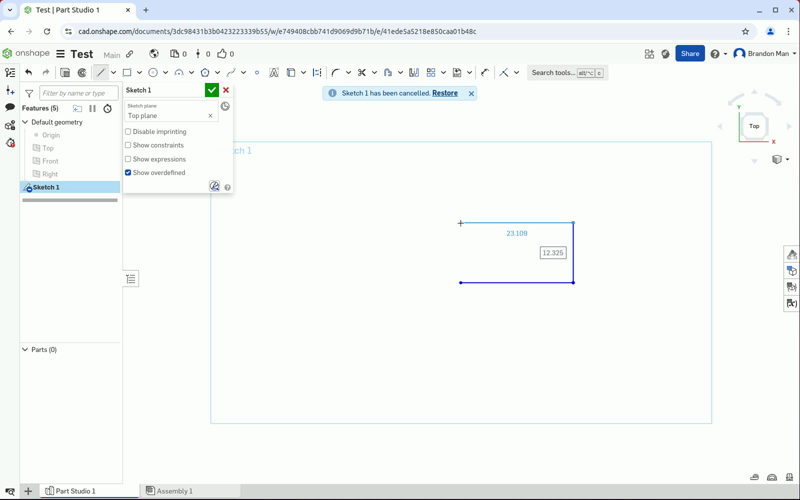
click(460, 222)
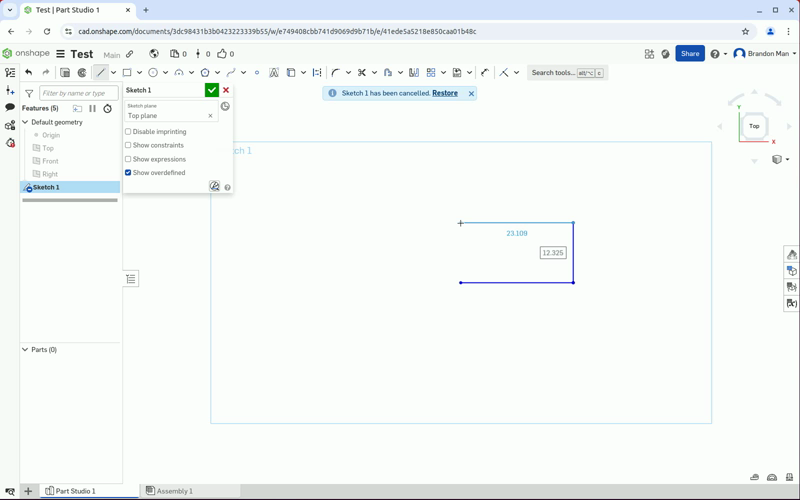
key_up(shift)
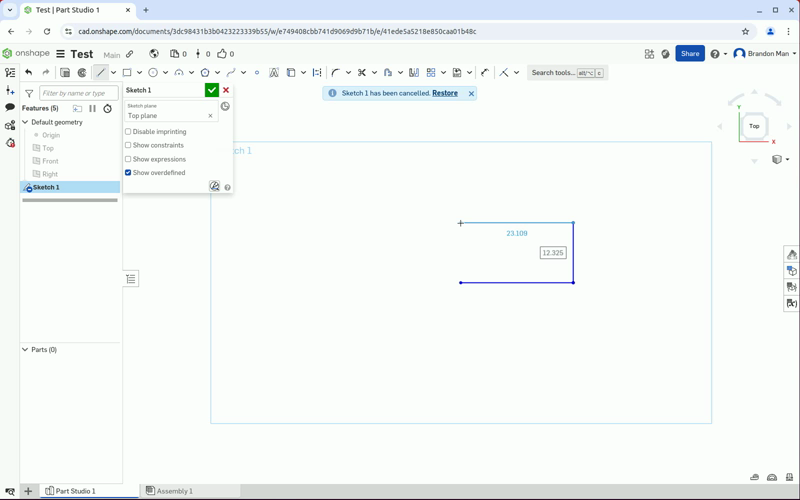
key_down(shift)
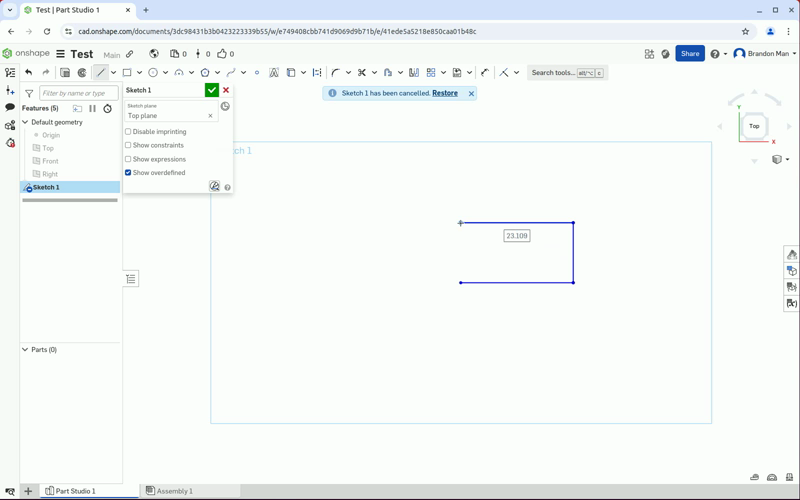
mouse_move(460, 282)
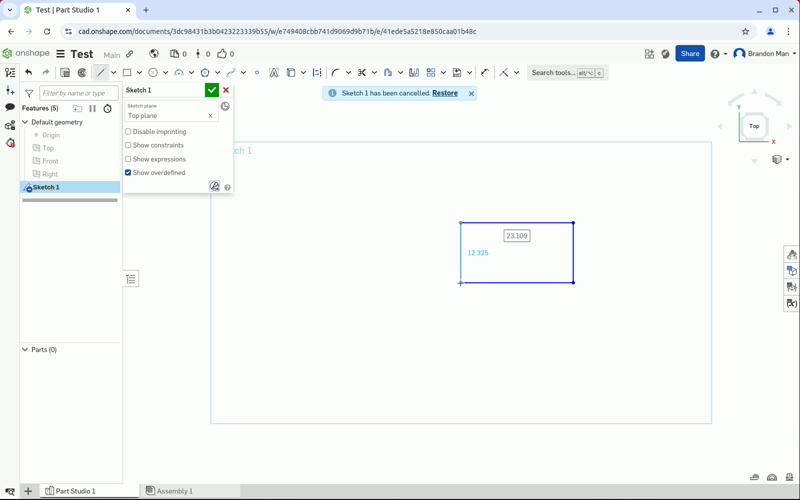
key_up(shift)
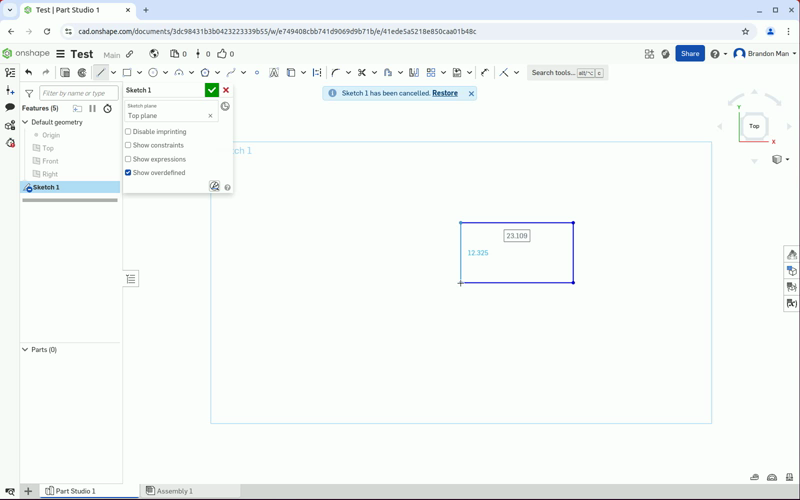
click(460, 282)
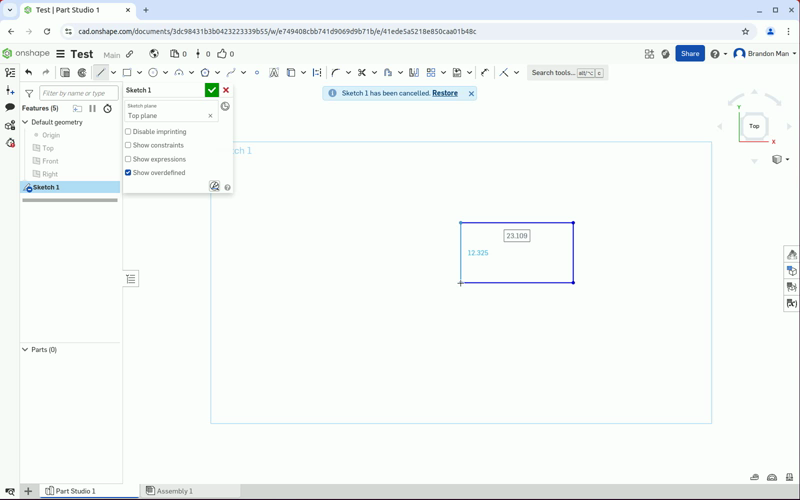
key(esc)
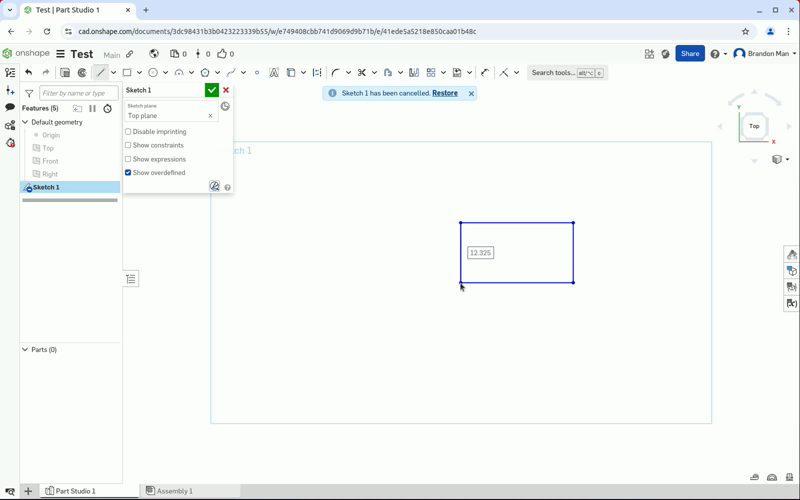
mouse_move(490, 245)
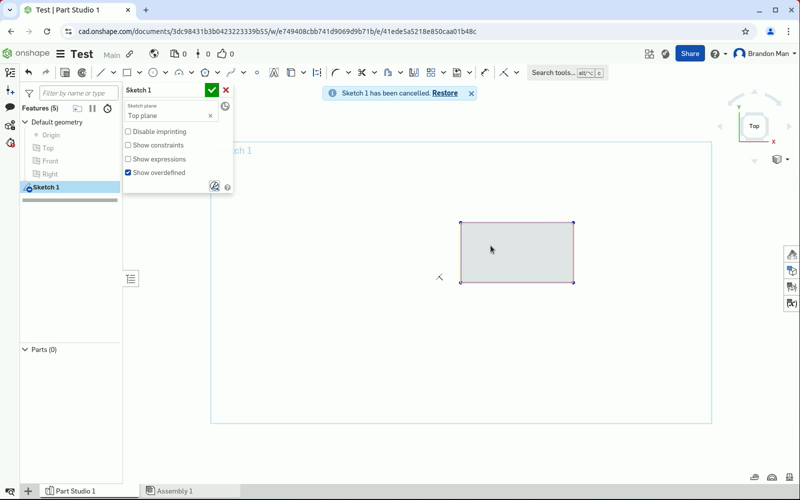
click(490, 245)
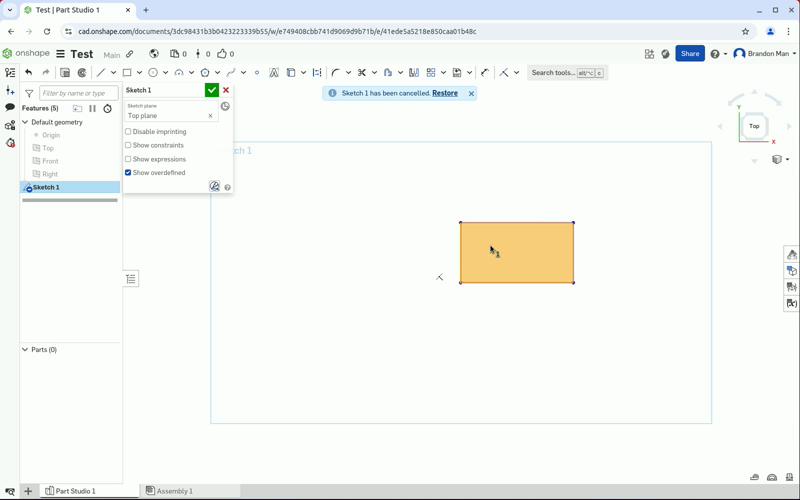
mouse_move(73, 352)
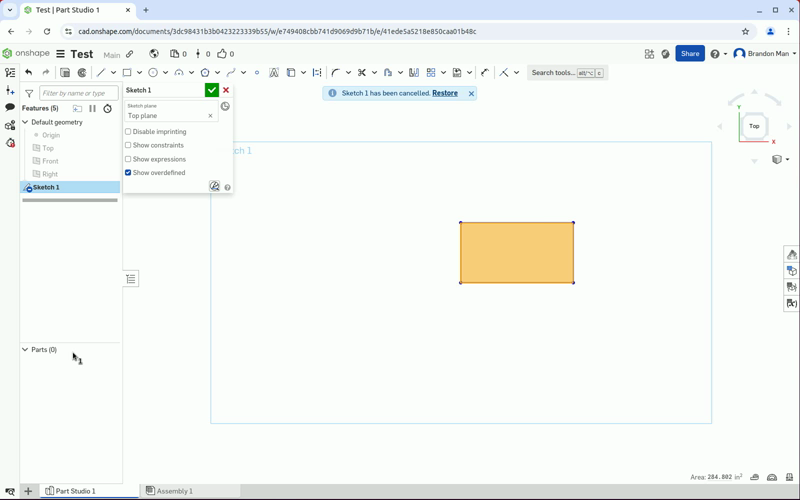
key(shift+y)
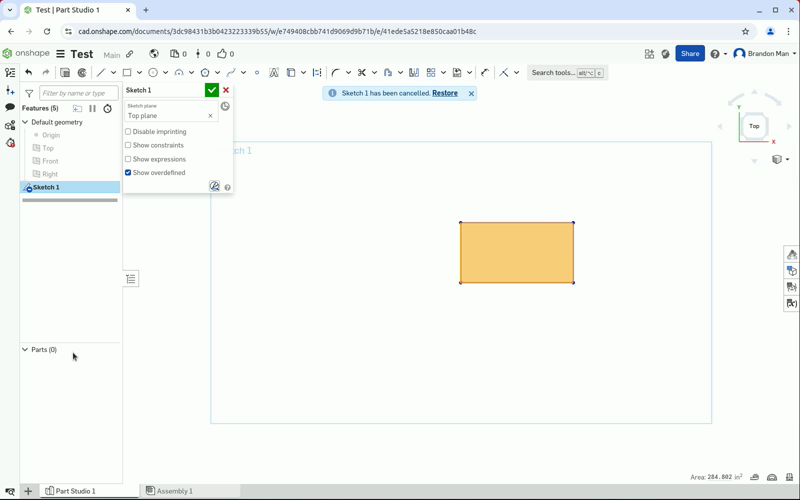
key(shift+e)
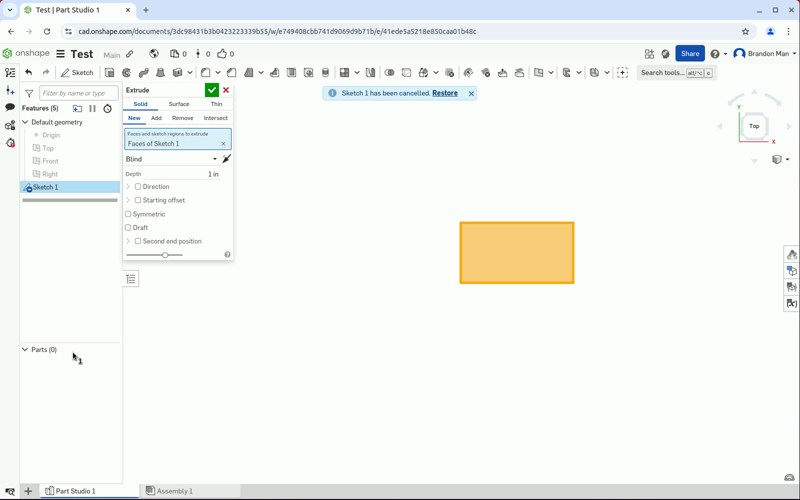
mouse_move(143, 106)
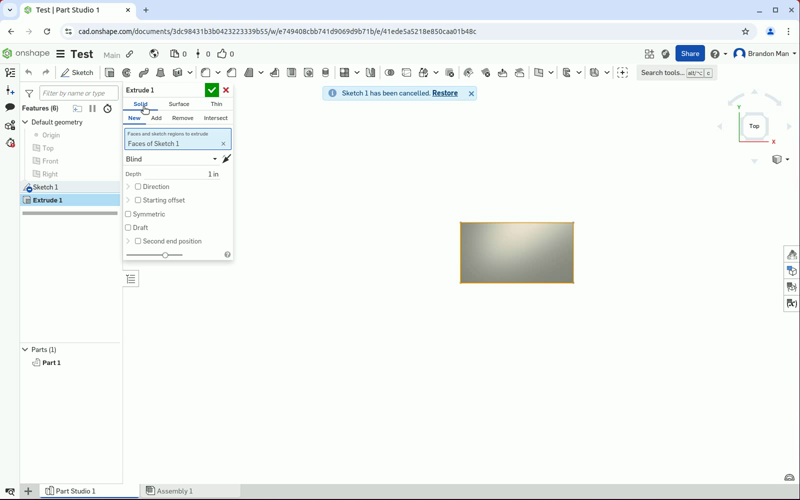
click(143, 106)
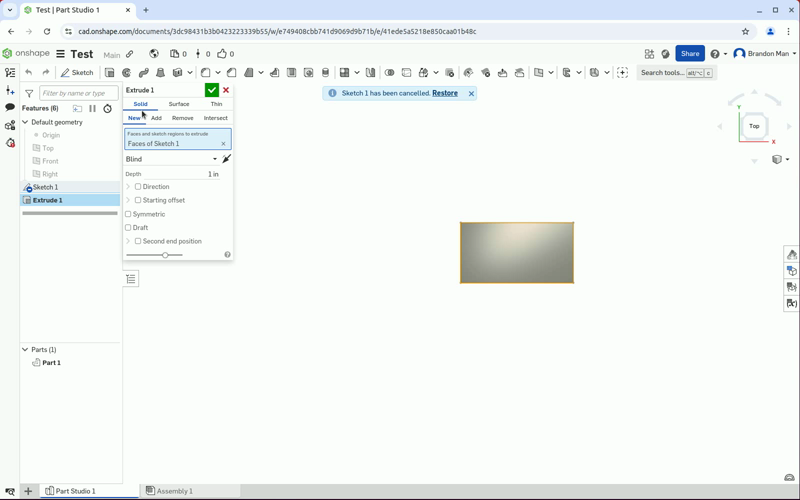
mouse_move(137, 120)
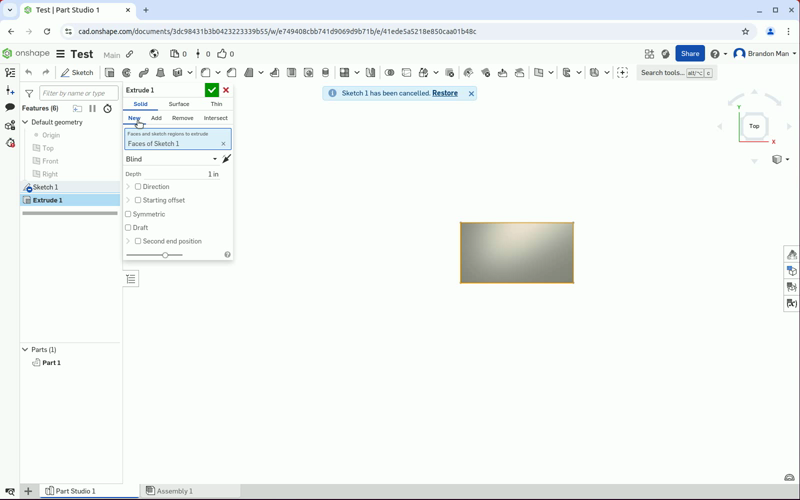
click(137, 120)
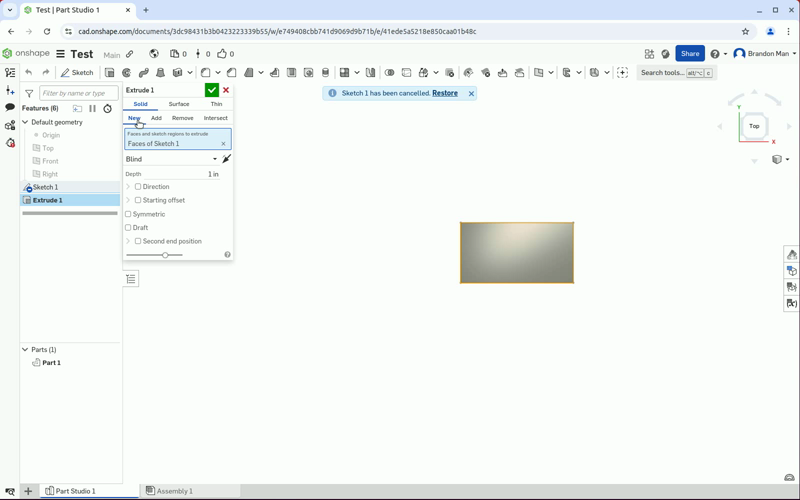
key(tab, 4)
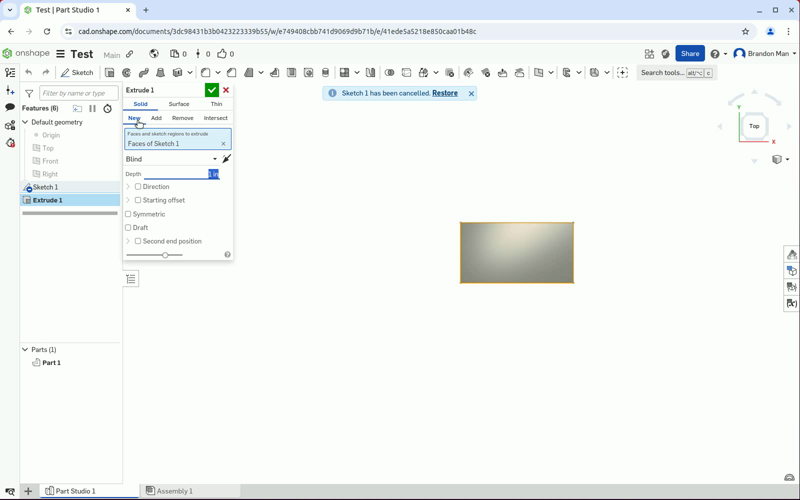
text(-7.703)
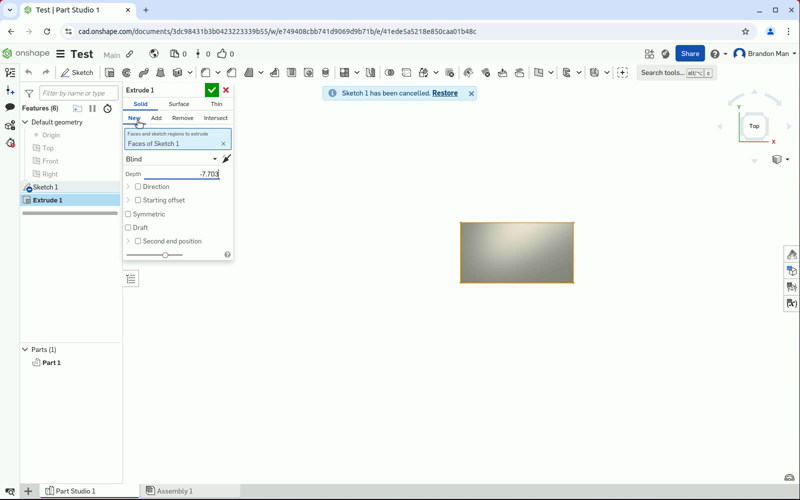
key(enter)
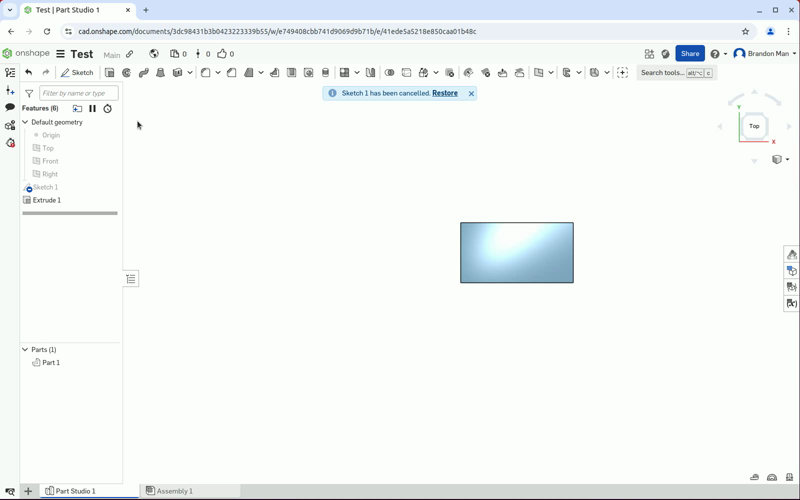
key(shift+h)
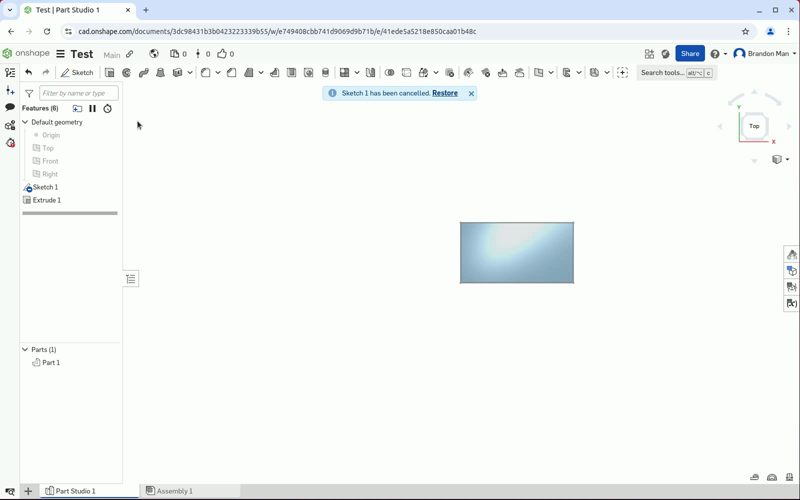
key(shift+h)
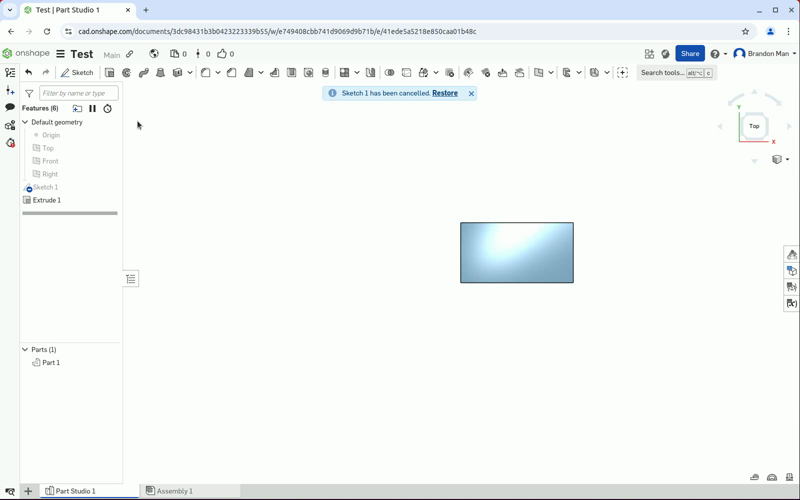
mouse_move(73, 189)
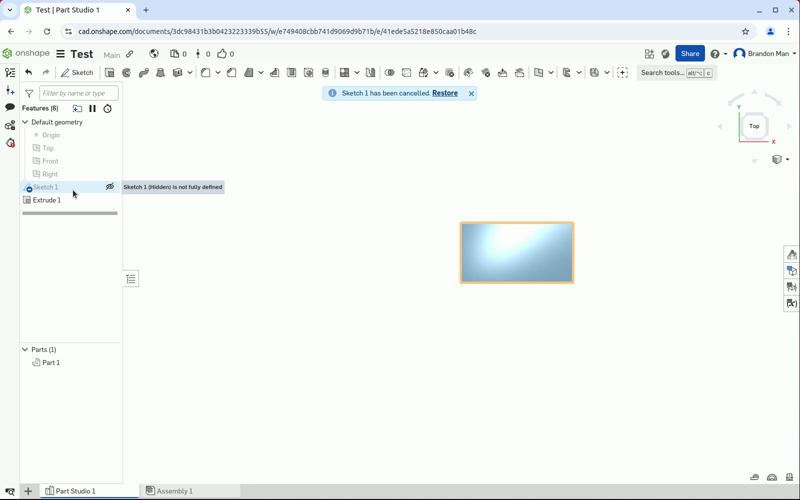
click(73, 189)
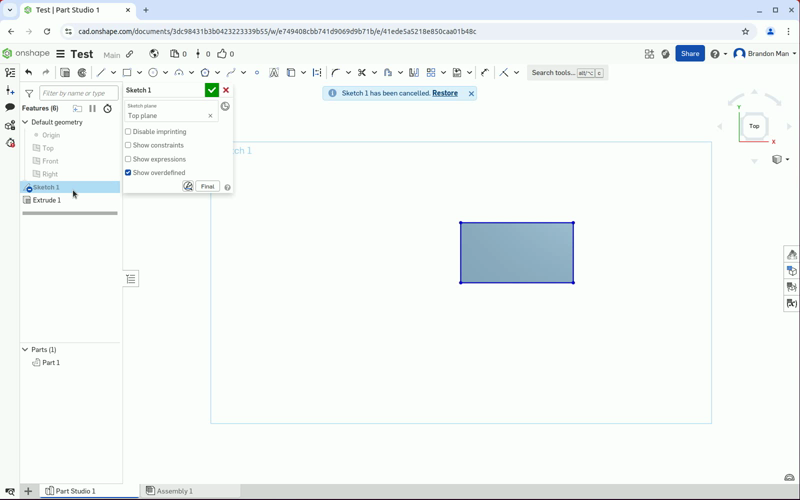
mouse_move(229, 92)
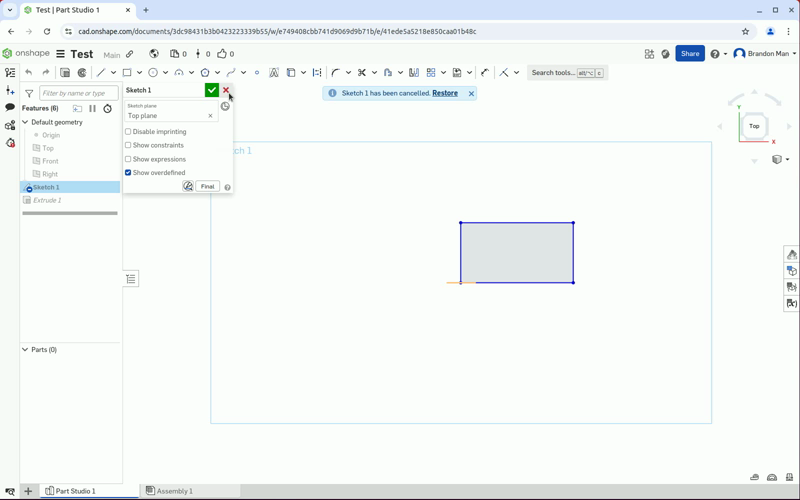
click(229, 92)
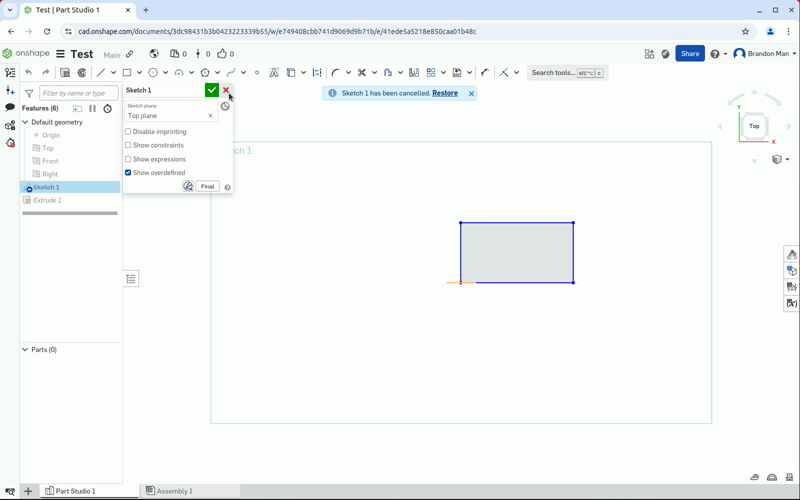
key(shift+s)
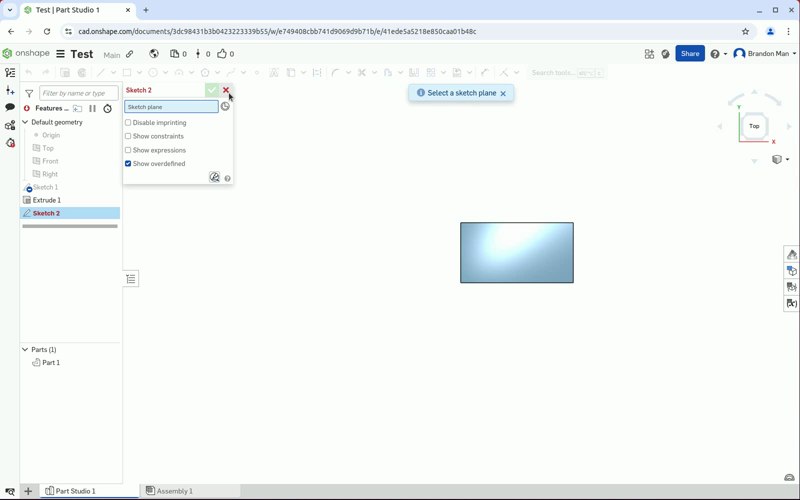
mouse_move(73, 150)
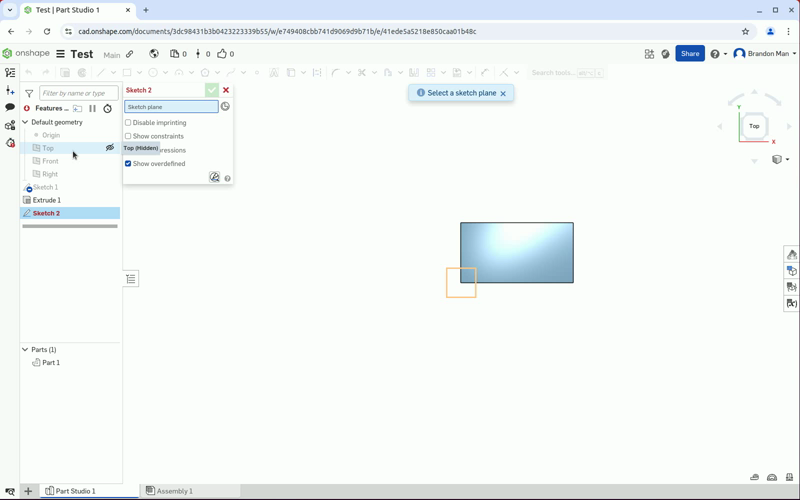
click(73, 150)
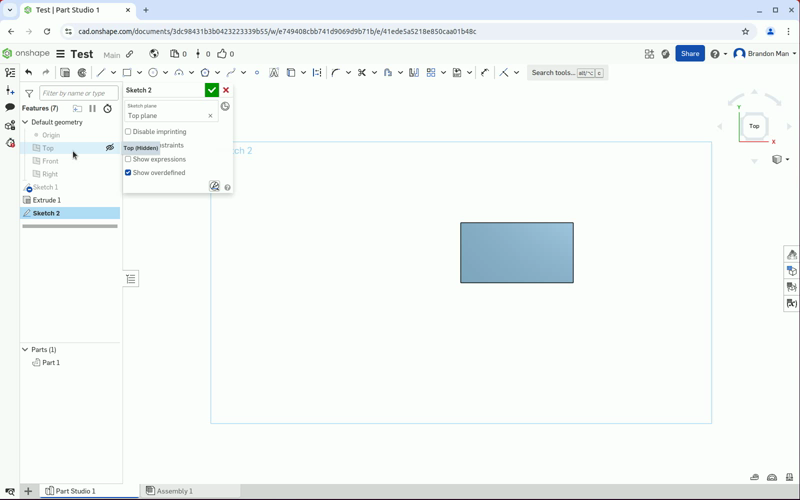
mouse_move(73, 352)
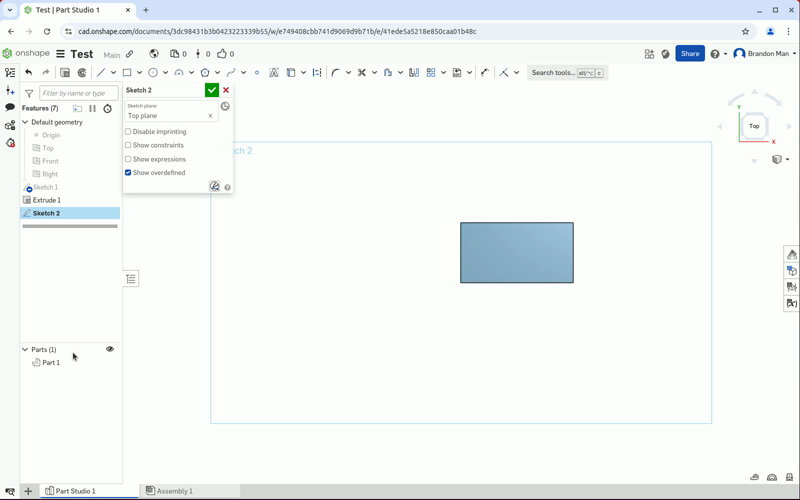
key(y)
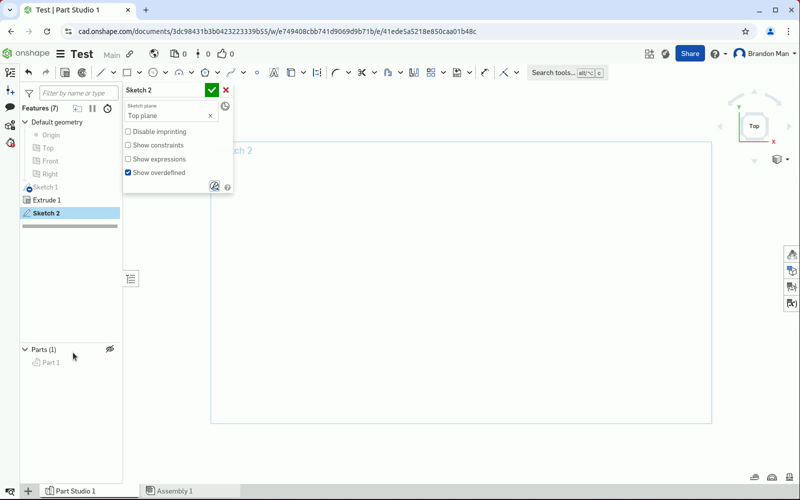
key(c)
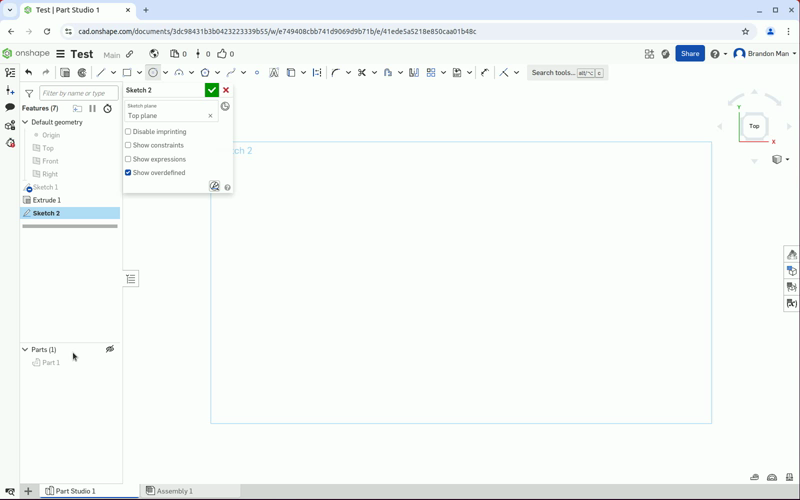
key_down(shift)
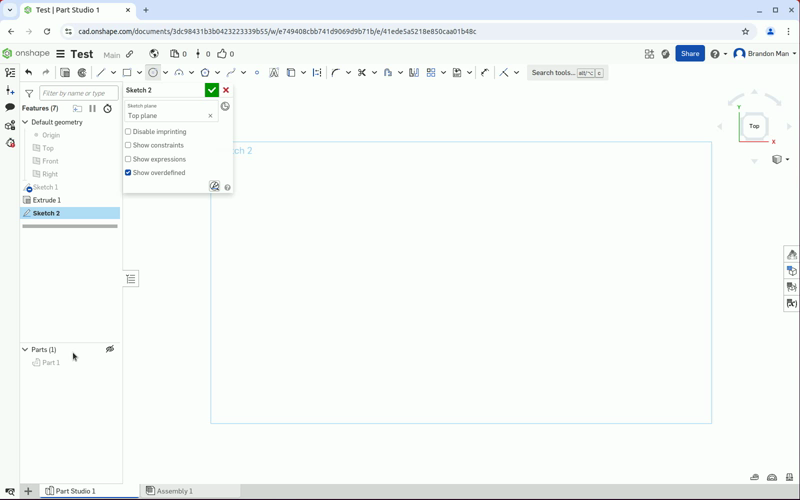
mouse_move(517, 252)
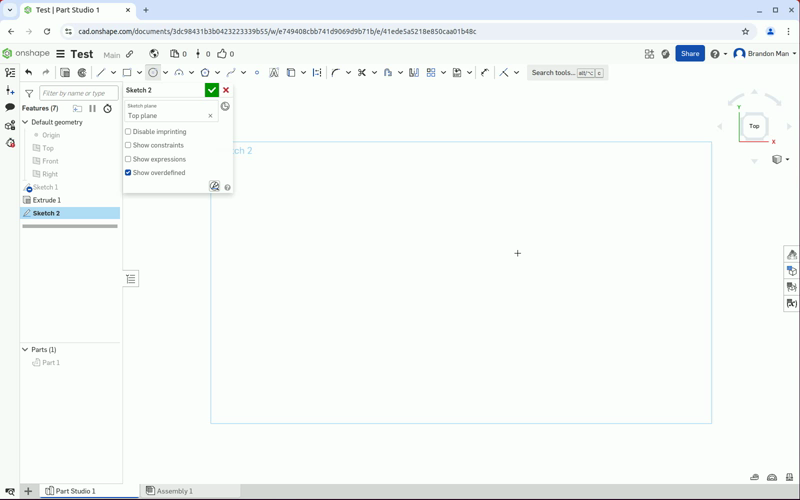
click(517, 252)
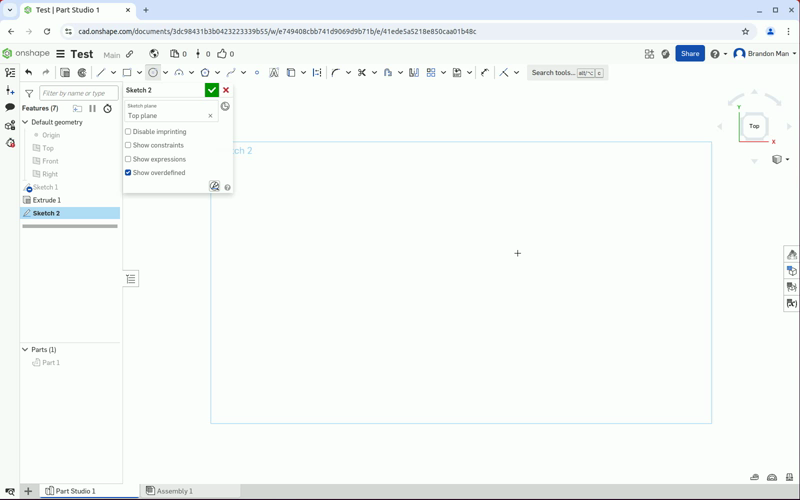
key_up(shift)
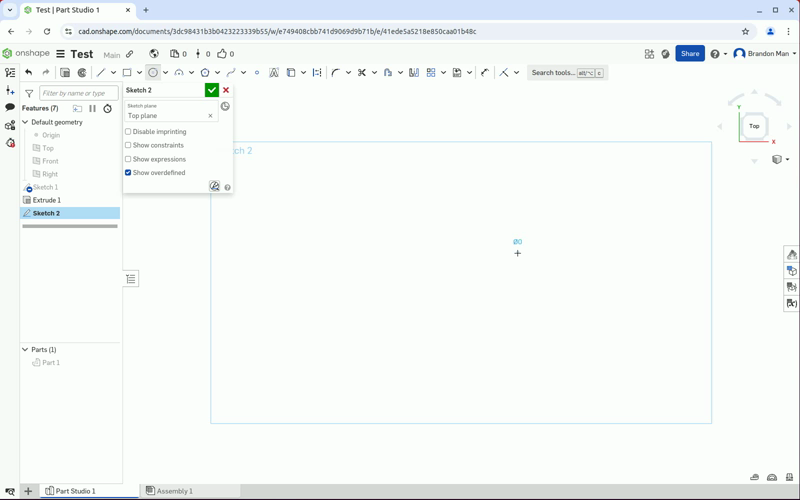
mouse_move(527, 252)
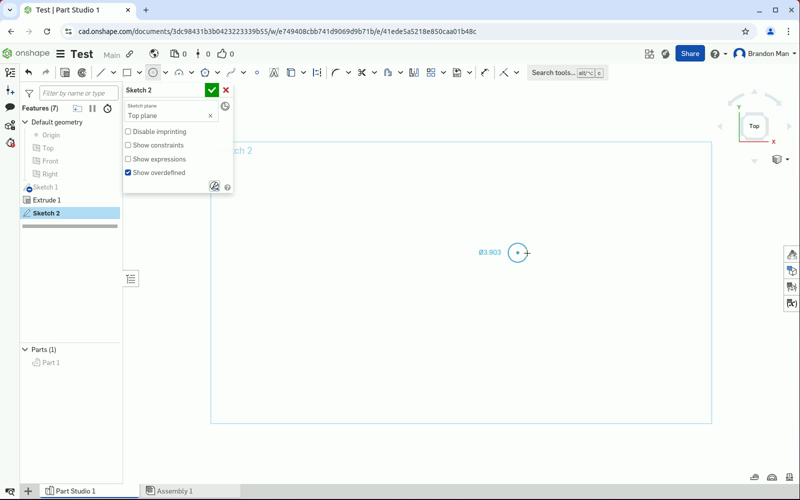
click(527, 252)
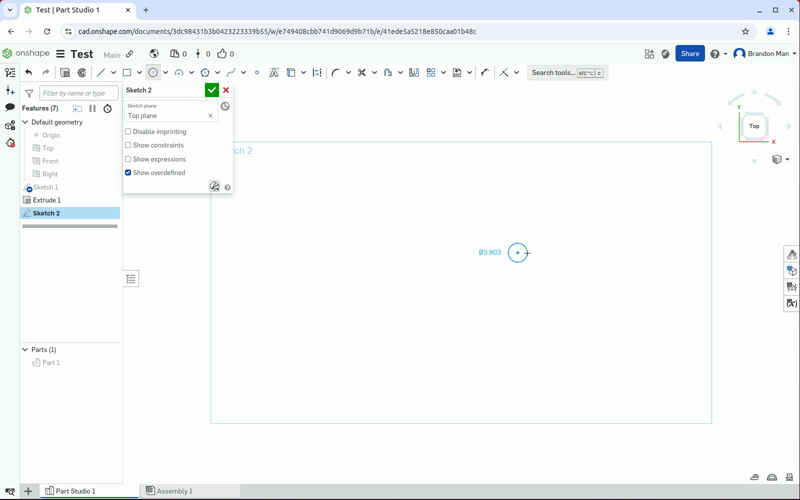
key(esc)
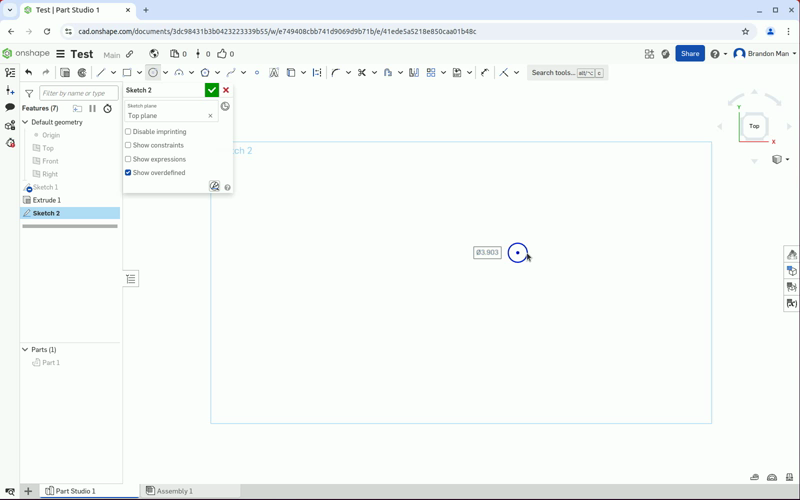
mouse_move(509, 247)
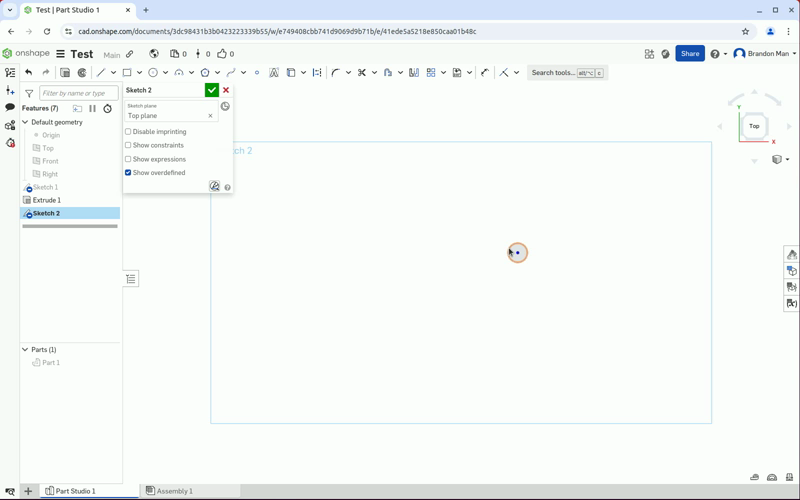
scroll(6)
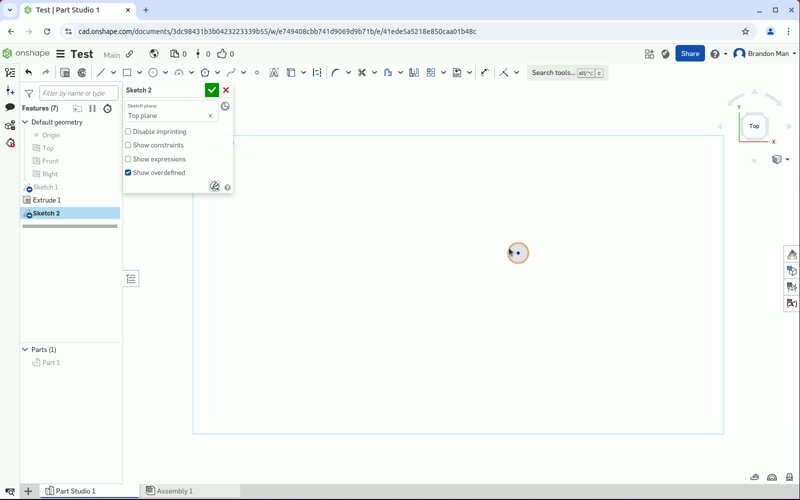
scroll(6)
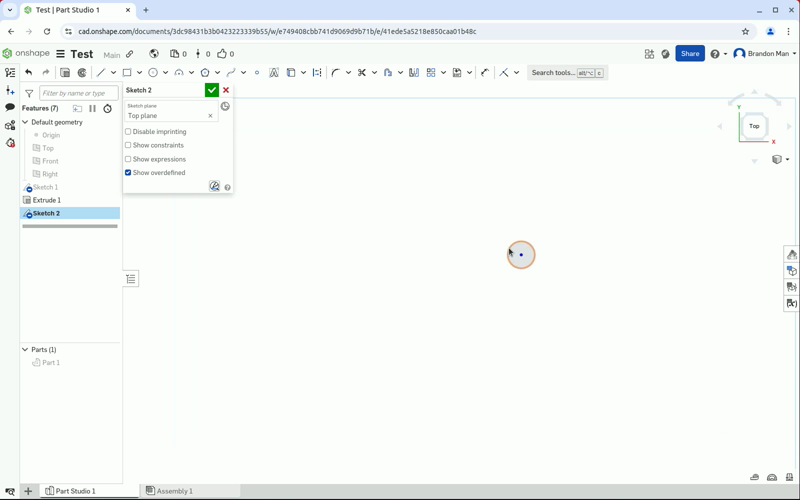
scroll(6)
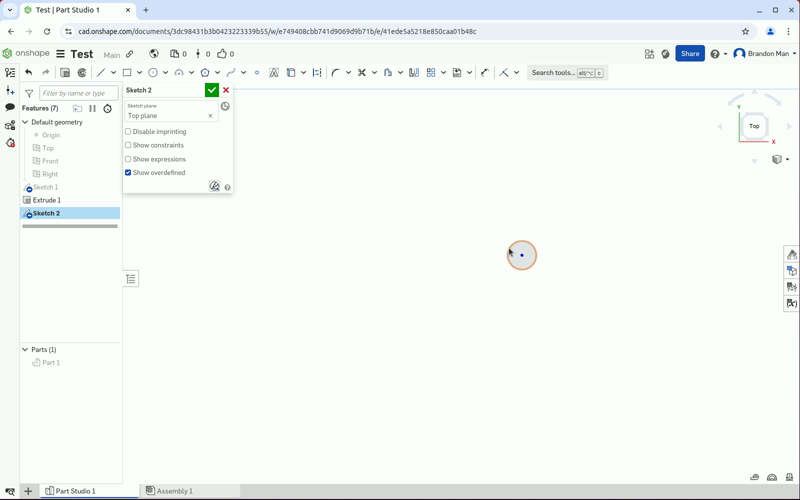
scroll(6)
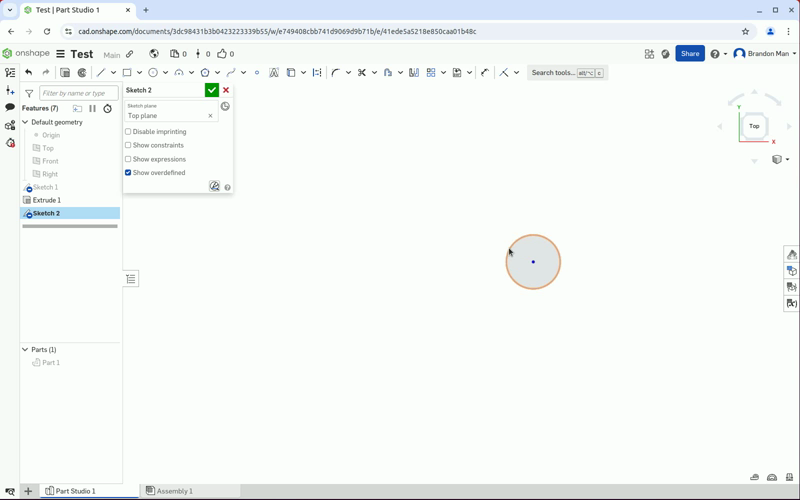
scroll(6)
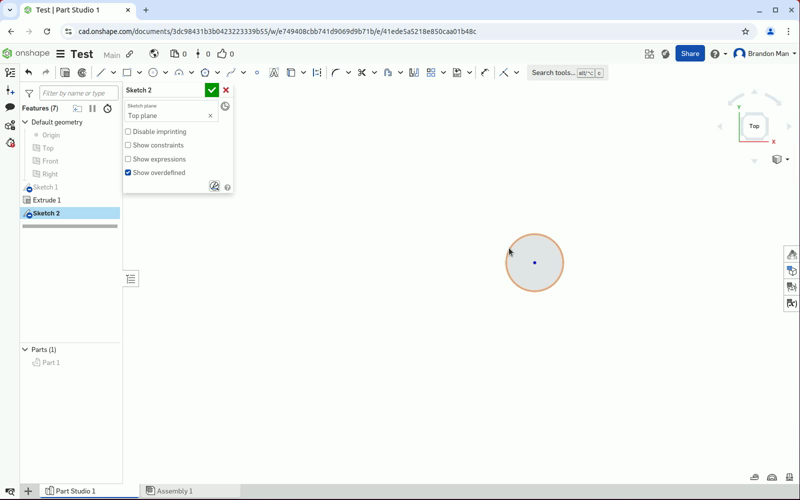
scroll(6)
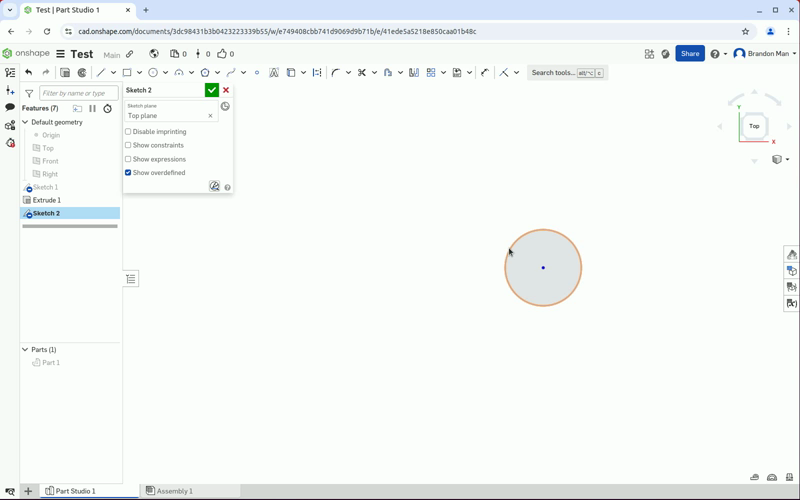
scroll(6)
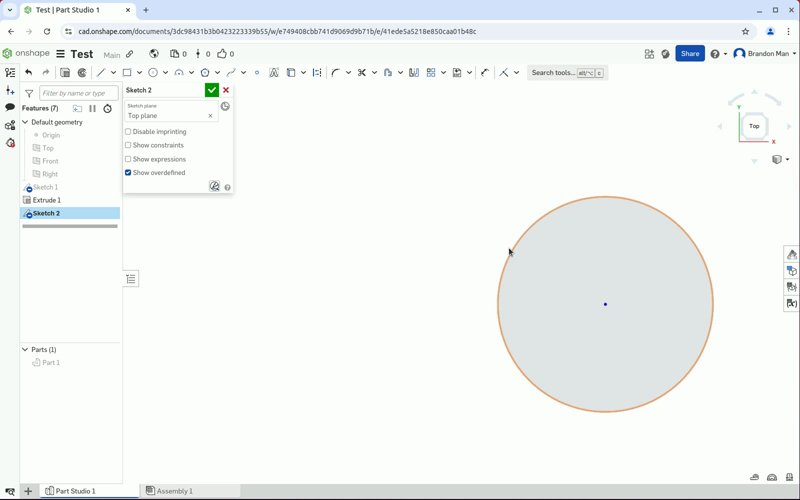
click(509, 247)
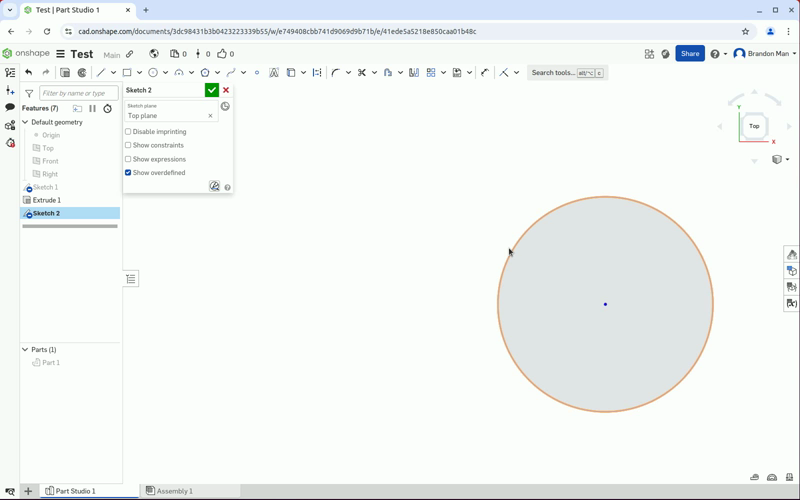
scroll(-6)
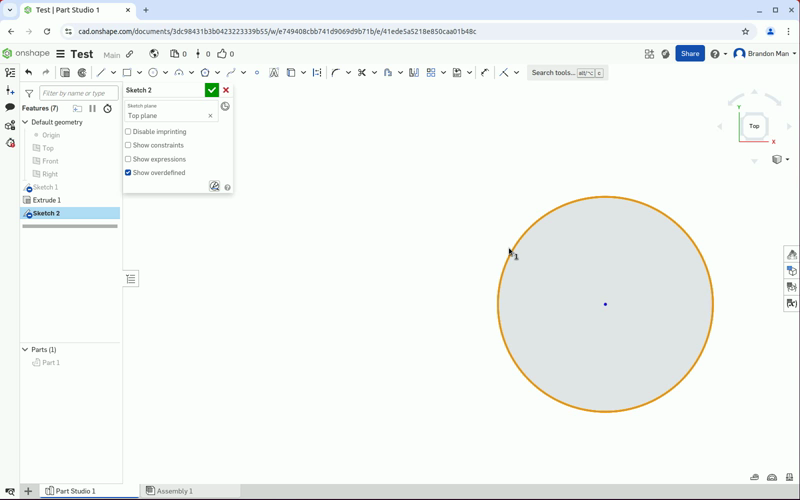
scroll(-6)
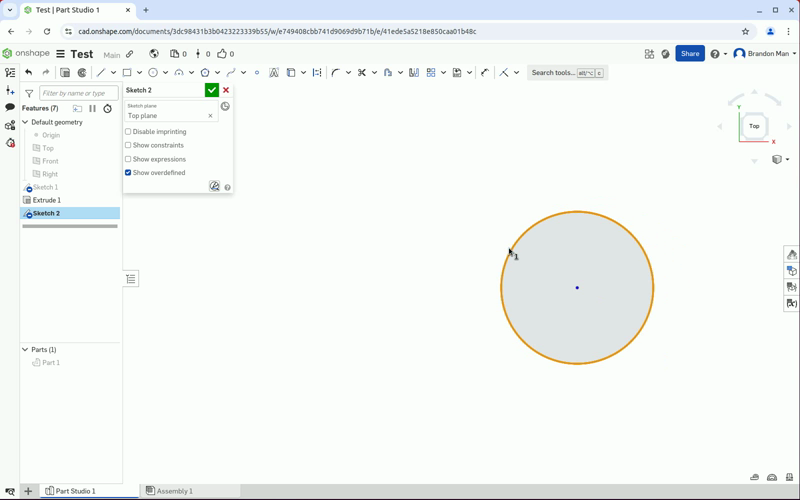
scroll(-6)
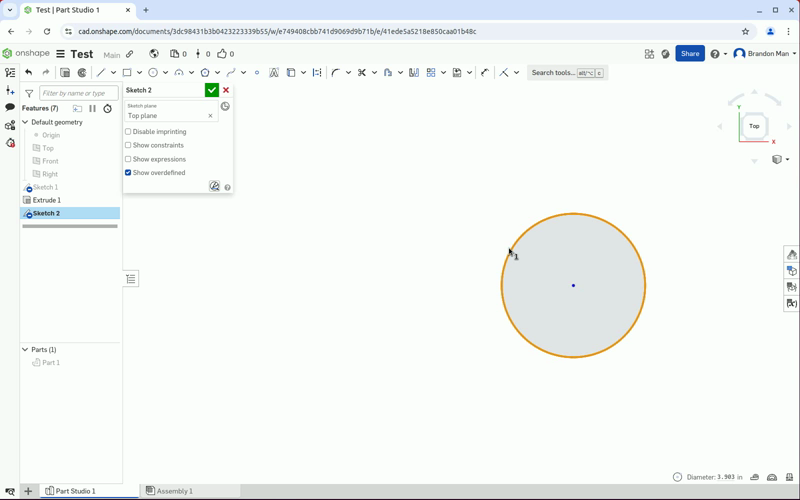
scroll(-6)
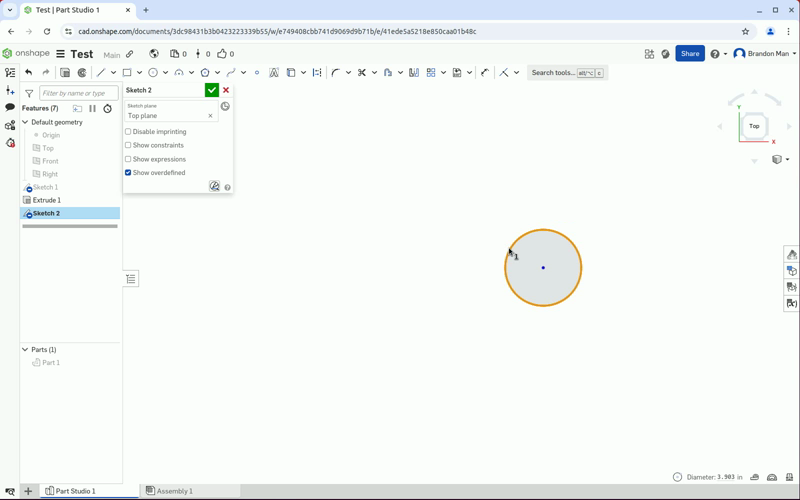
scroll(-6)
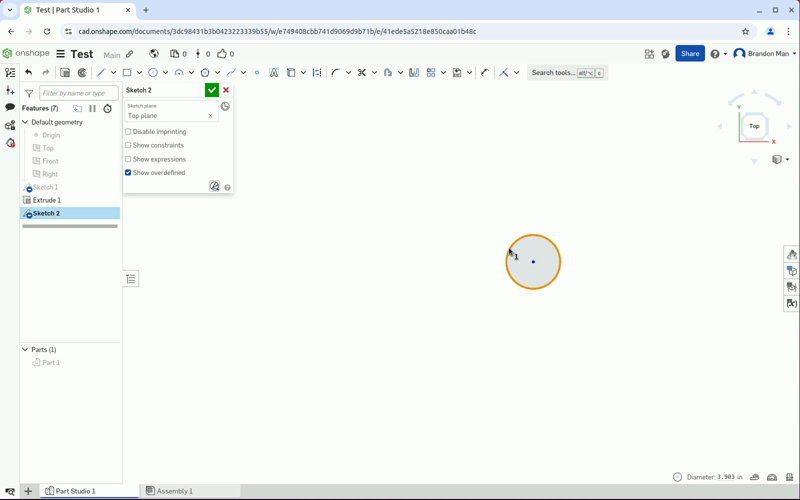
scroll(-6)
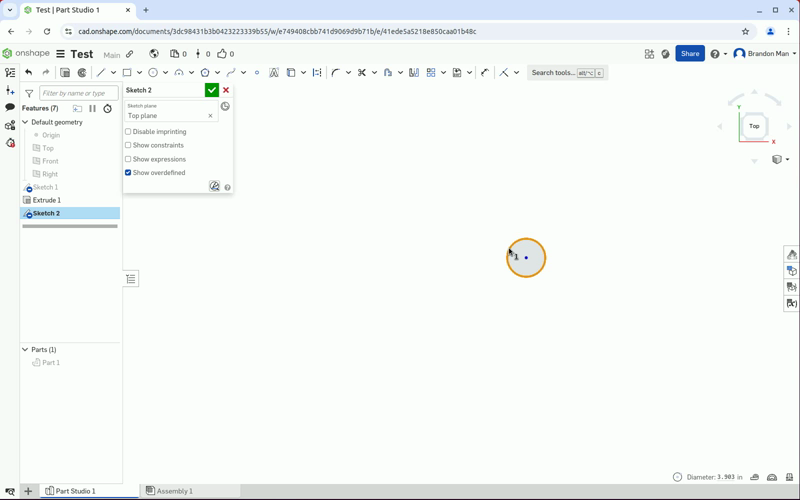
scroll(-6)
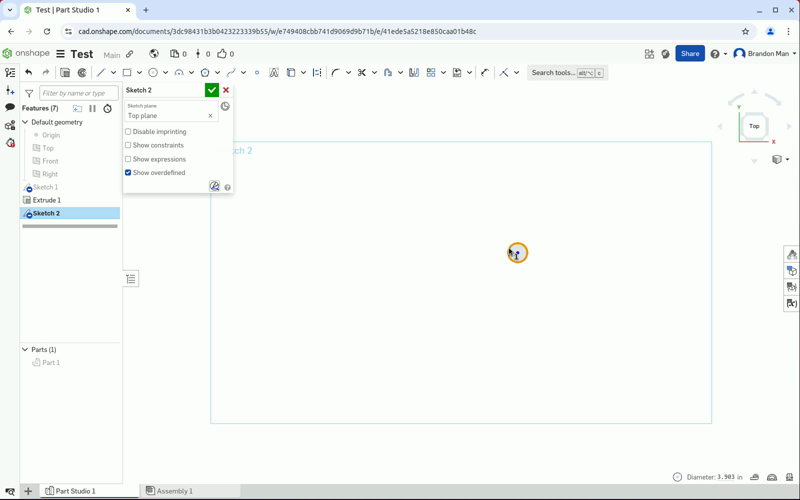
mouse_move(73, 352)
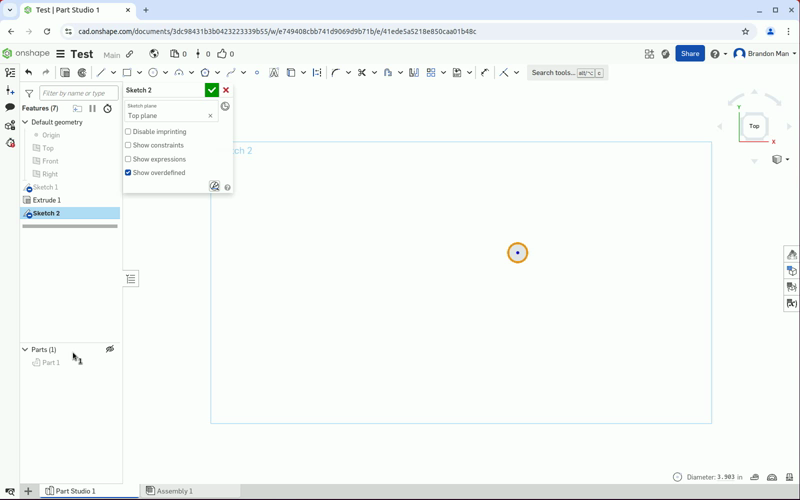
key(shift+y)
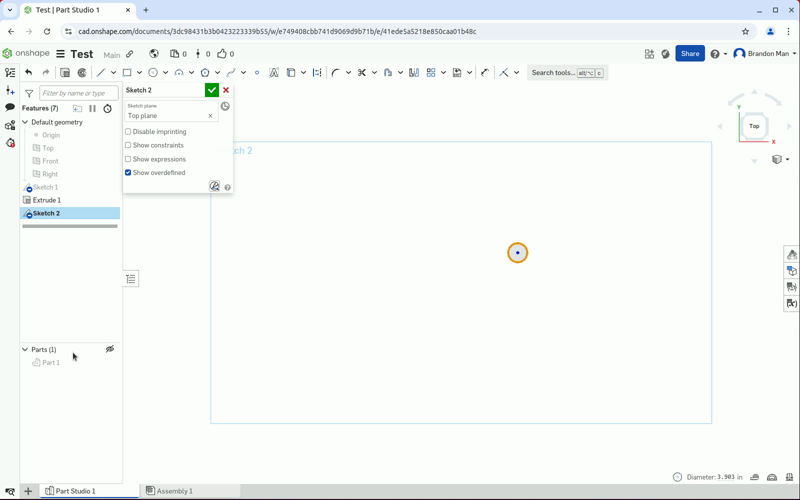
key(shift+e)
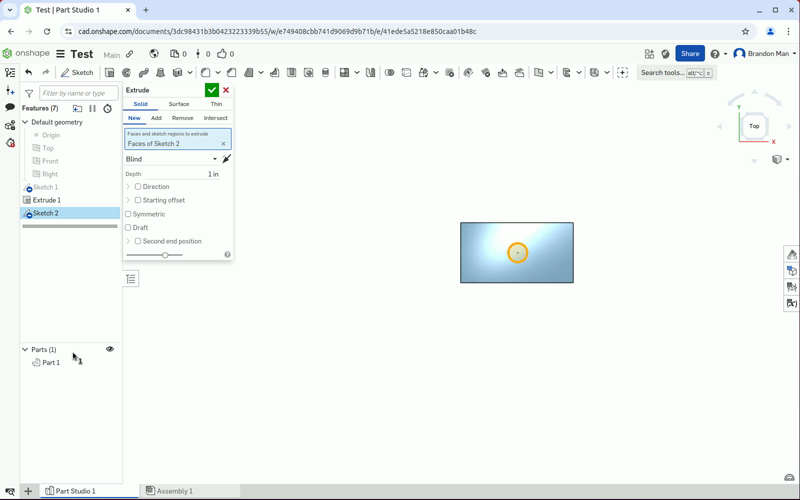
mouse_move(143, 106)
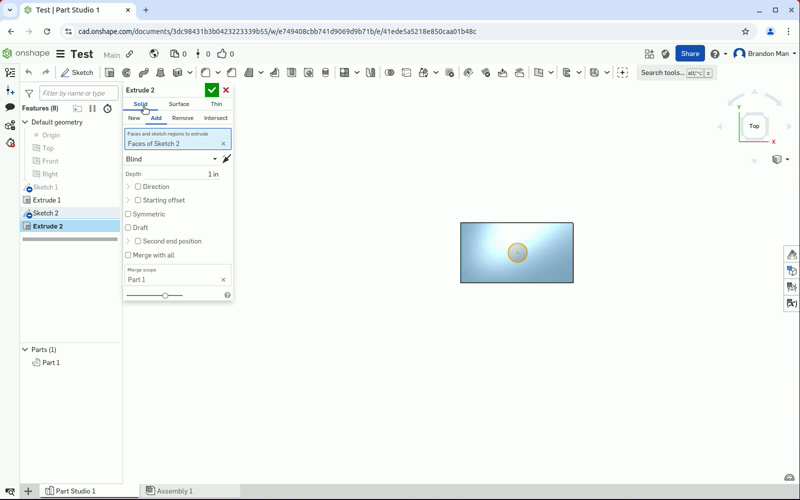
click(143, 106)
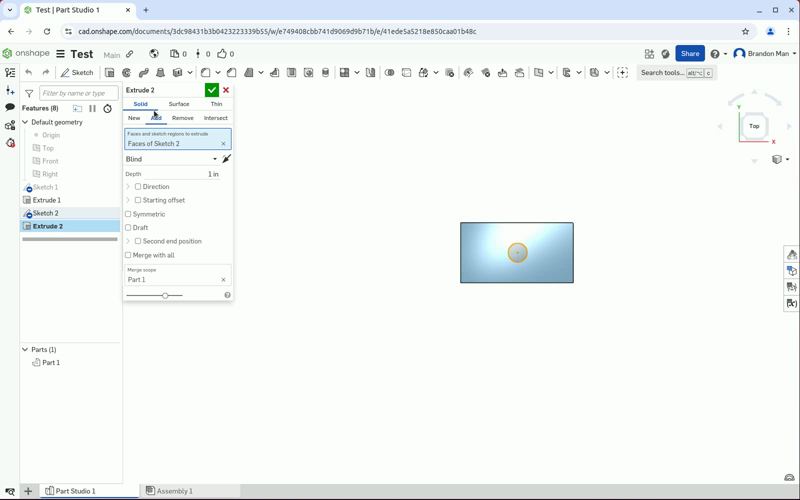
mouse_move(186, 120)
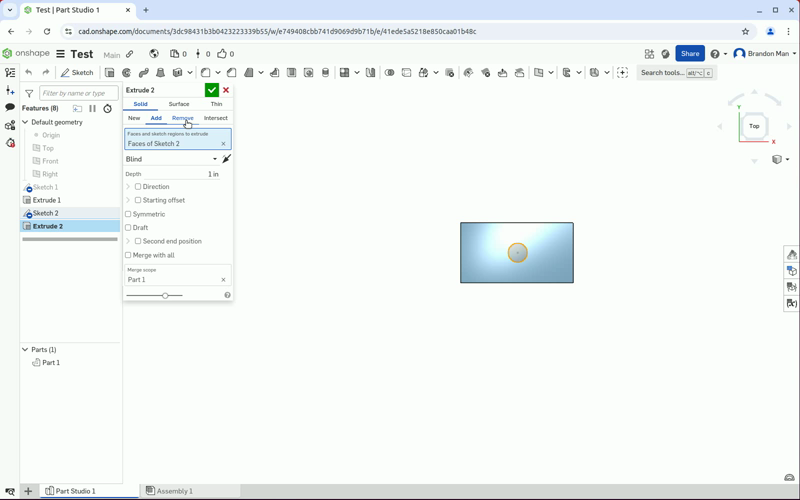
click(186, 120)
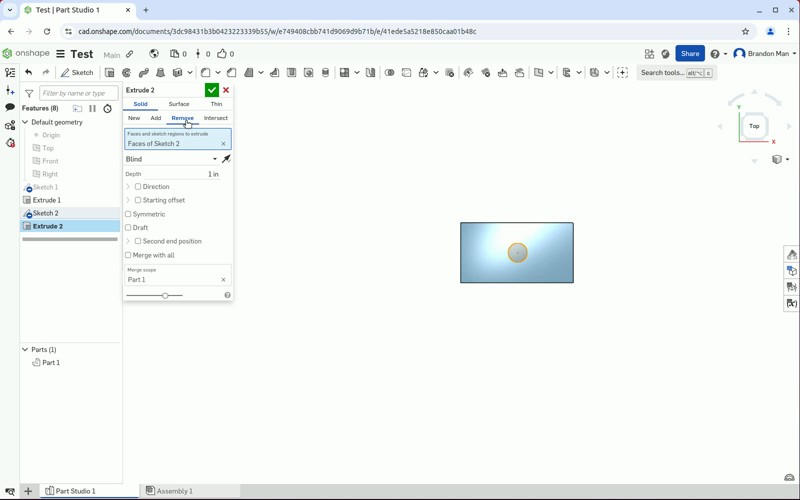
key(tab, 4)
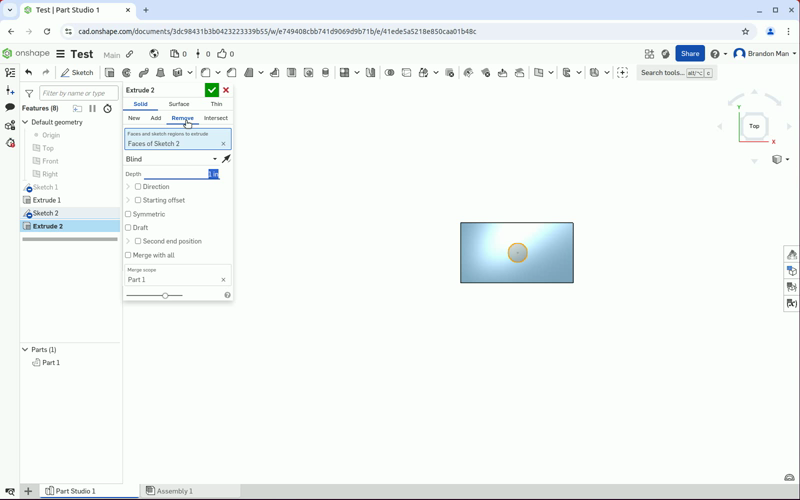
text(3.129)
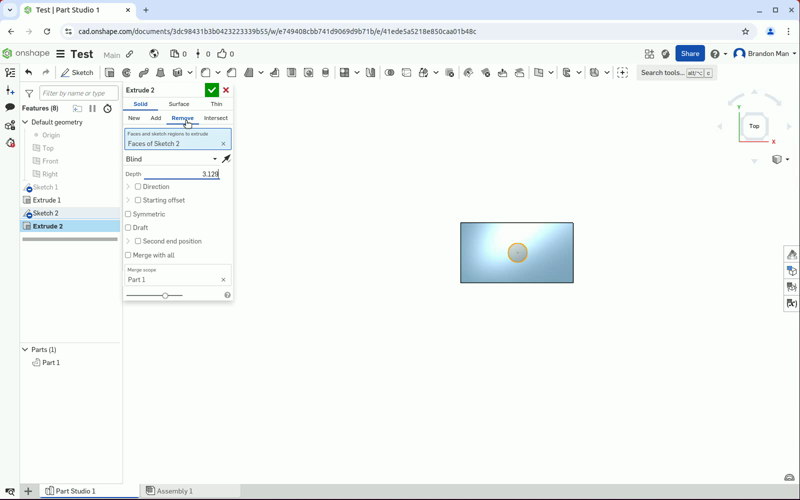
key(tab, 6)
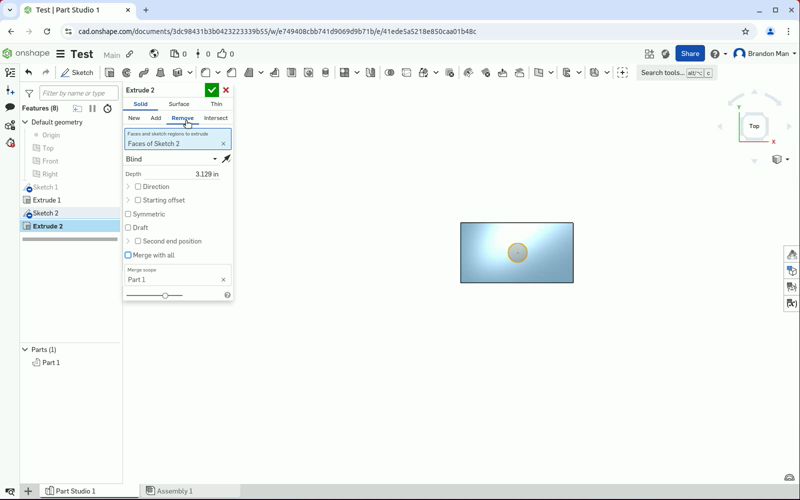
key(space)
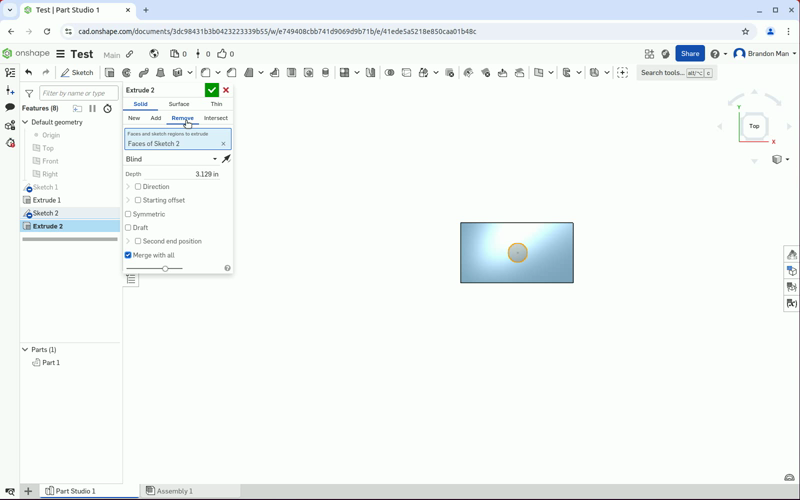
key(enter)
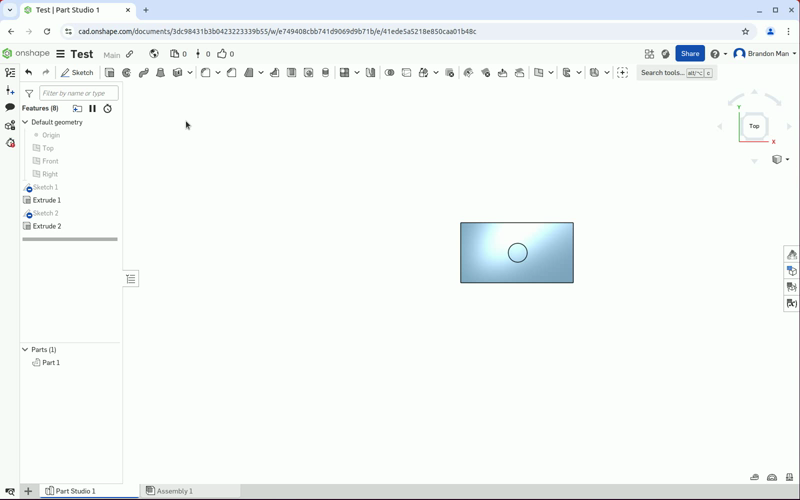
key(shift+h)
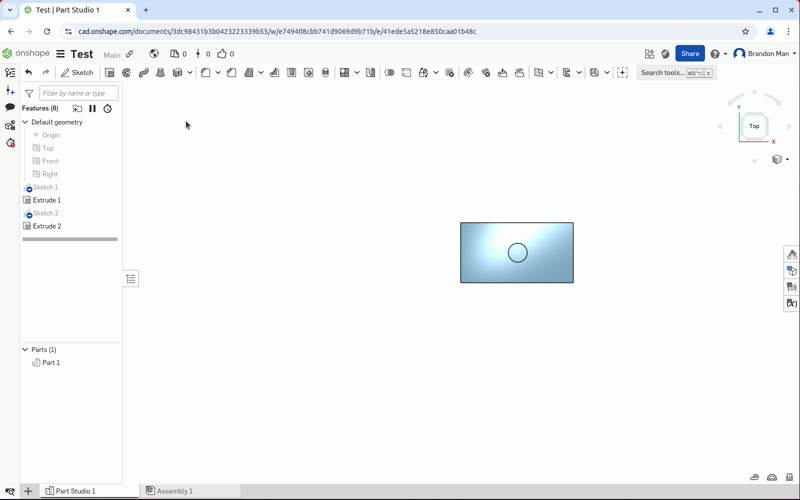
key(shift+h)
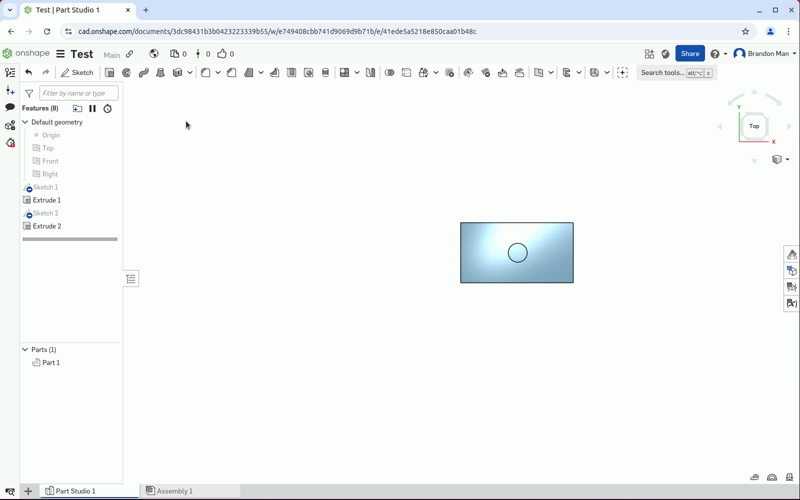
mouse_move(73, 189)
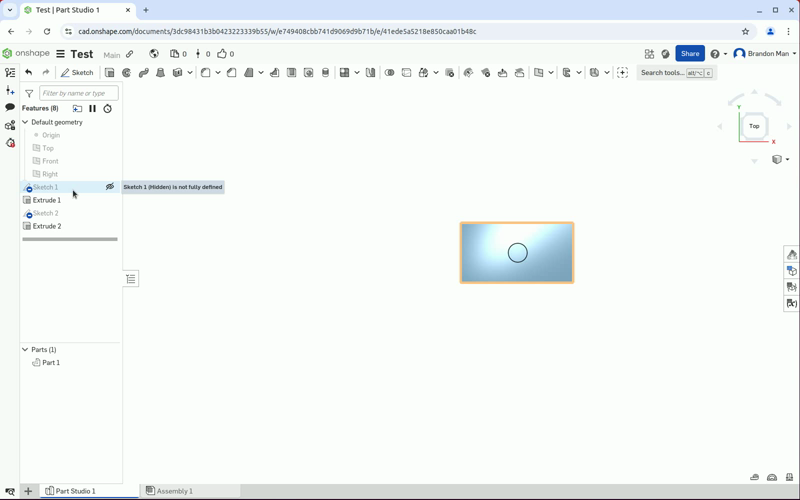
click(73, 189)
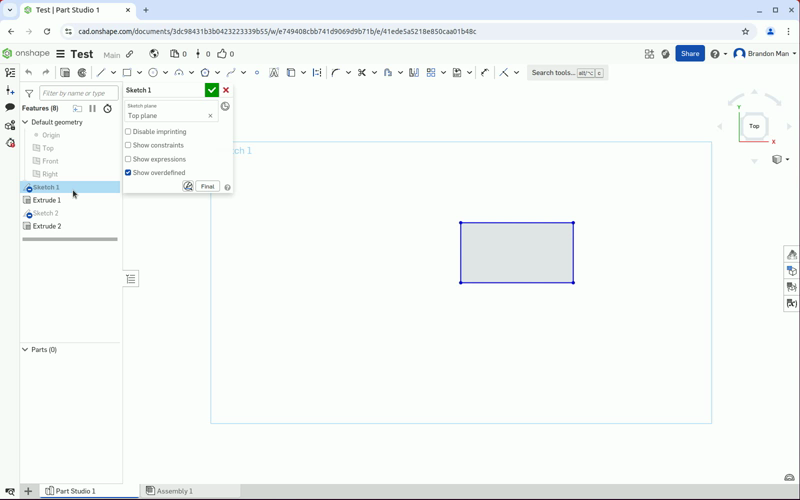
mouse_move(229, 92)
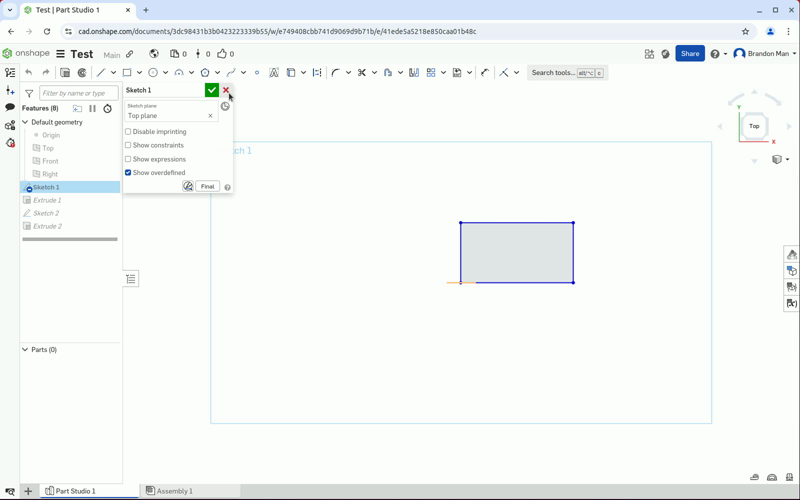
click(229, 92)
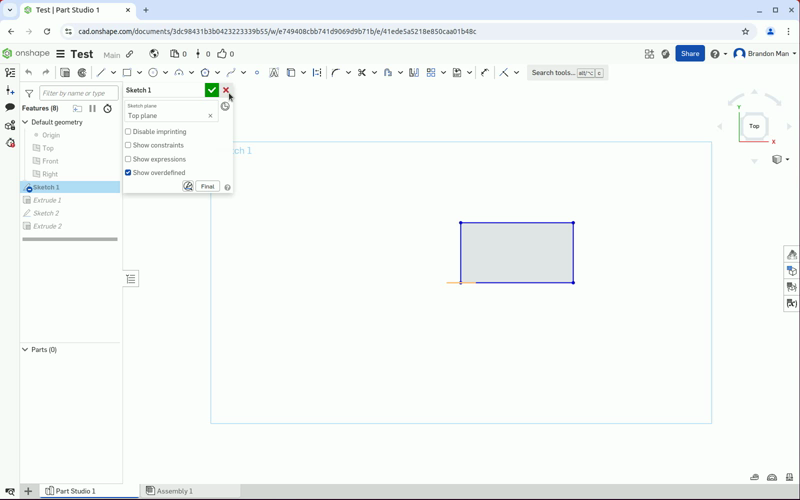
key(shift+s)
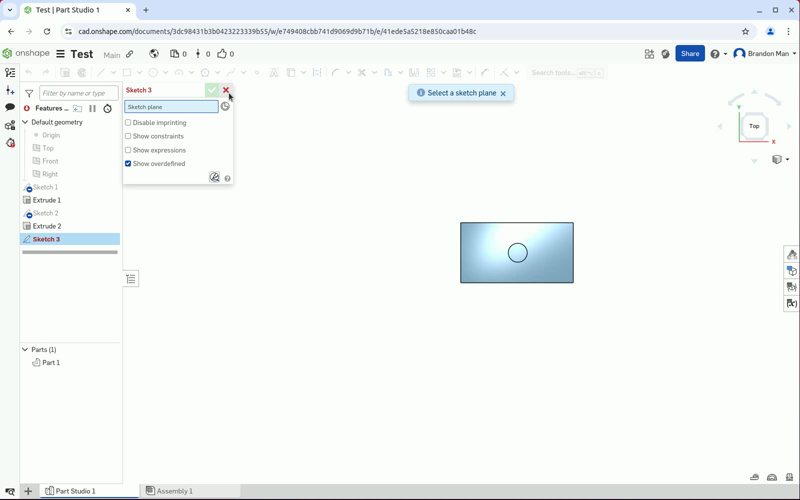
mouse_move(73, 150)
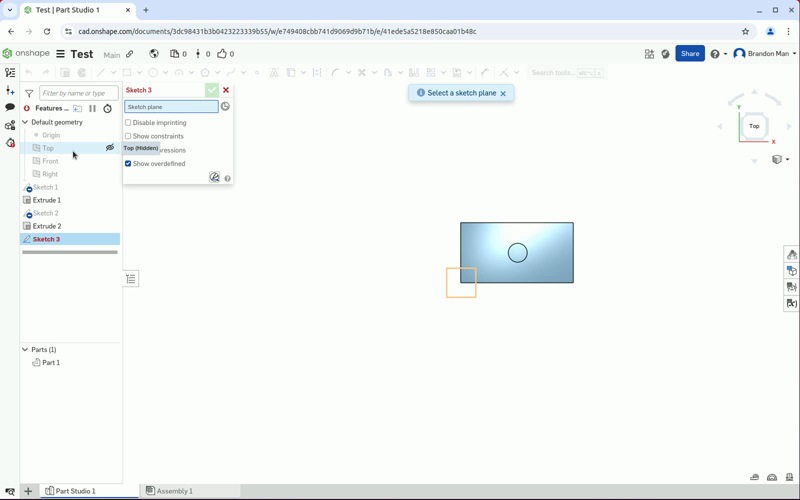
click(73, 150)
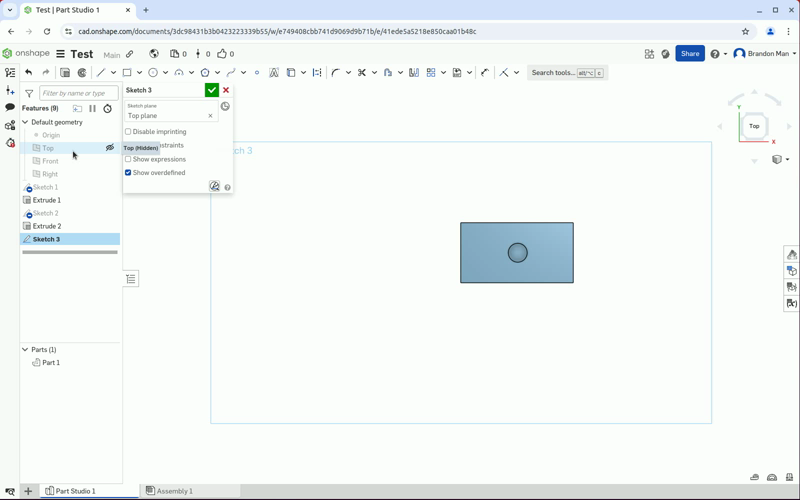
mouse_move(73, 352)
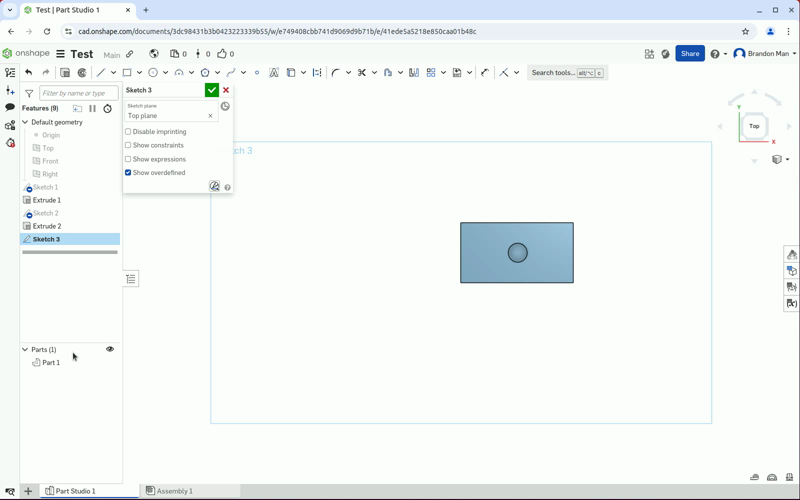
key(y)
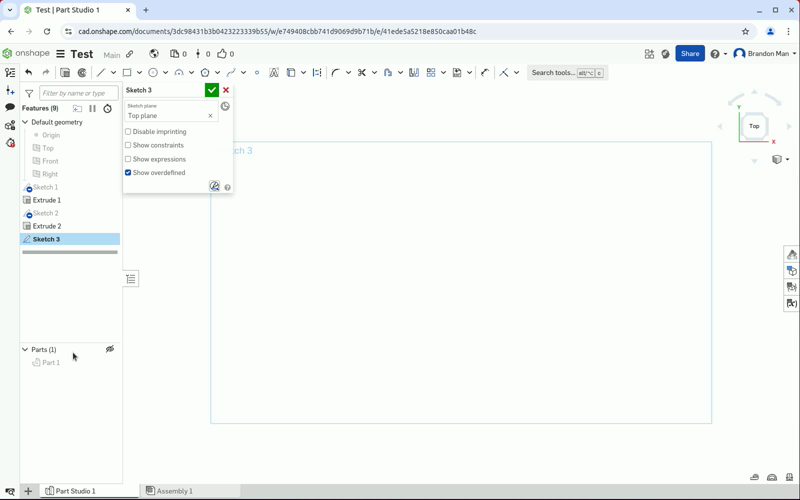
key(c)
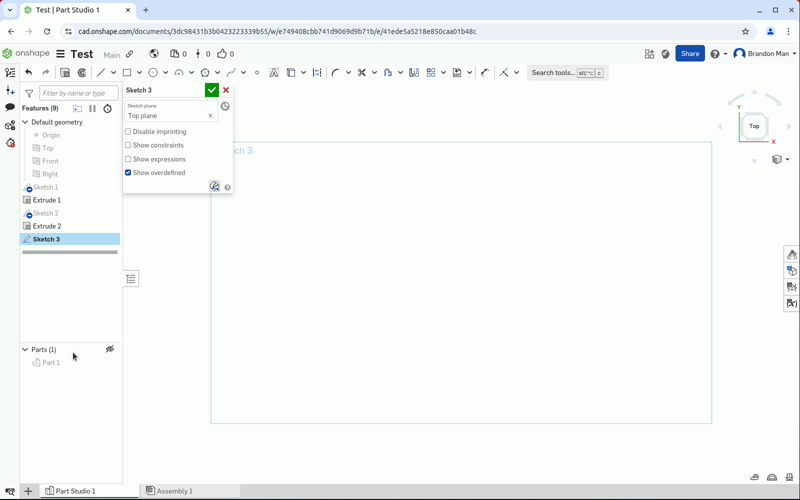
key_down(shift)
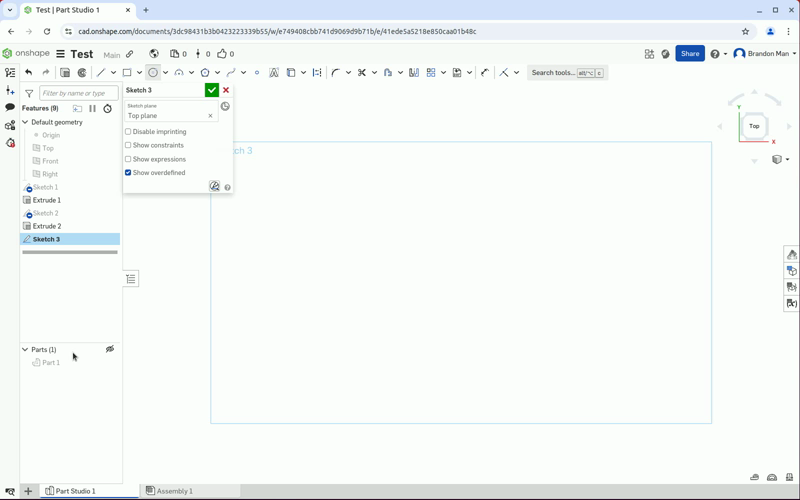
mouse_move(487, 241)
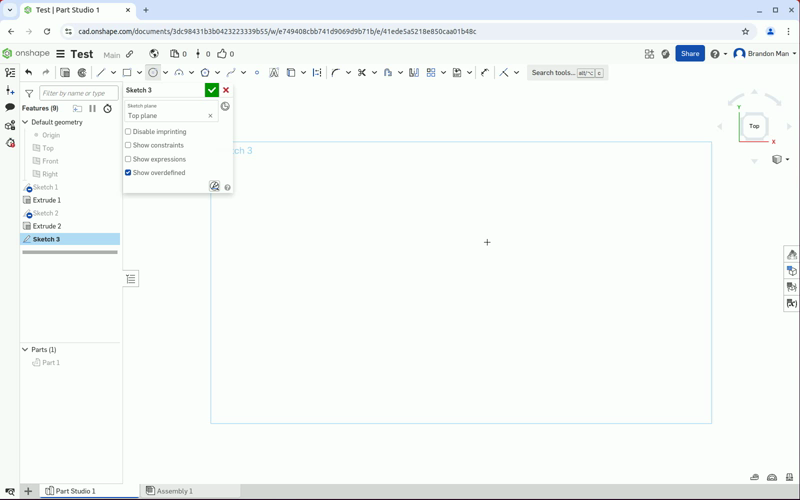
click(487, 241)
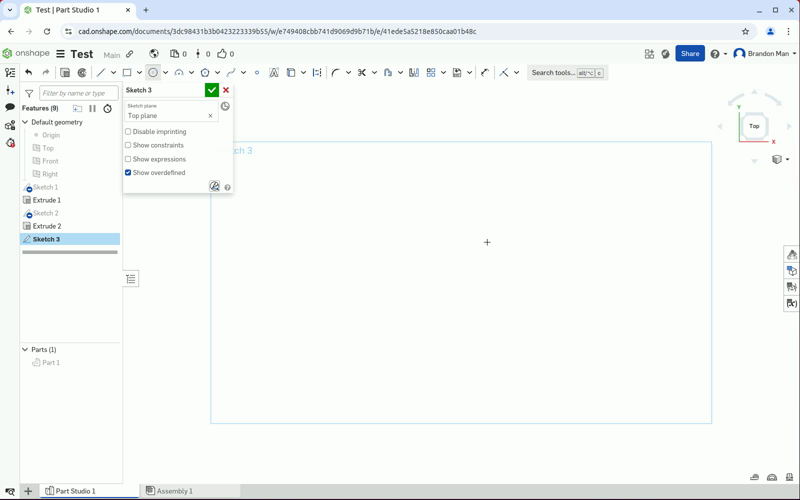
key_up(shift)
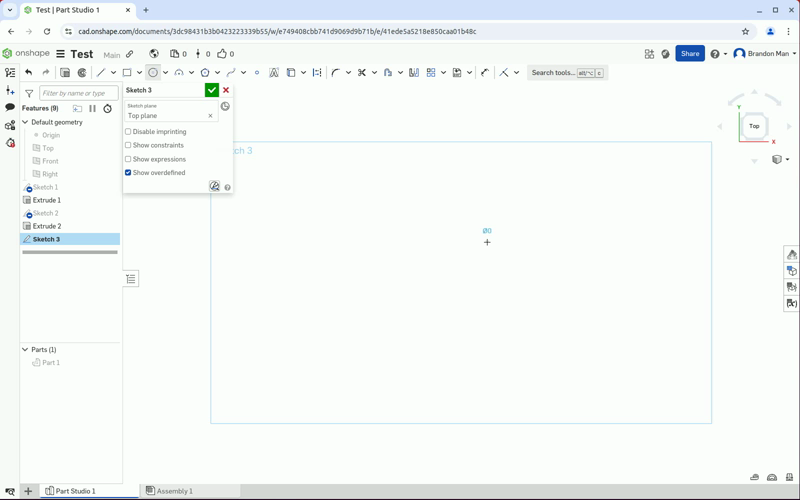
mouse_move(491, 241)
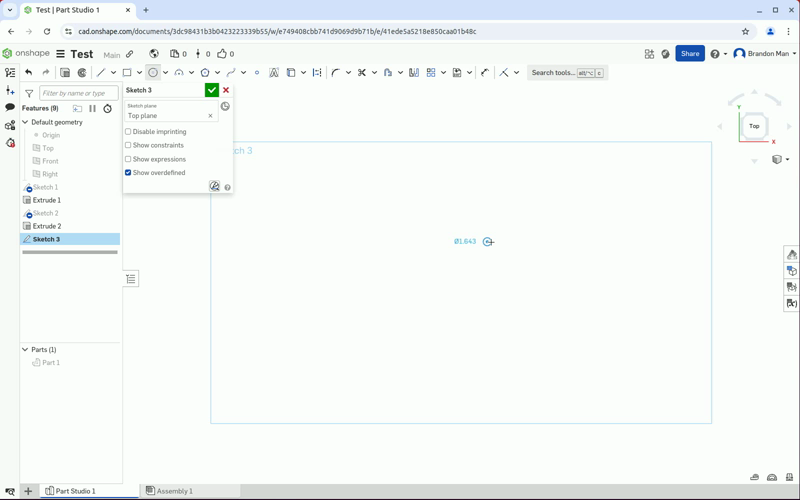
click(491, 241)
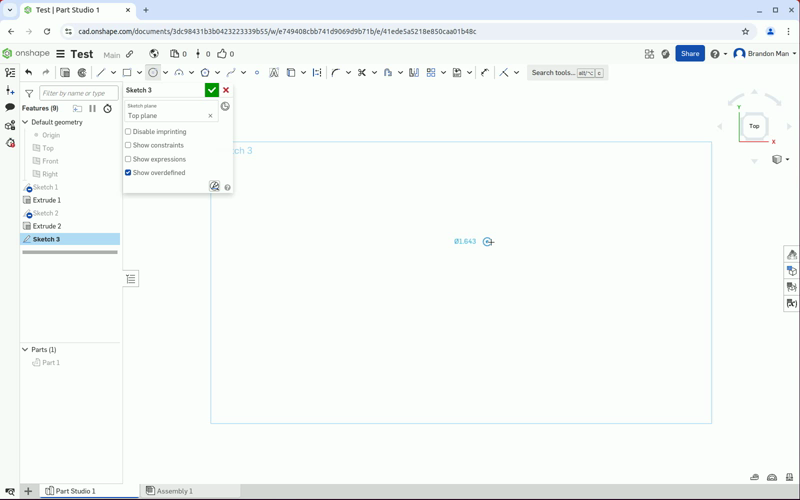
key(esc)
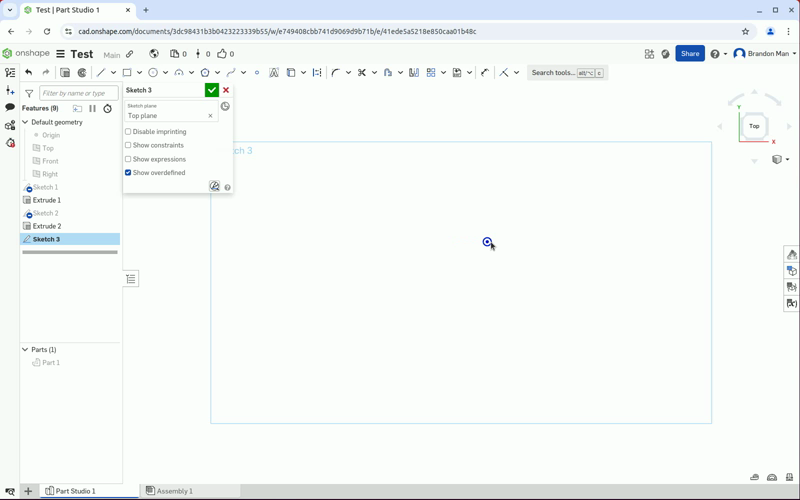
mouse_move(484, 239)
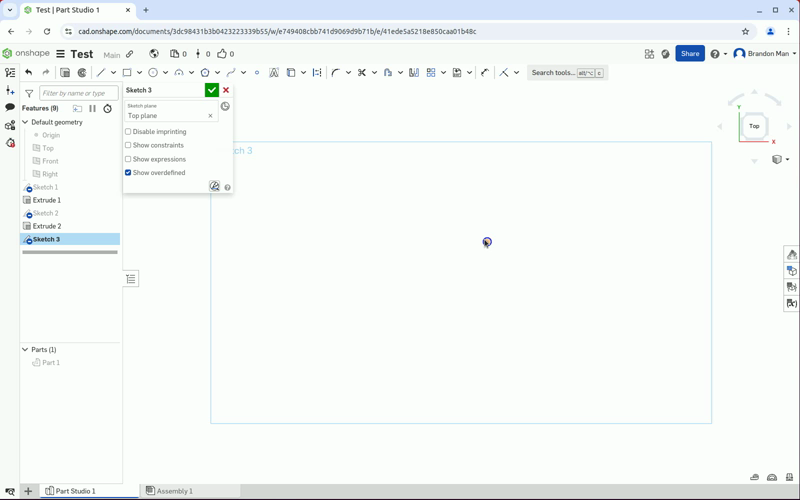
scroll(6)
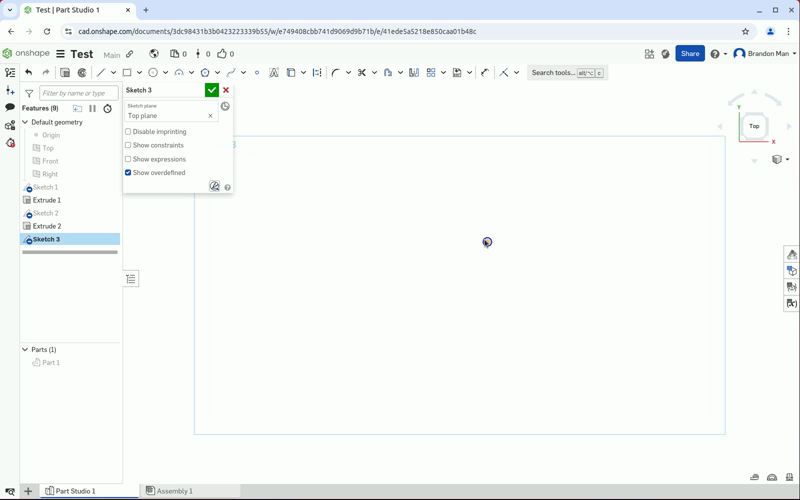
scroll(6)
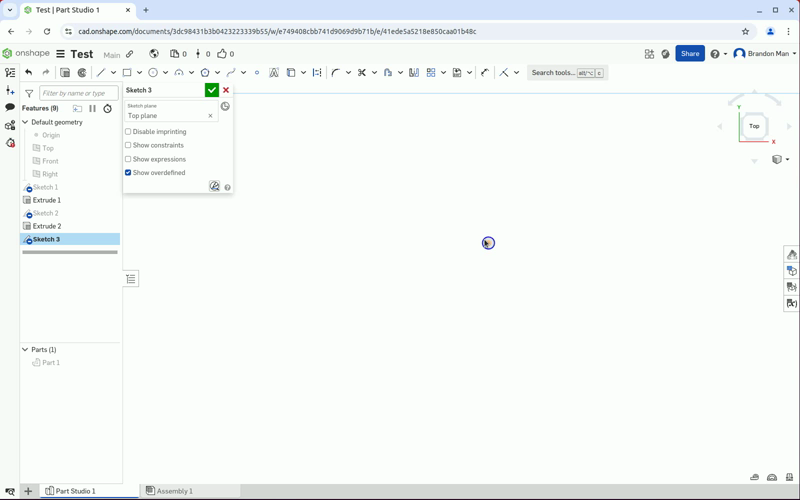
scroll(6)
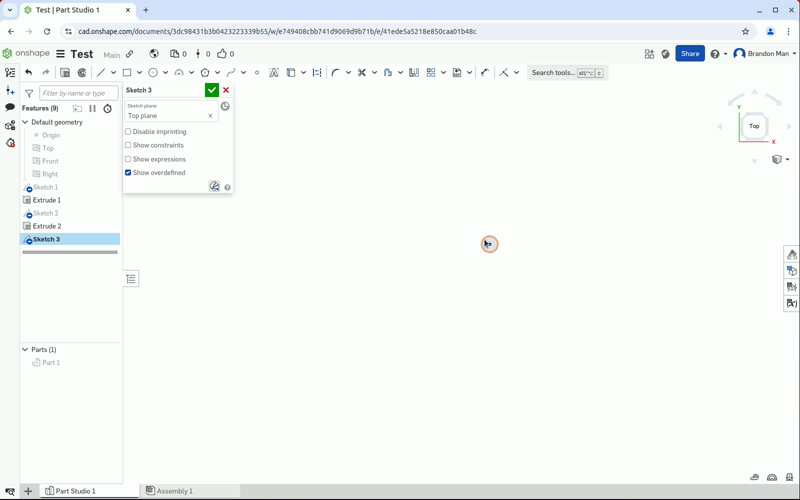
scroll(6)
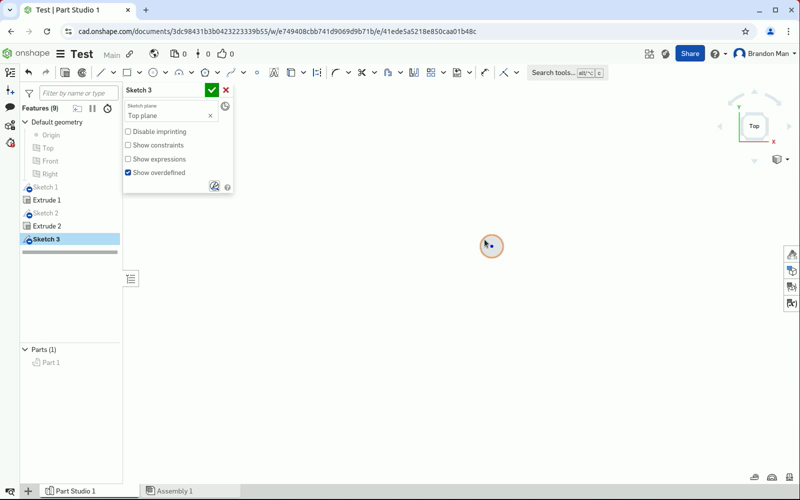
scroll(6)
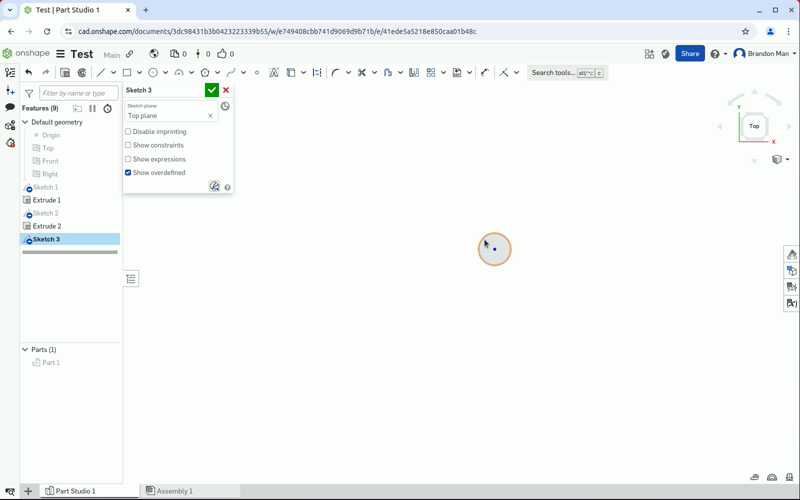
scroll(6)
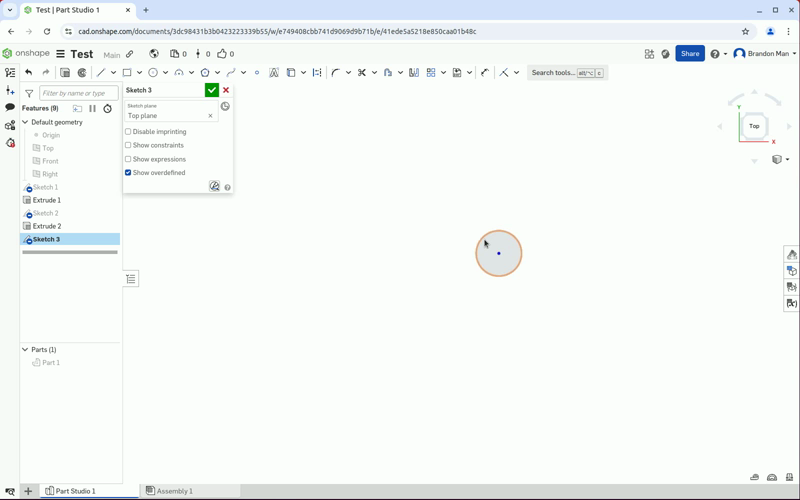
scroll(6)
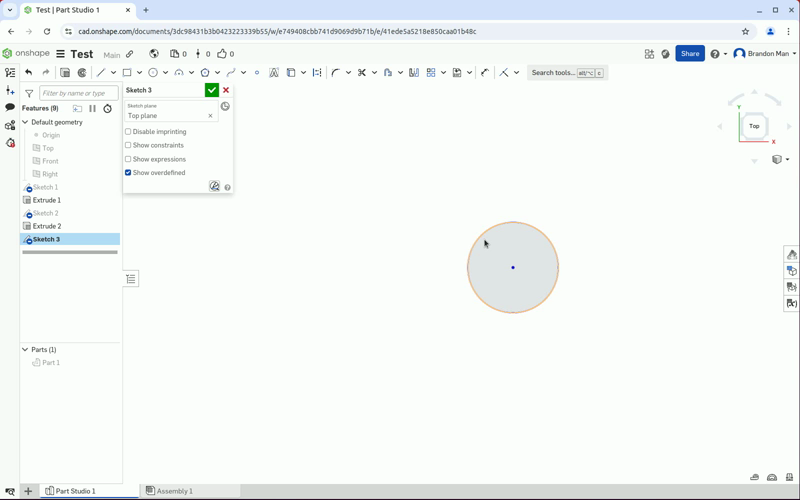
click(484, 239)
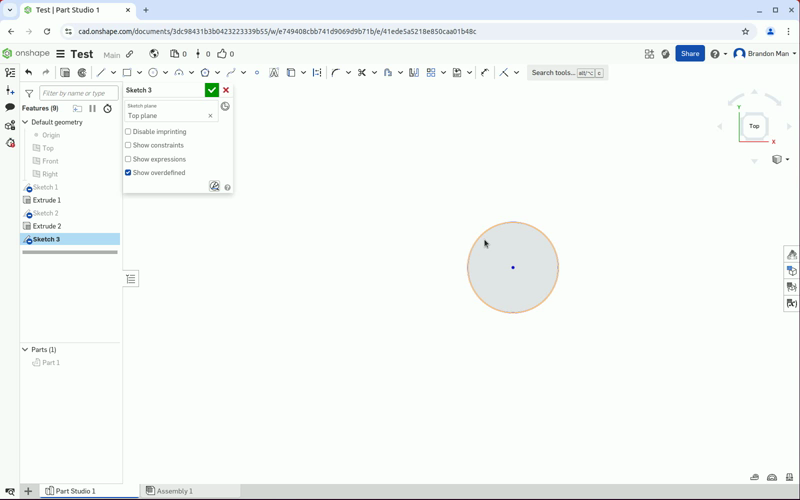
scroll(-6)
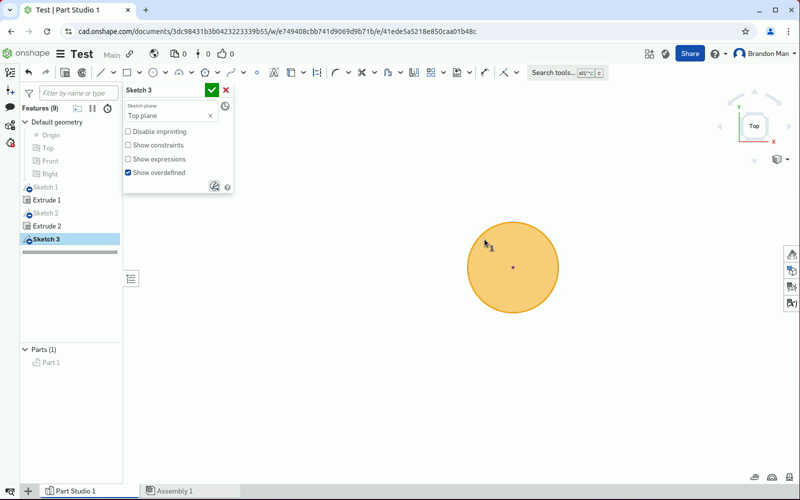
scroll(-6)
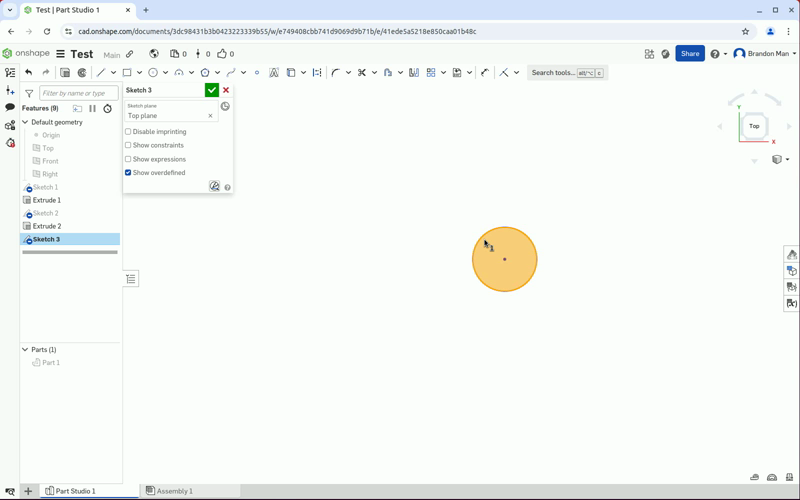
scroll(-6)
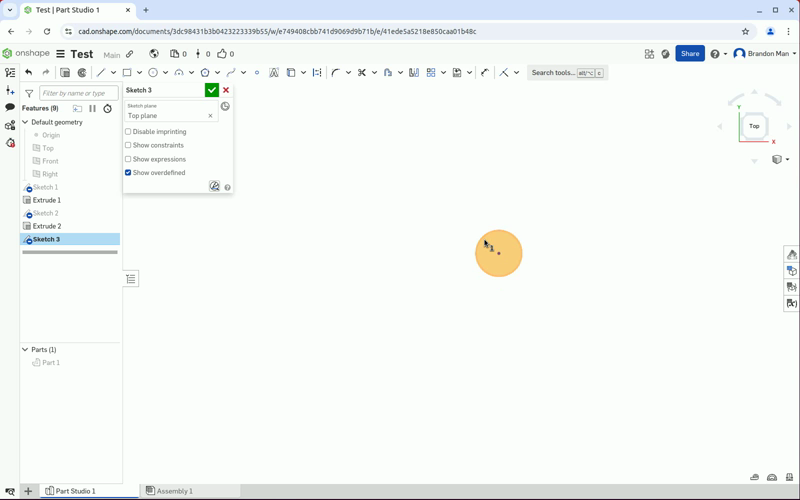
scroll(-6)
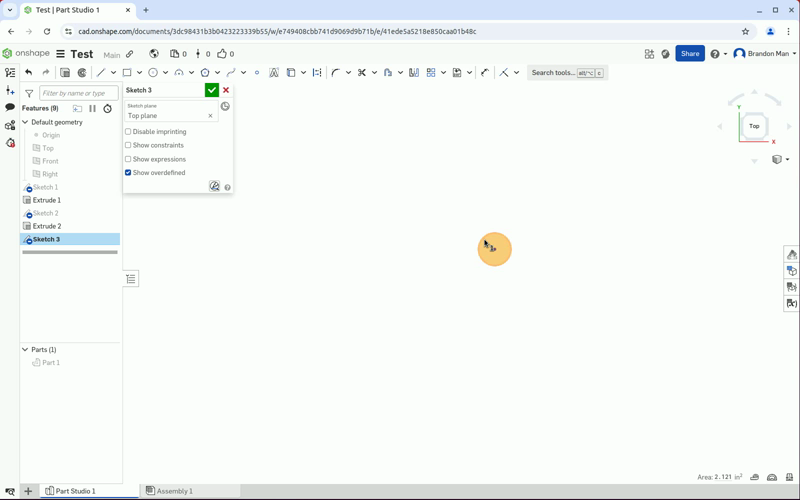
scroll(-6)
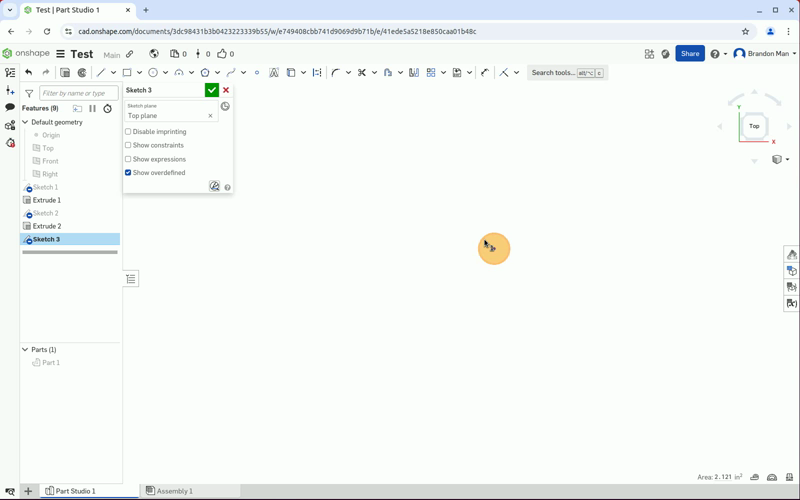
scroll(-6)
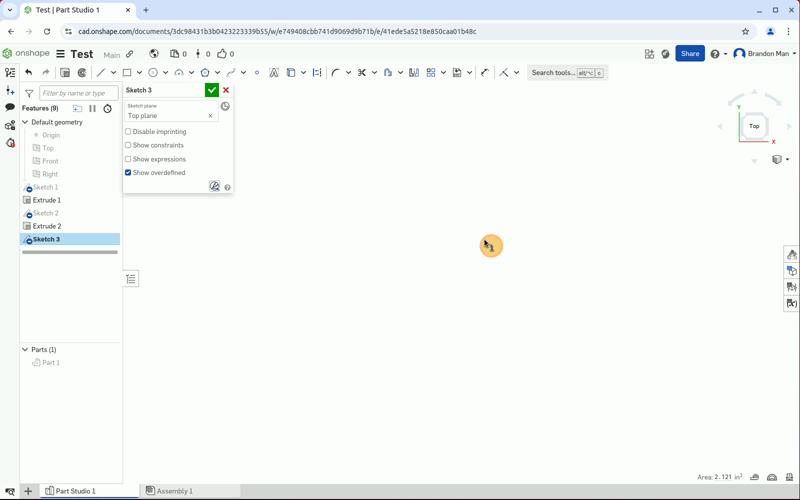
scroll(-6)
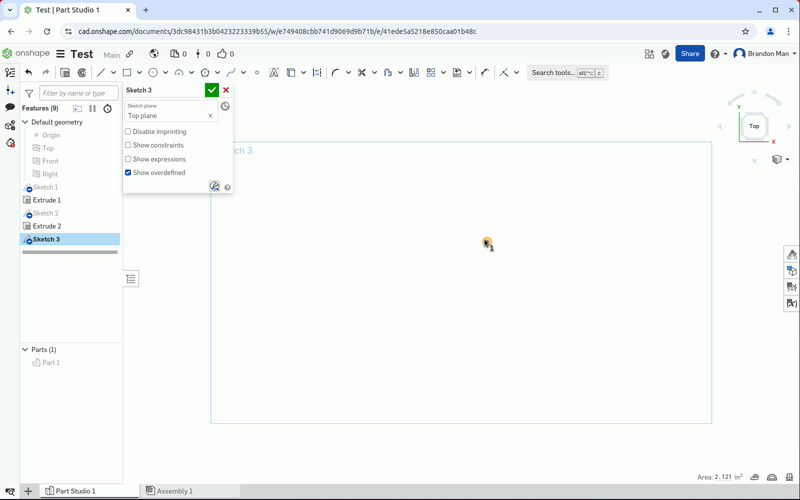
mouse_move(73, 352)
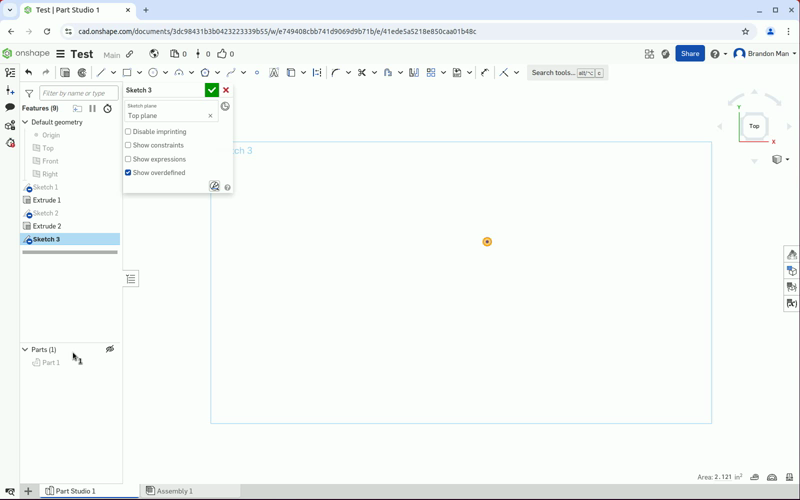
key(shift+y)
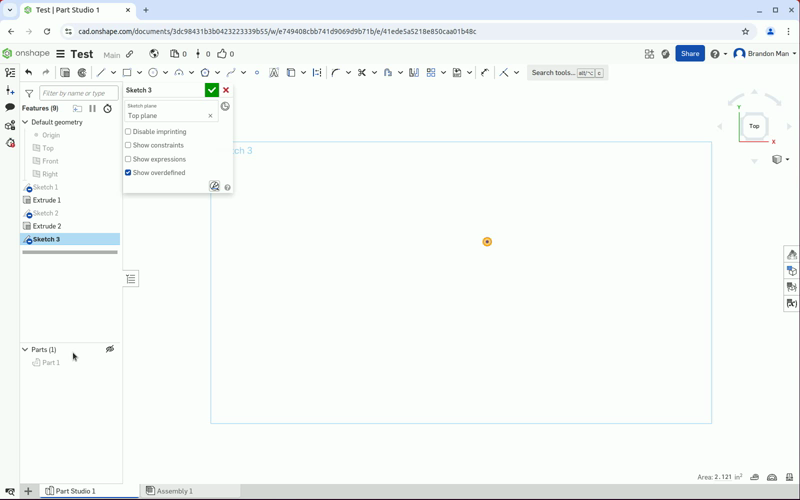
key(shift+e)
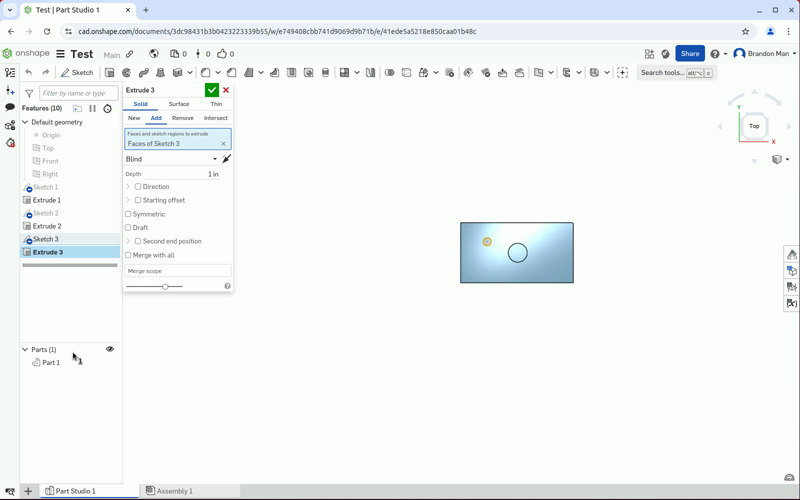
mouse_move(143, 106)
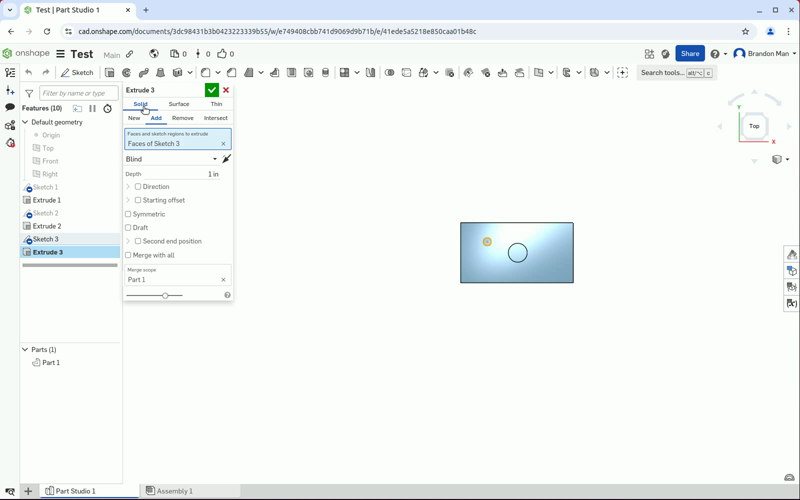
click(143, 106)
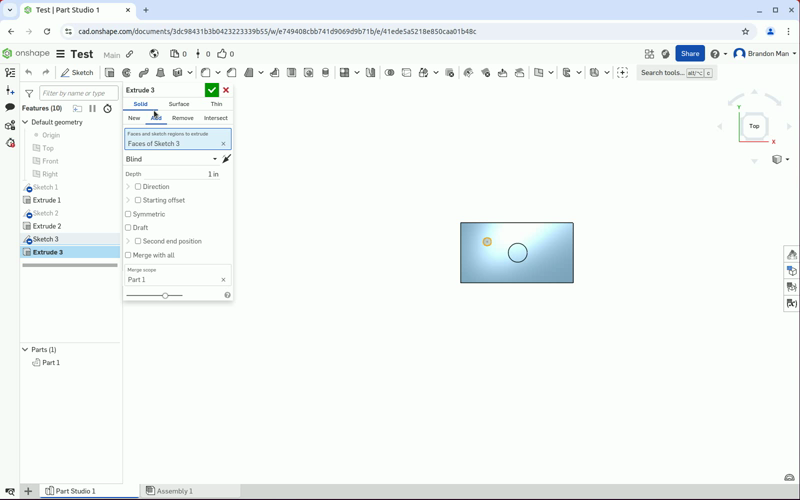
mouse_move(186, 120)
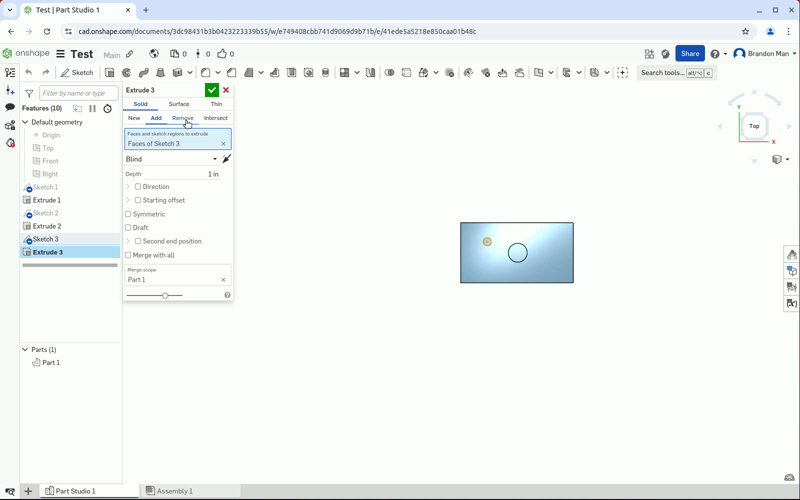
click(186, 120)
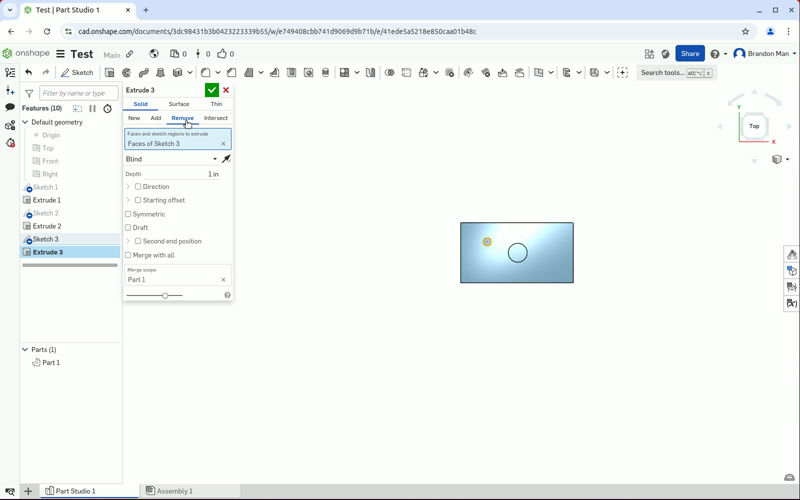
key(tab, 4)
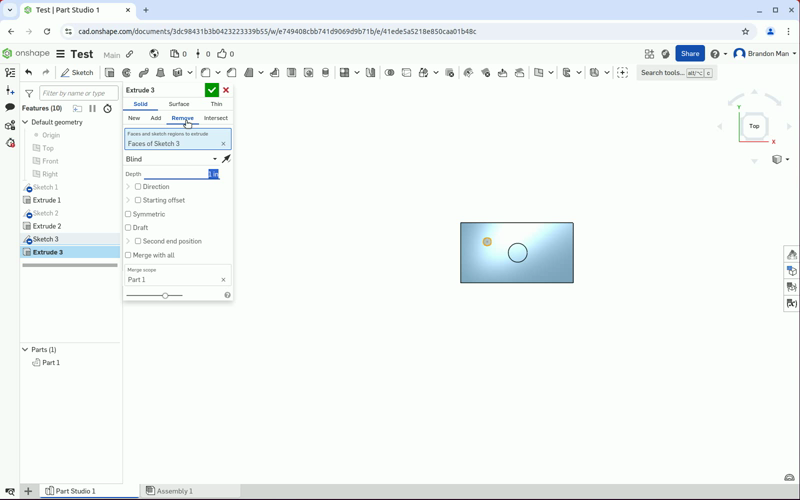
text(1.444)
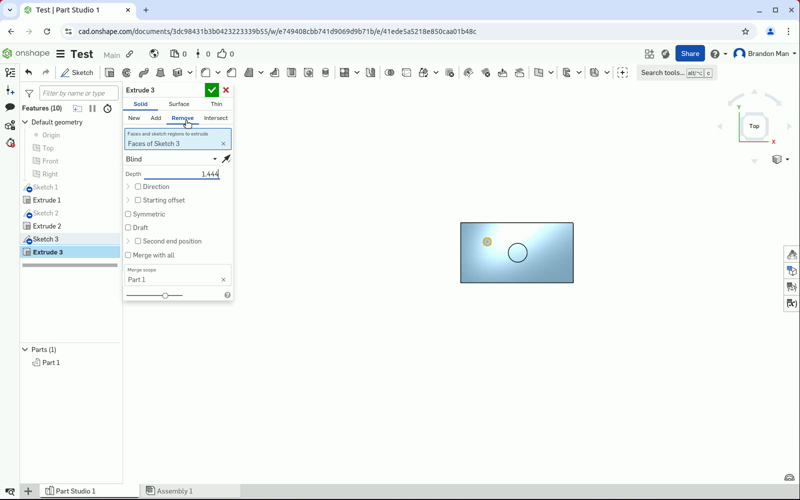
key(tab, 6)
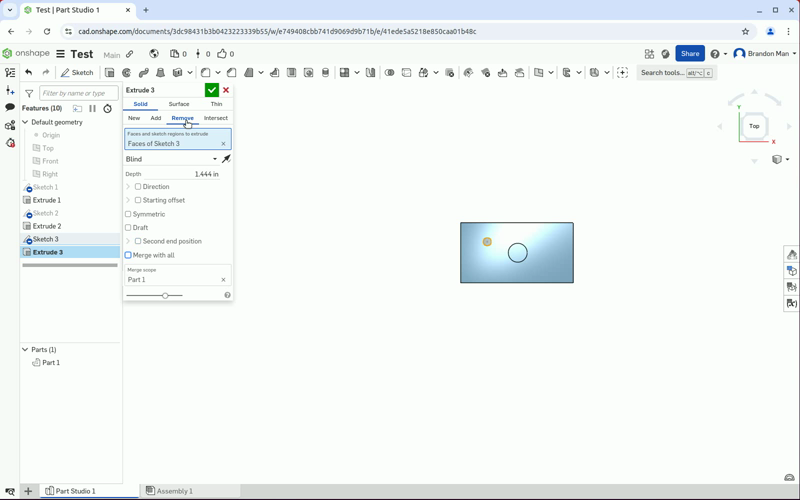
key(space)
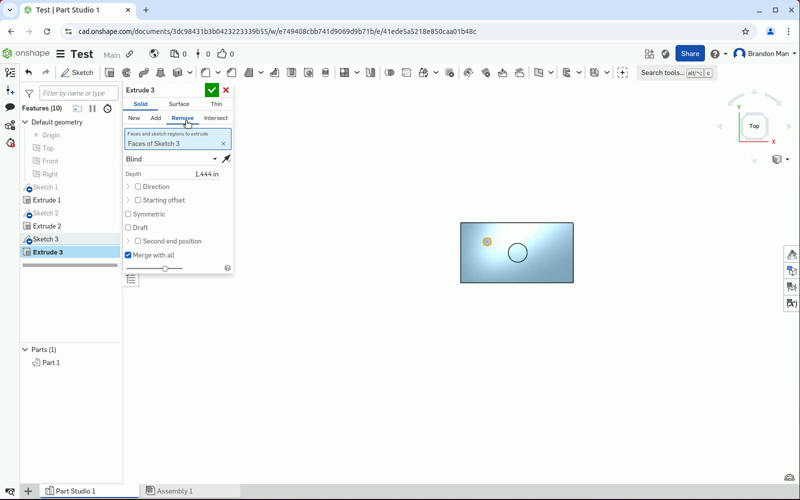
key(enter)
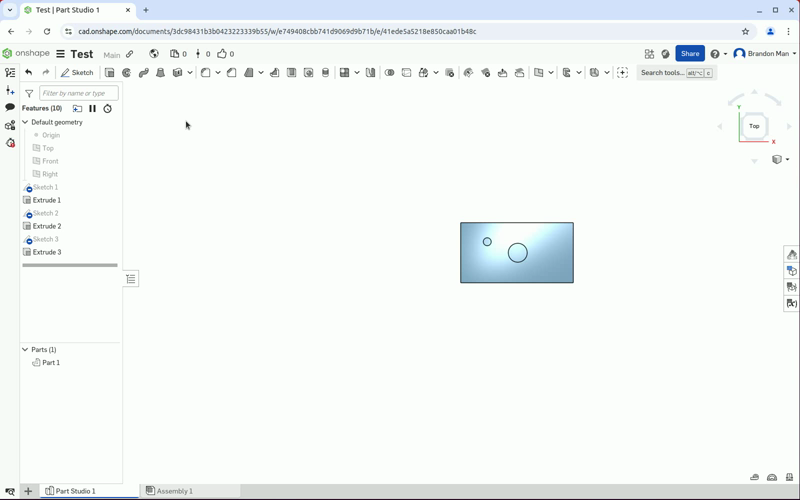
key(shift+h)
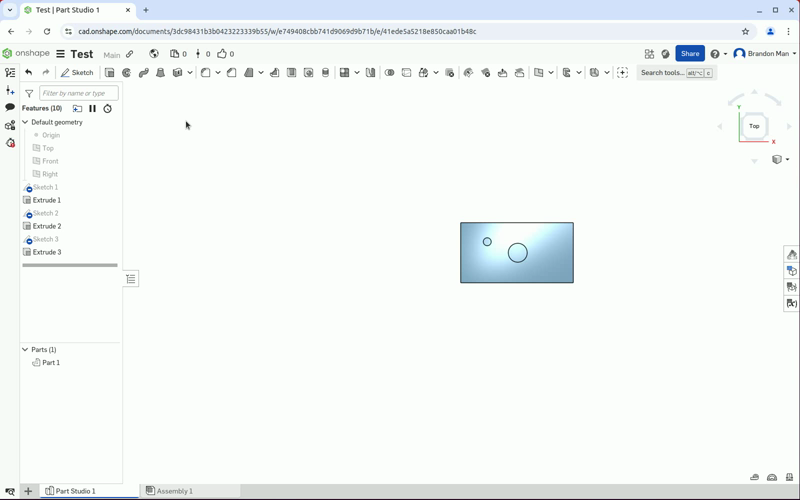
key(shift+h)
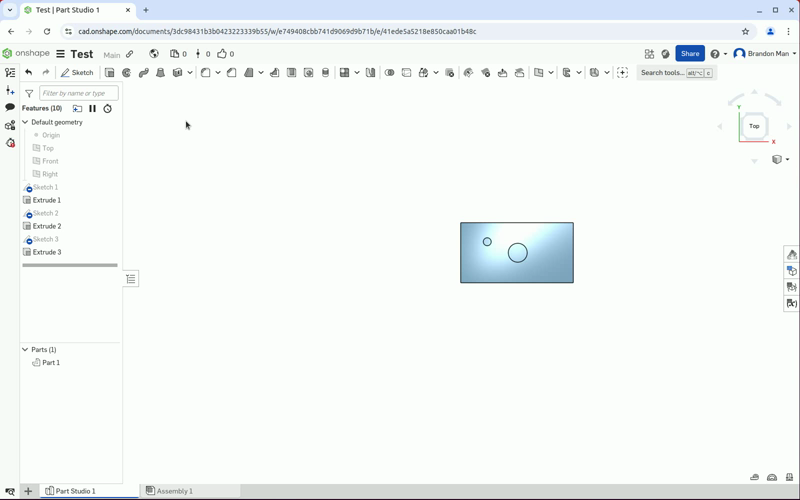
mouse_move(73, 189)
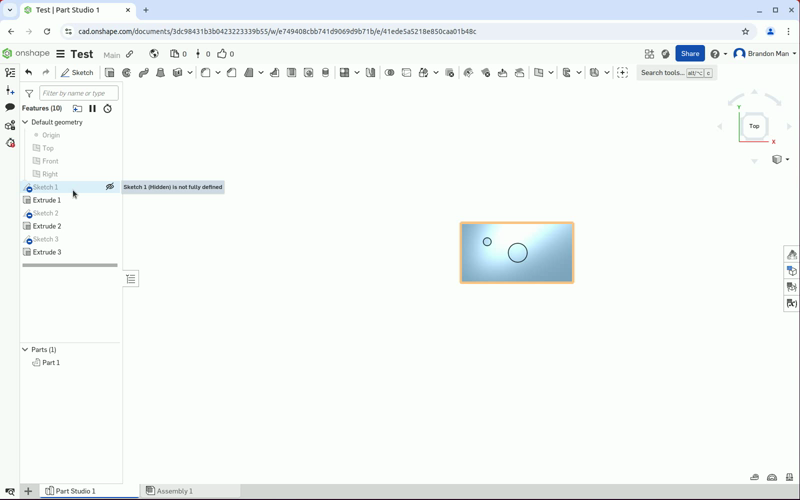
click(73, 189)
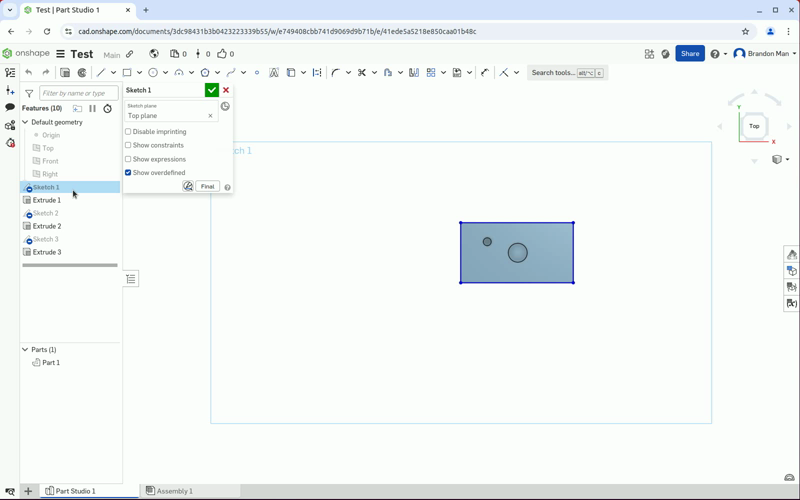
mouse_move(229, 92)
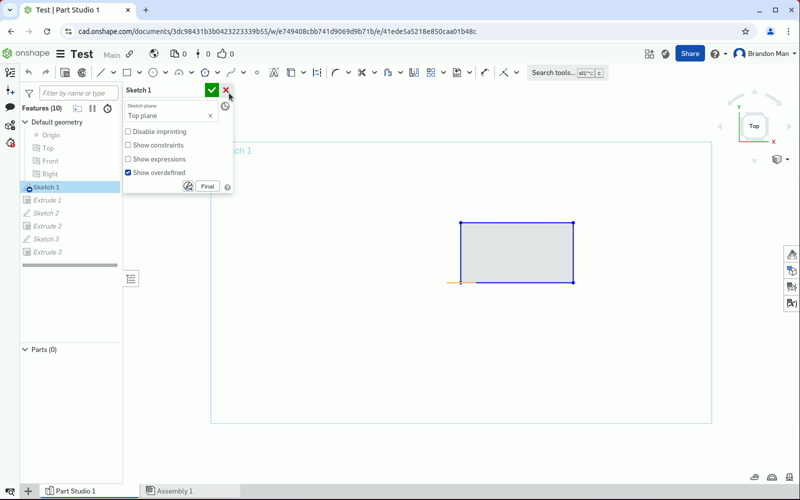
click(229, 92)
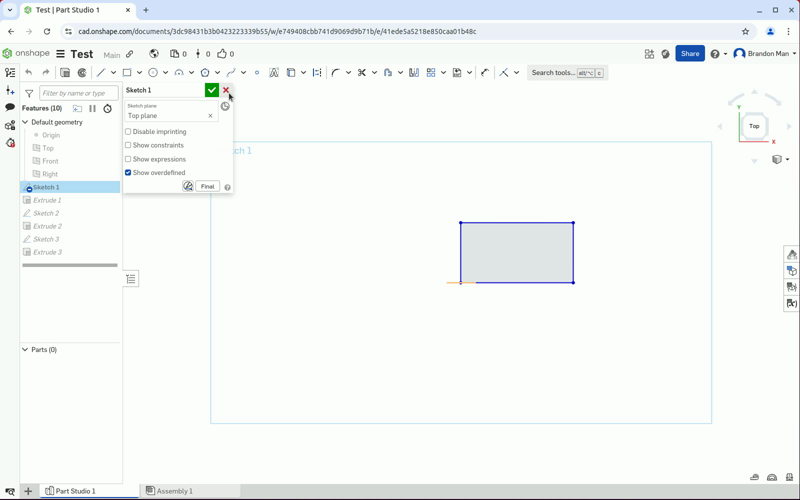
key(shift+s)
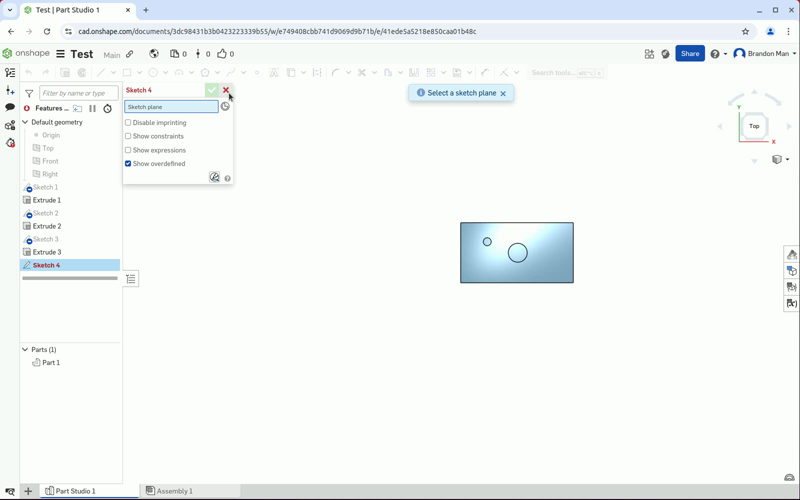
mouse_move(73, 150)
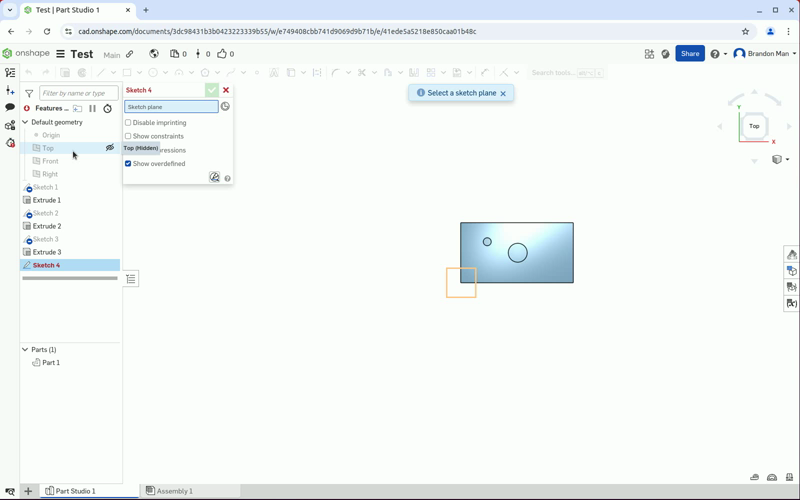
click(73, 150)
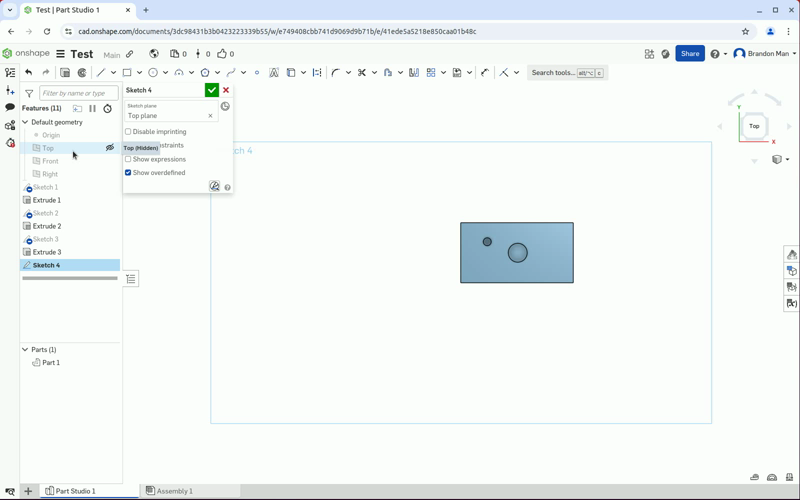
mouse_move(73, 352)
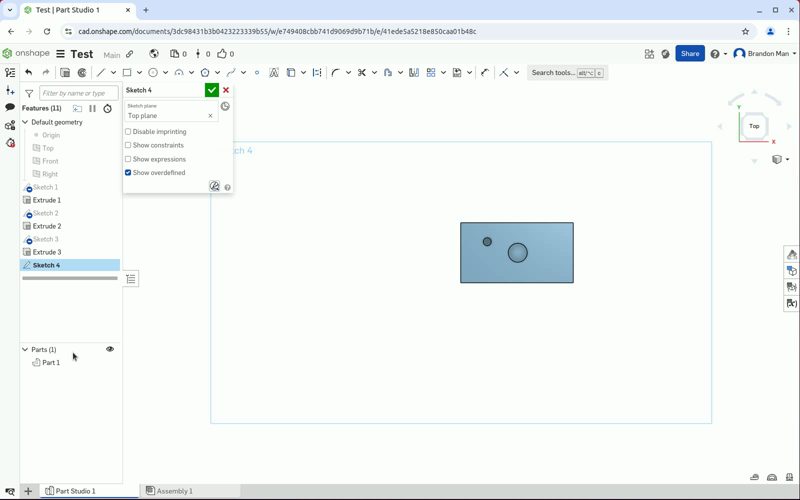
key(y)
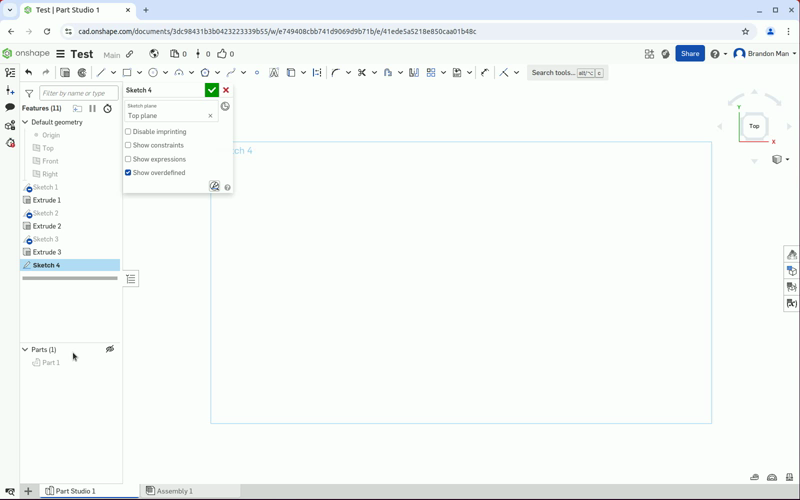
key(c)
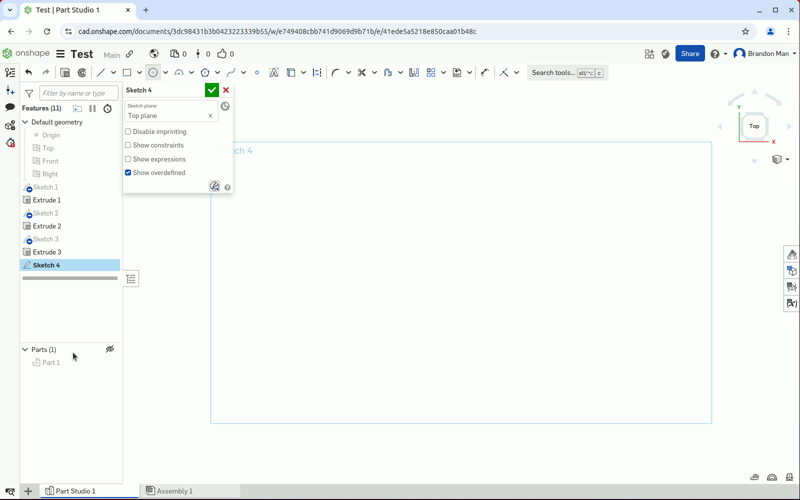
key_down(shift)
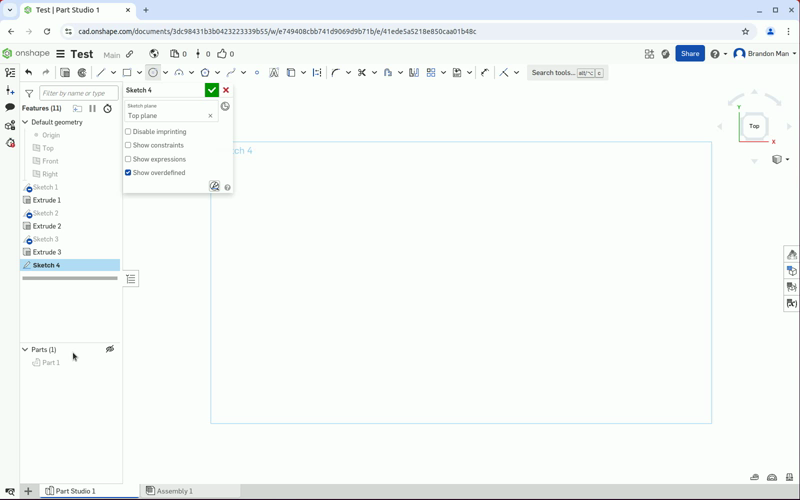
mouse_move(546, 241)
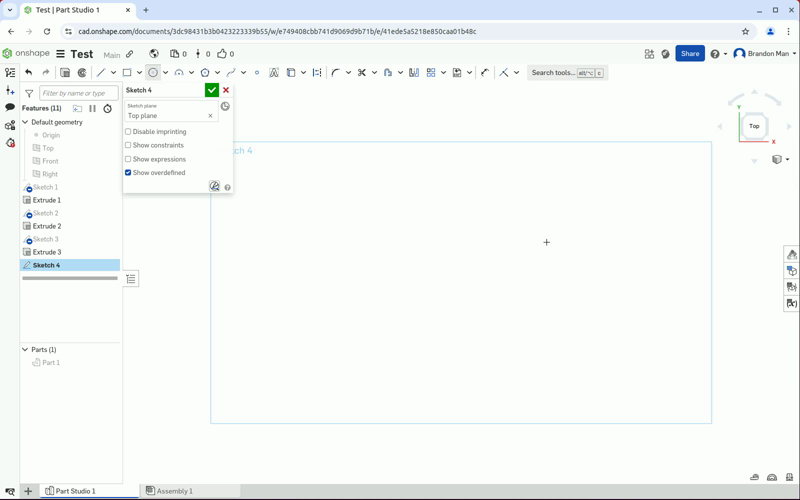
click(546, 241)
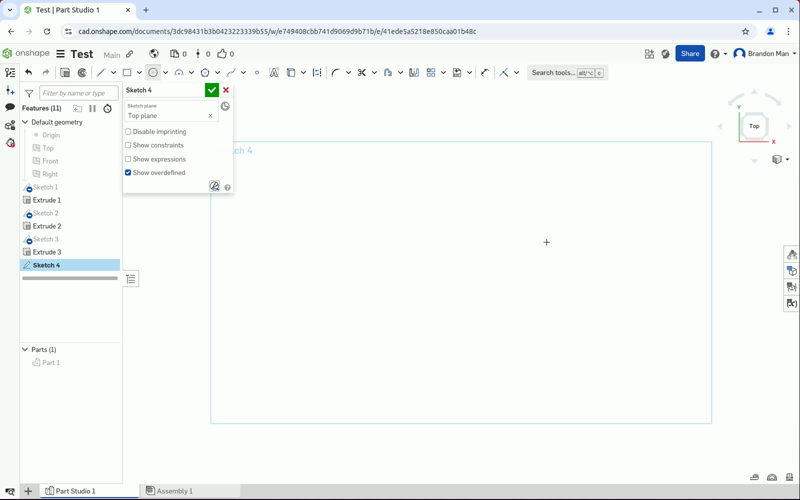
key_up(shift)
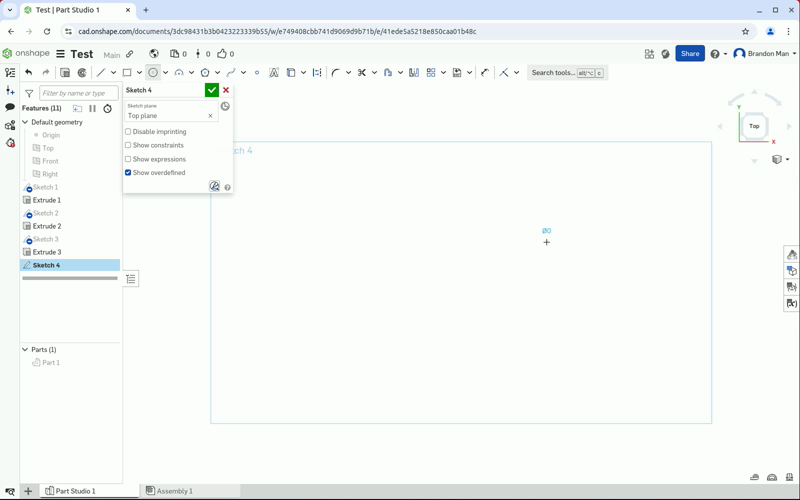
mouse_move(551, 241)
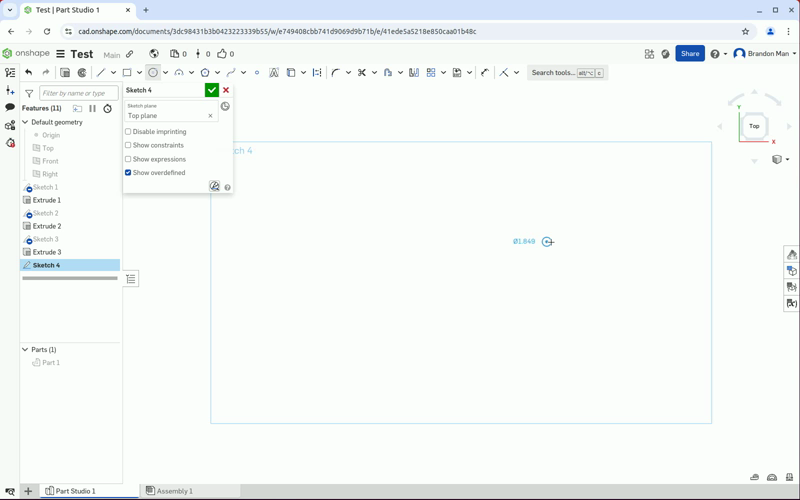
click(551, 241)
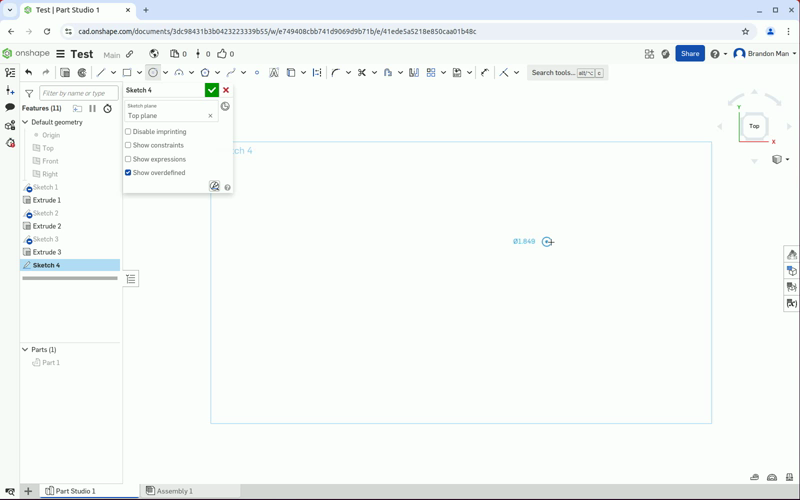
key(esc)
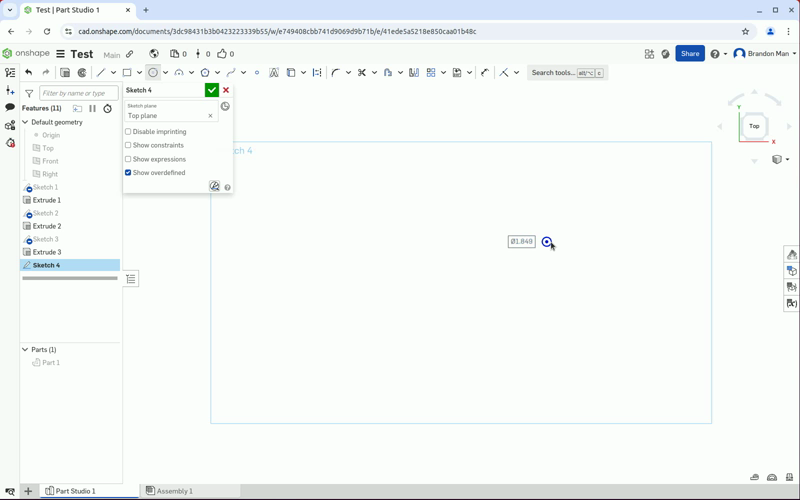
mouse_move(545, 245)
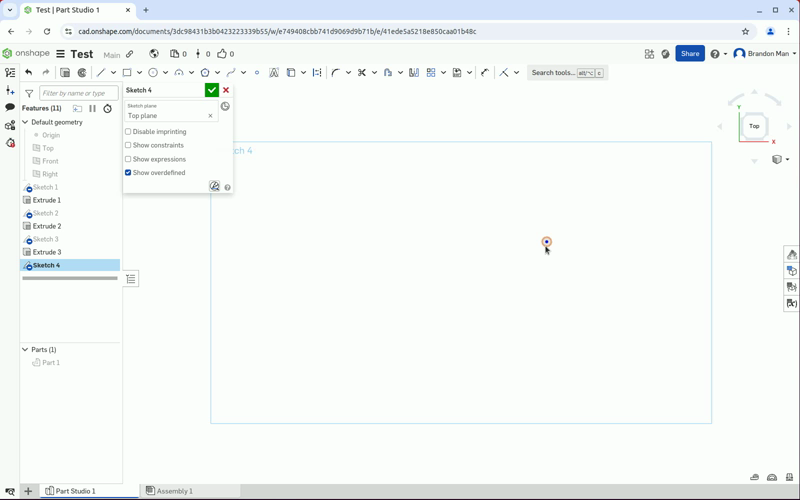
scroll(6)
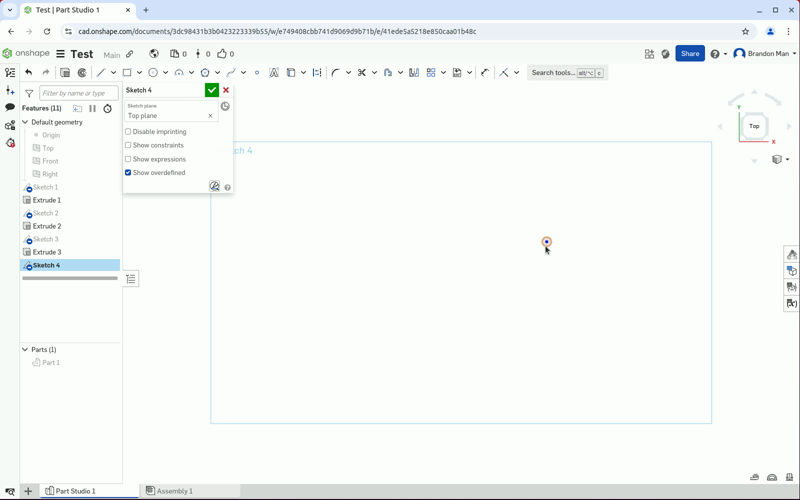
scroll(6)
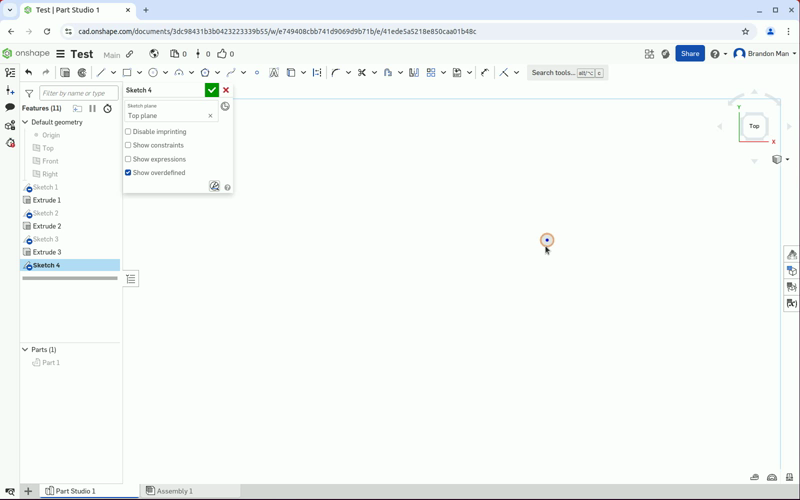
scroll(6)
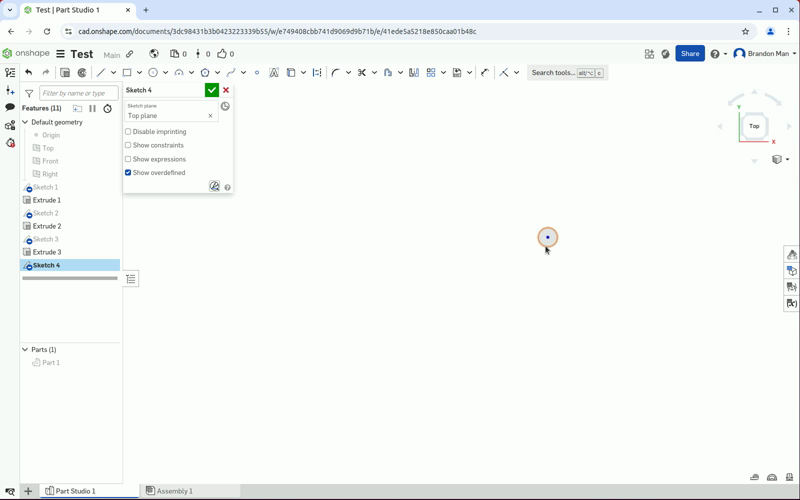
scroll(6)
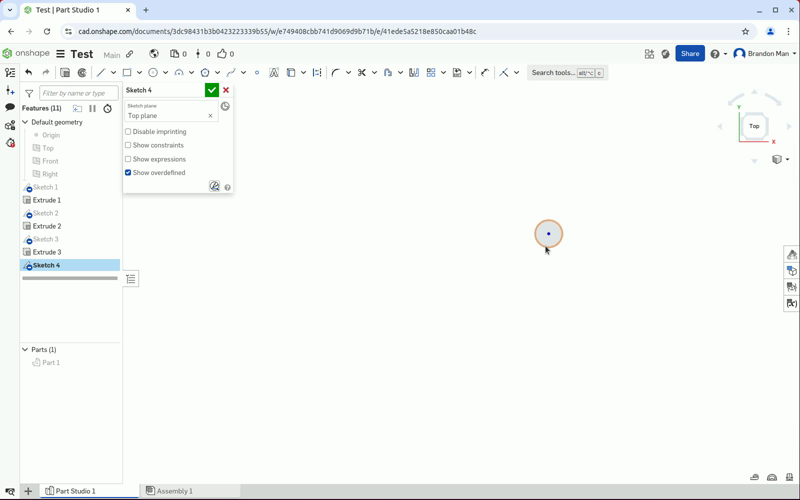
scroll(6)
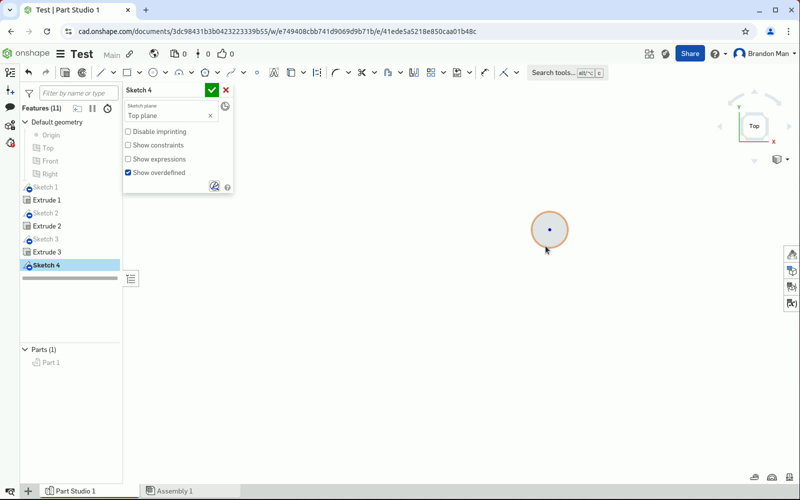
scroll(6)
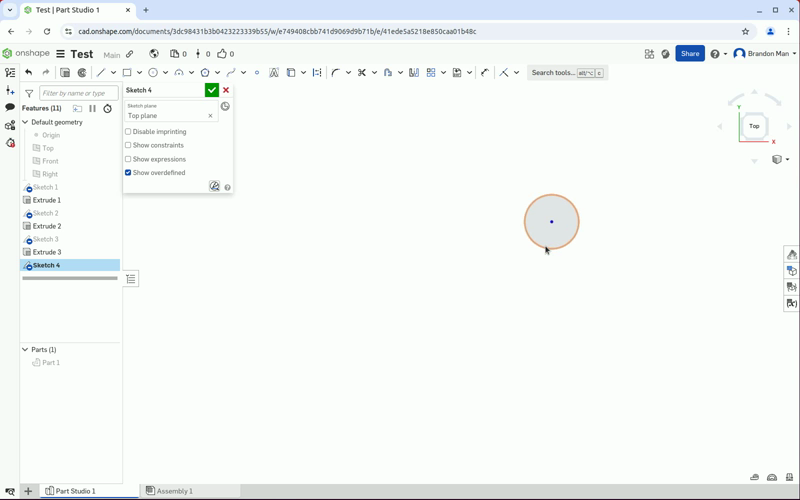
scroll(6)
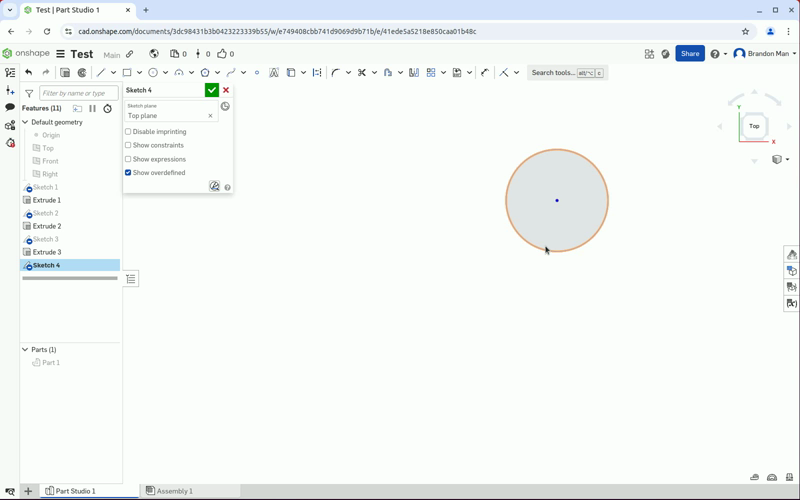
click(545, 245)
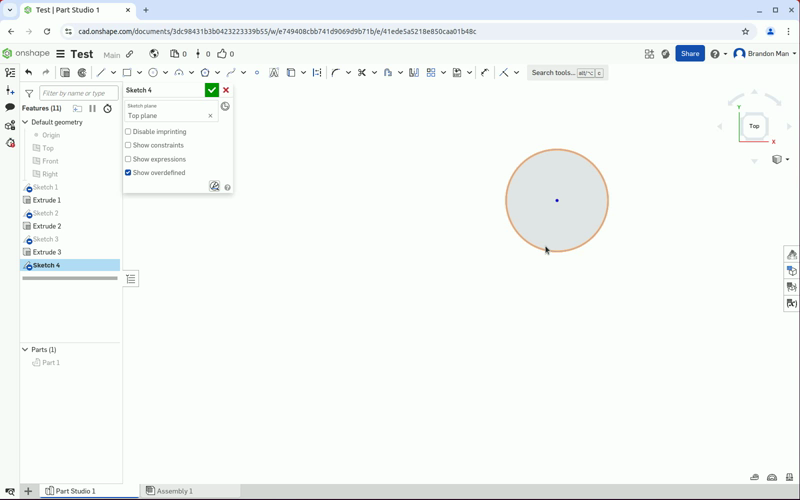
scroll(-6)
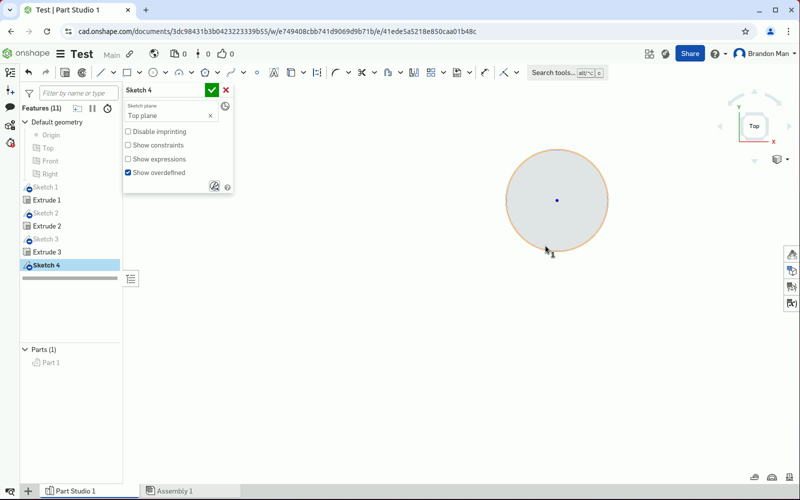
scroll(-6)
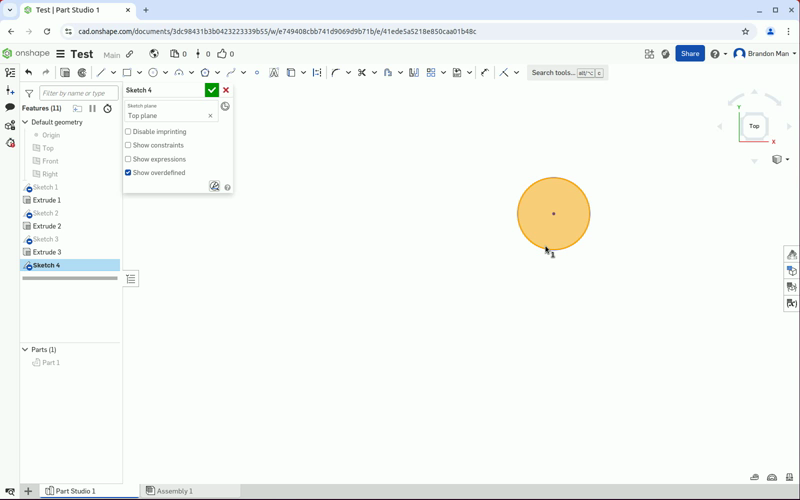
scroll(-6)
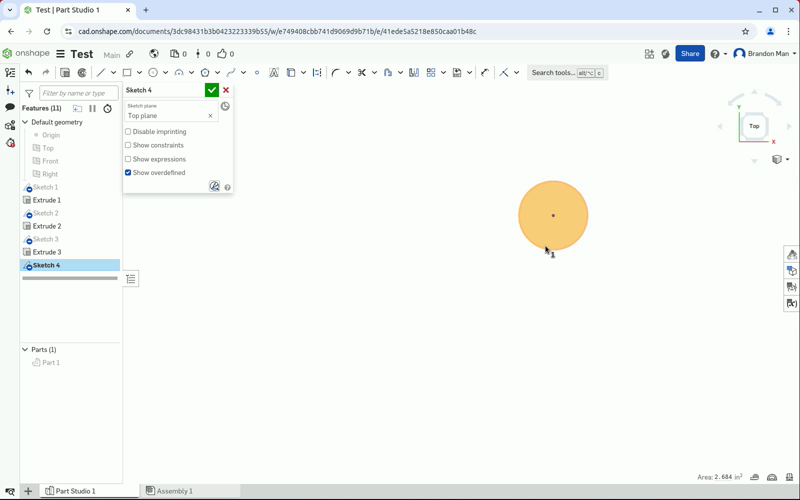
scroll(-6)
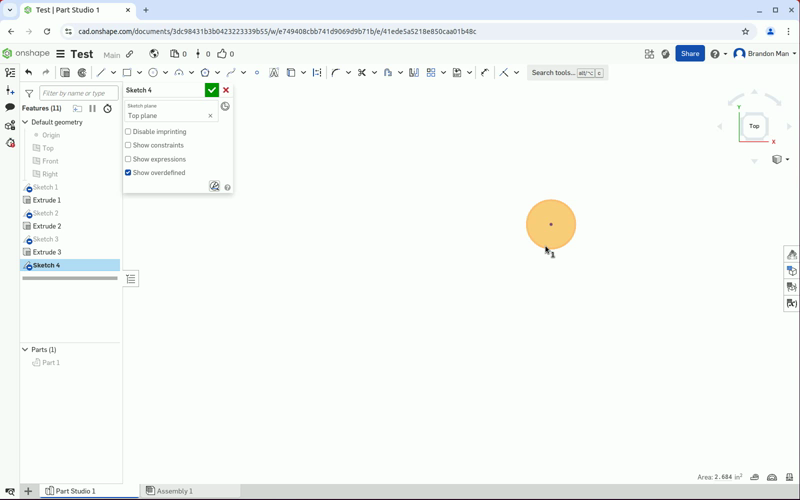
scroll(-6)
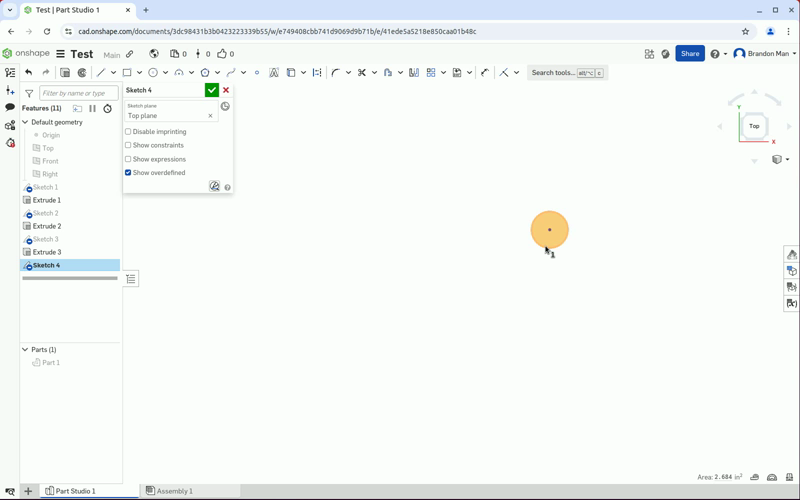
scroll(-6)
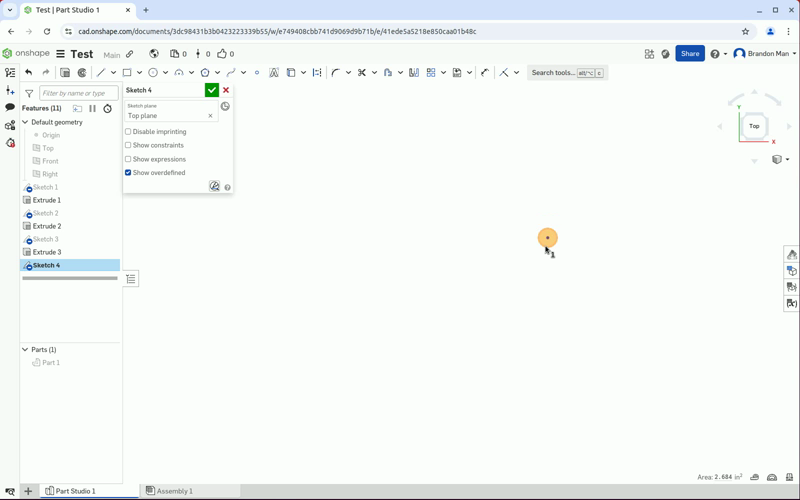
scroll(-6)
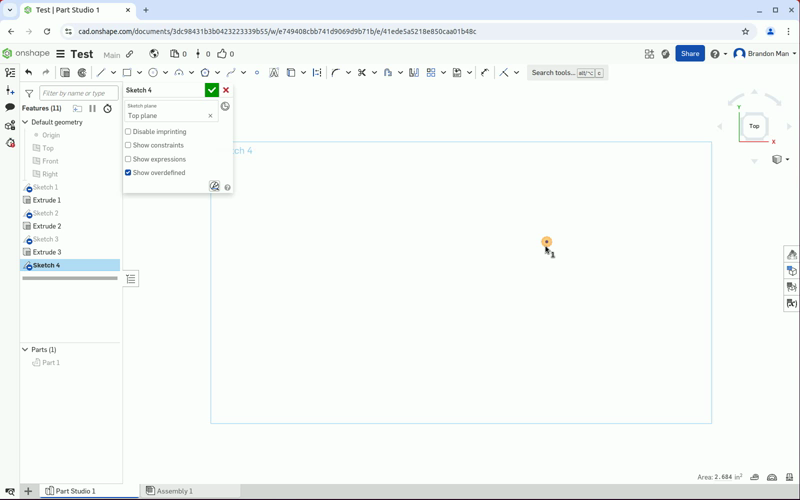
mouse_move(73, 352)
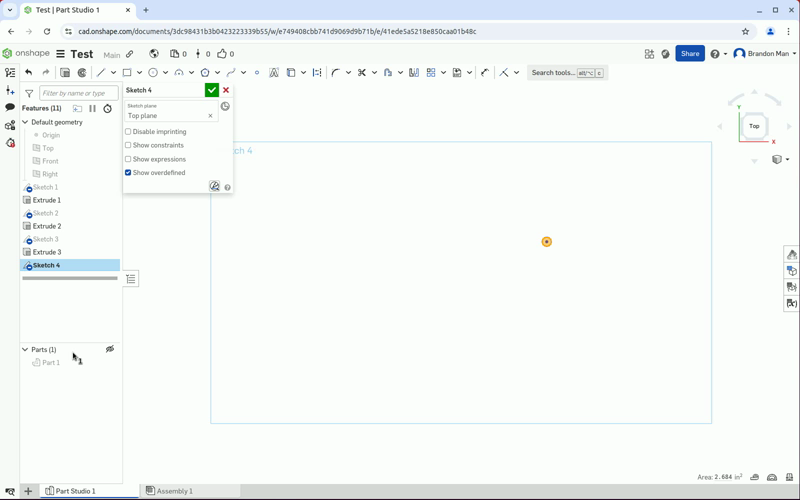
key(shift+y)
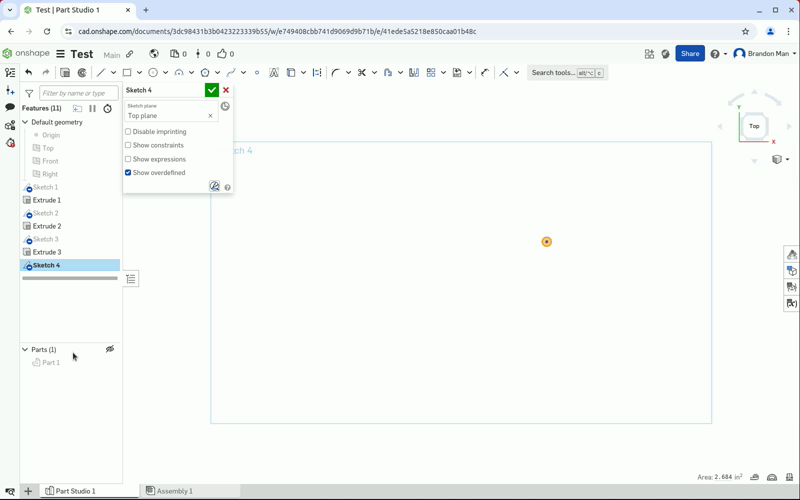
key(shift+e)
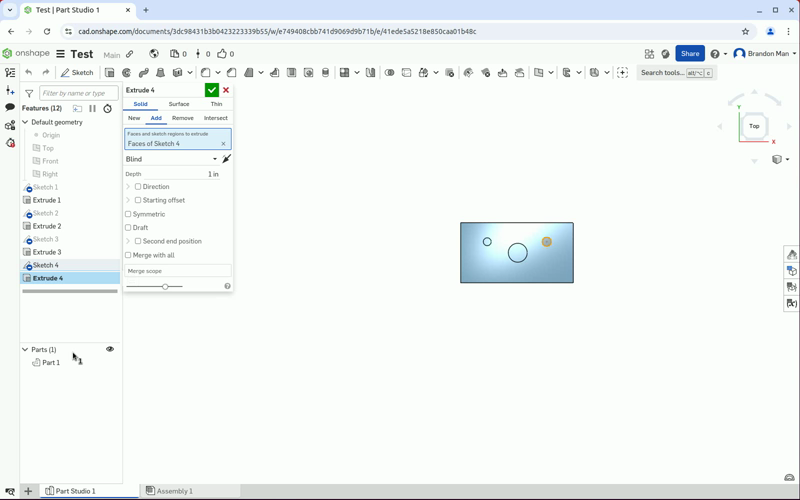
mouse_move(143, 106)
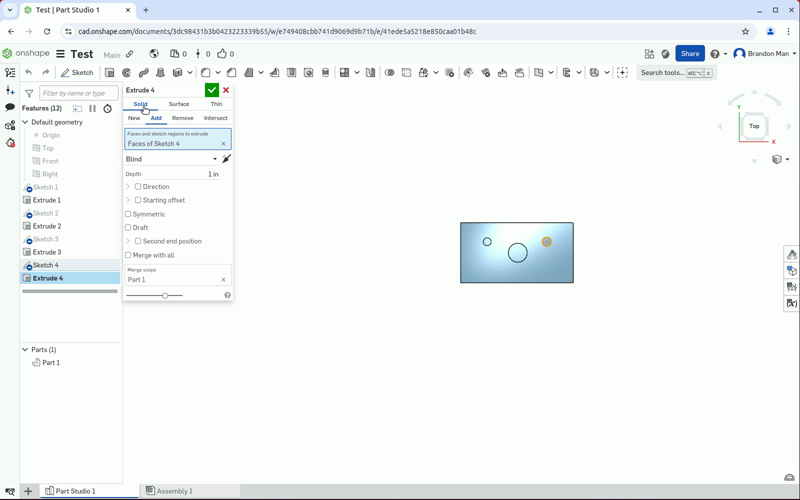
click(143, 106)
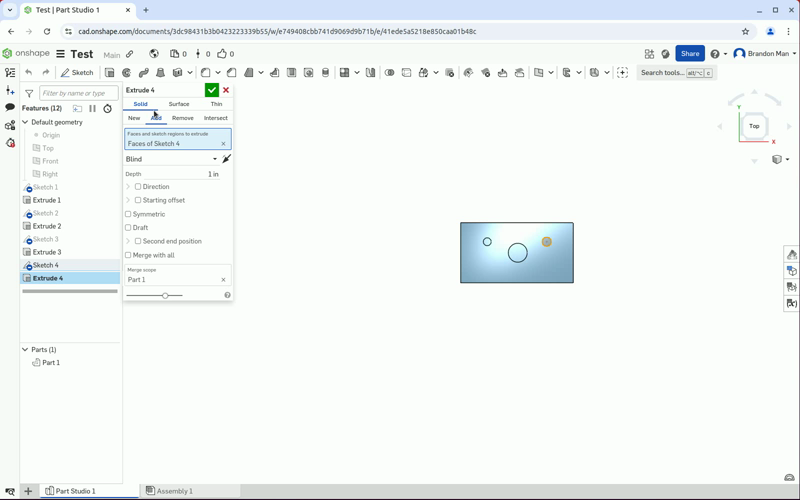
mouse_move(186, 120)
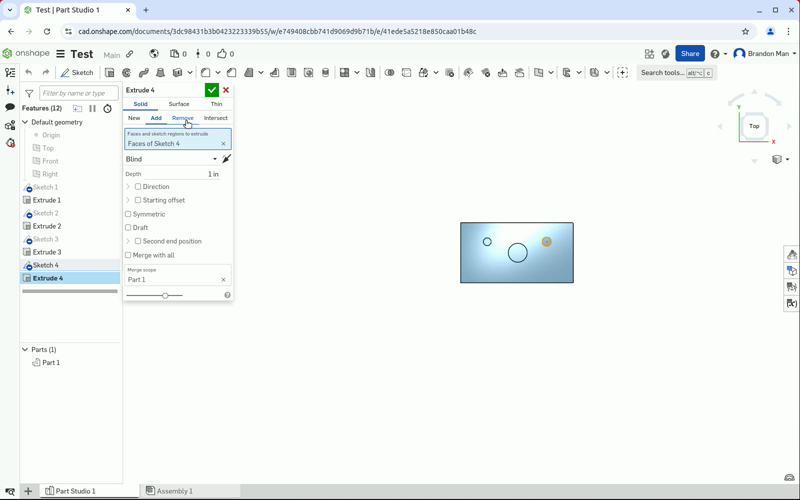
click(186, 120)
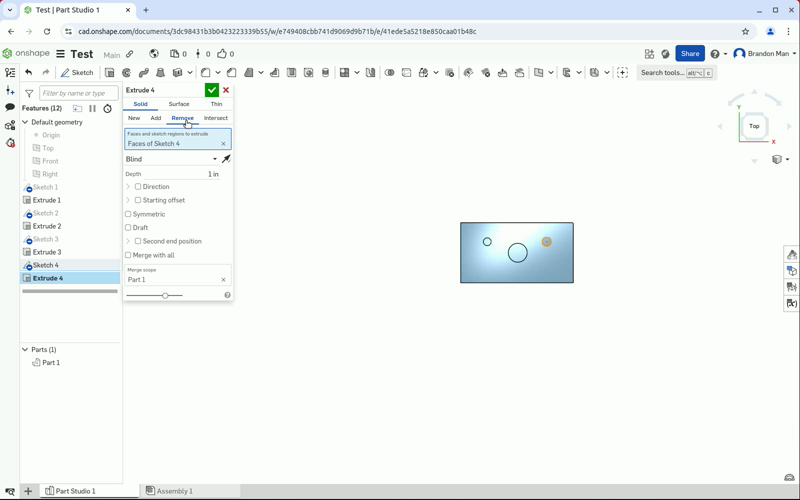
key(tab, 4)
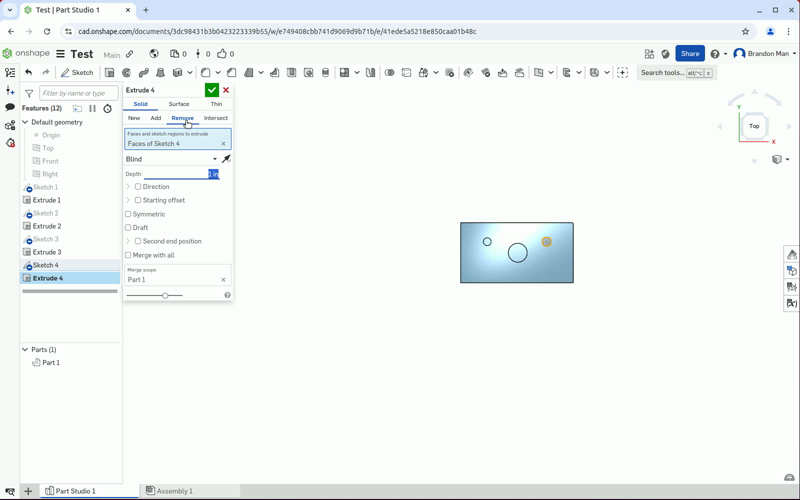
text(1.444)
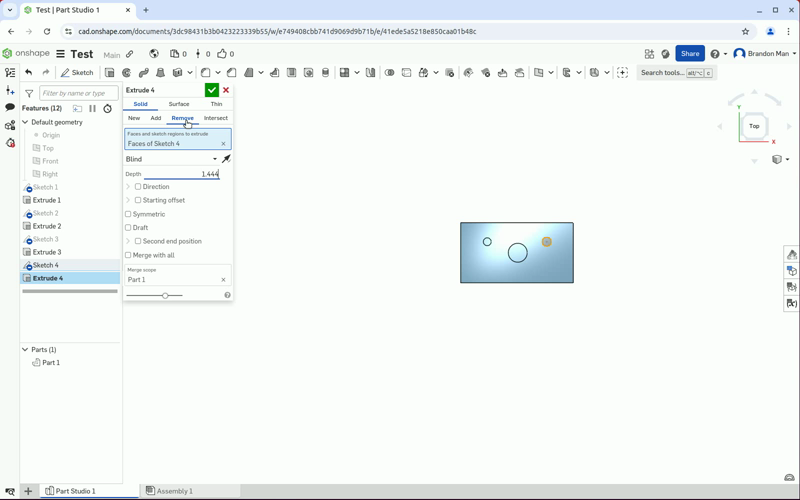
key(tab, 6)
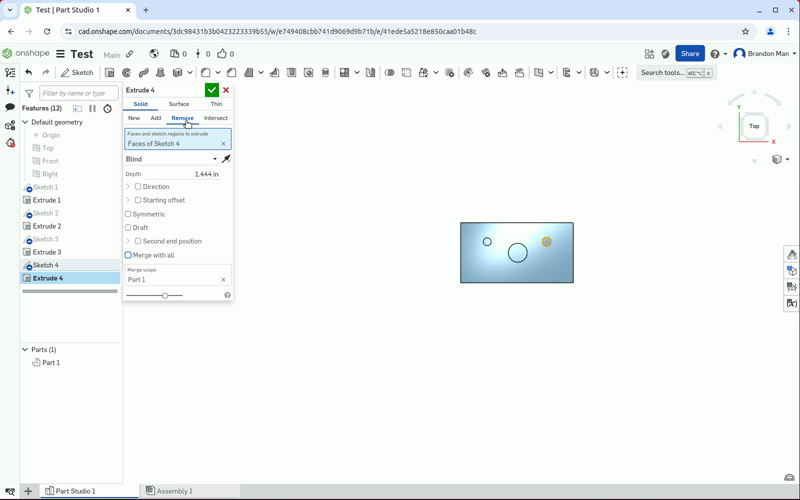
key(space)
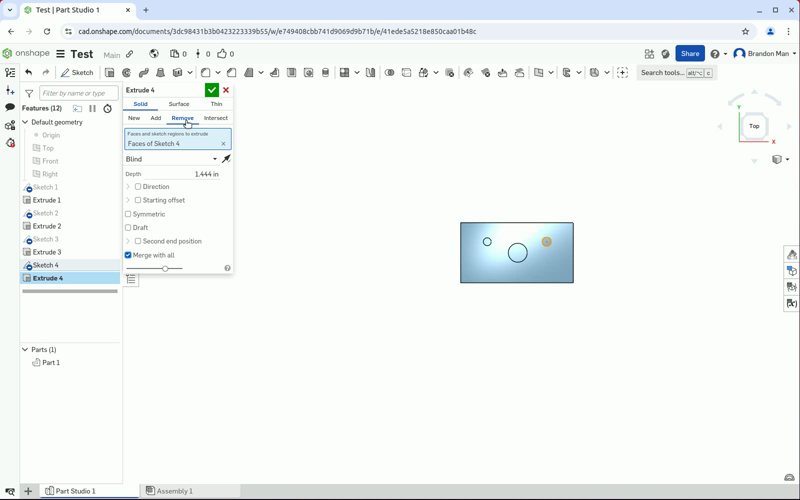
key(enter)
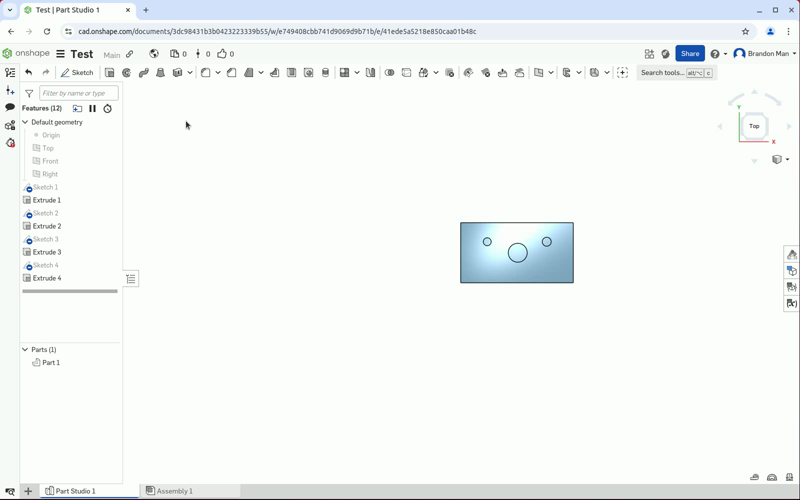
key(shift+h)
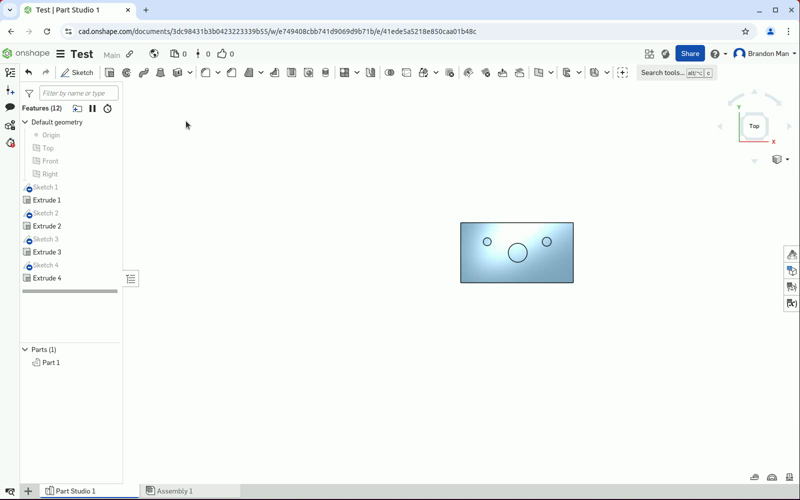
key(shift+h)
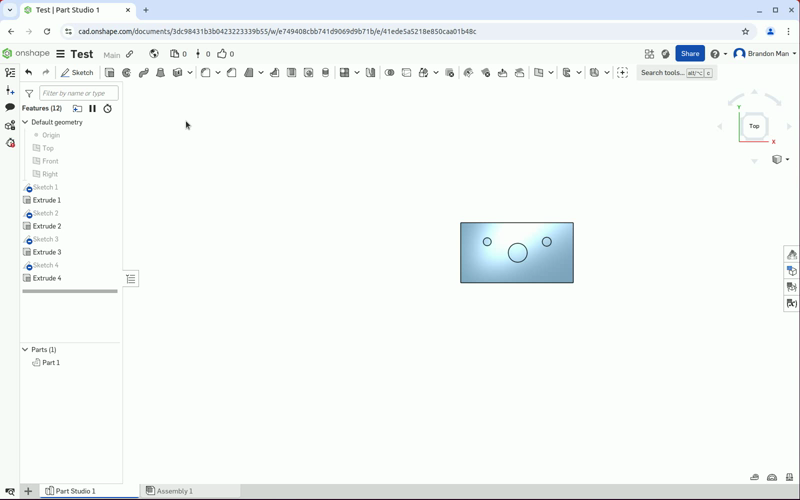
mouse_move(73, 189)
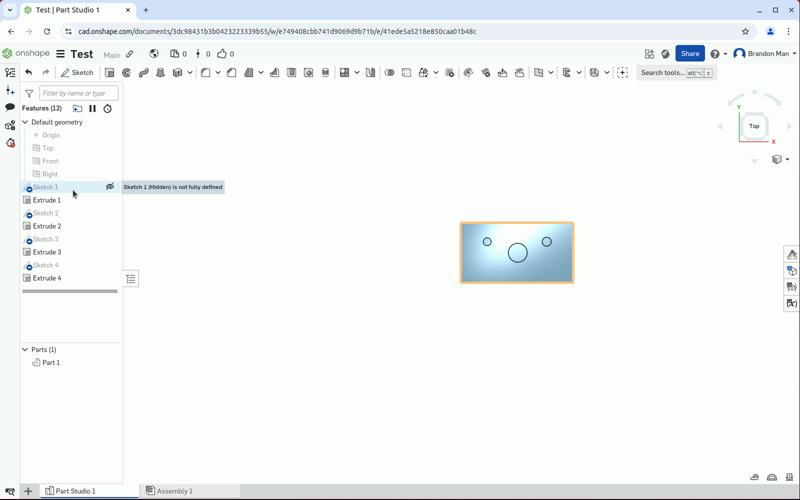
click(73, 189)
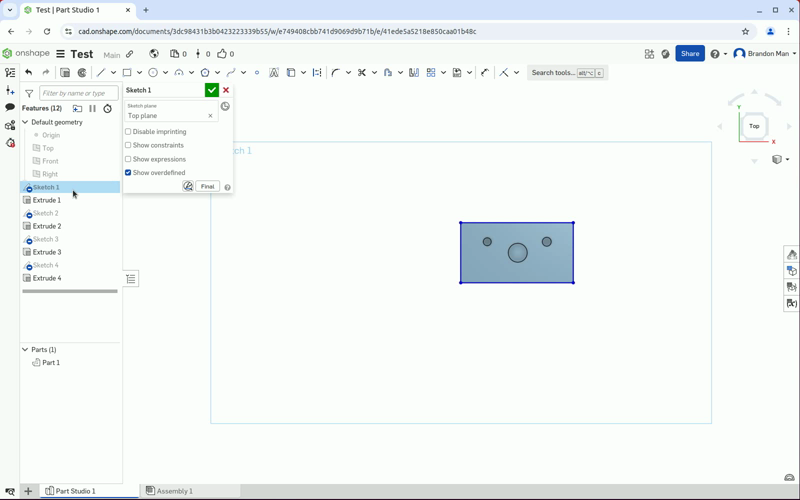
mouse_move(229, 92)
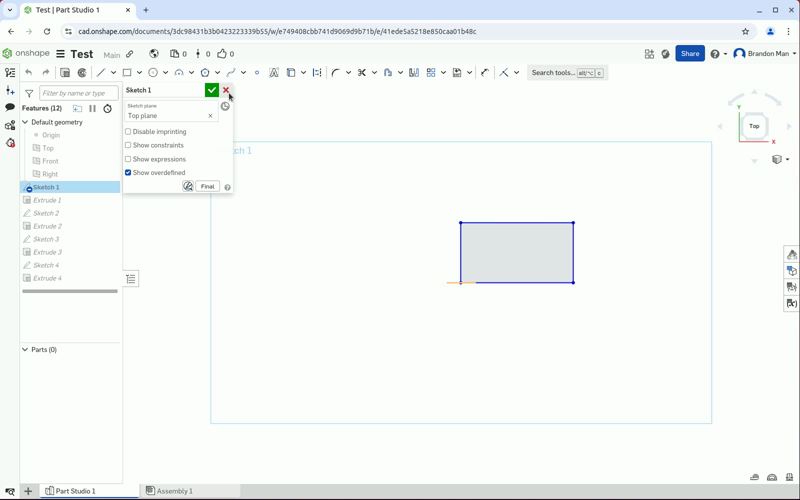
click(229, 92)
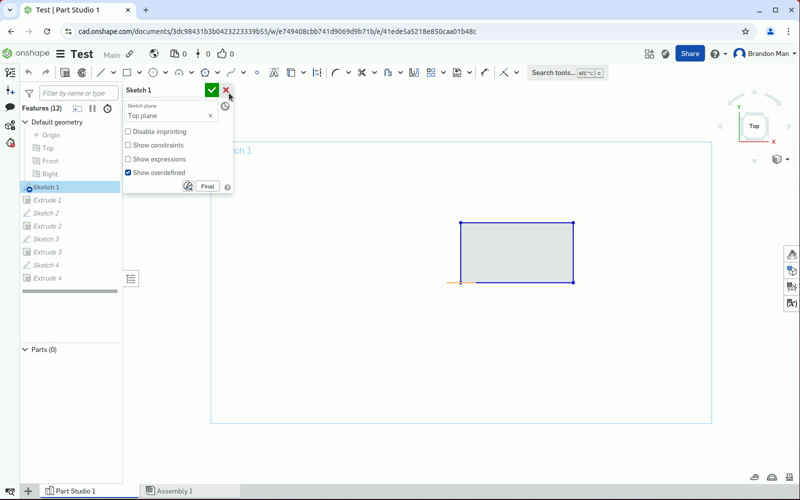
key(shift+s)
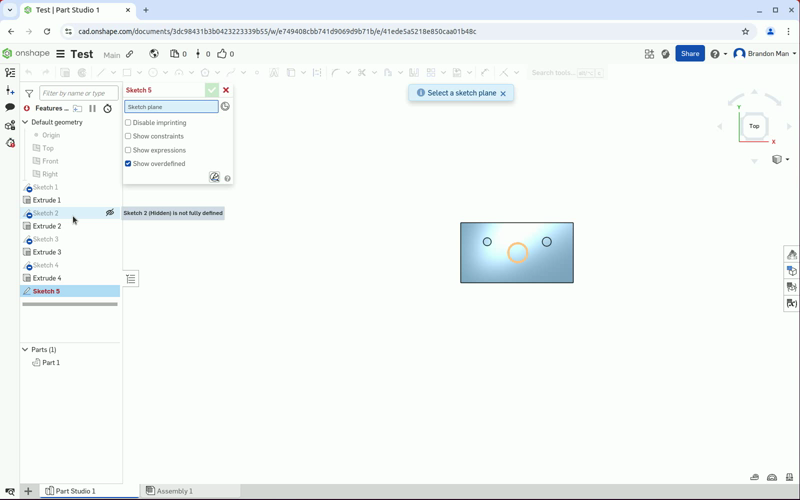
scroll(3)
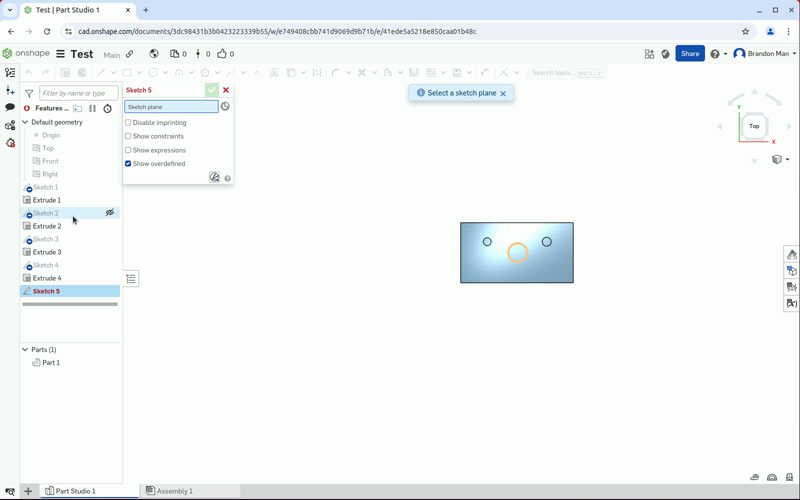
mouse_move(73, 150)
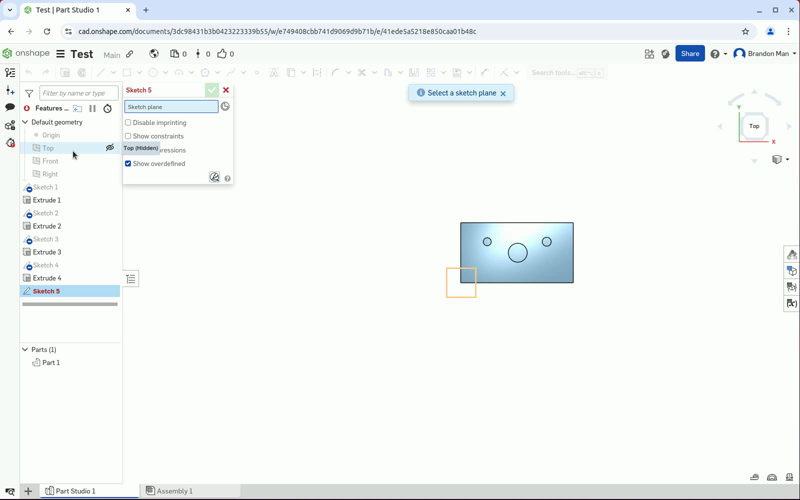
click(73, 150)
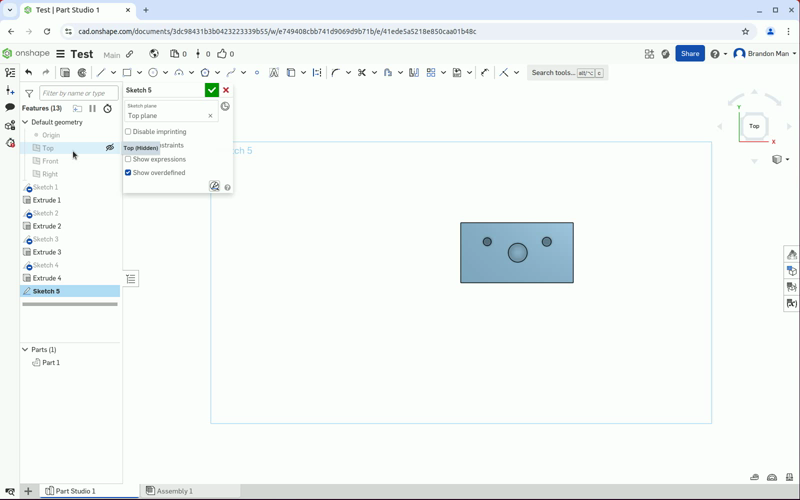
mouse_move(73, 352)
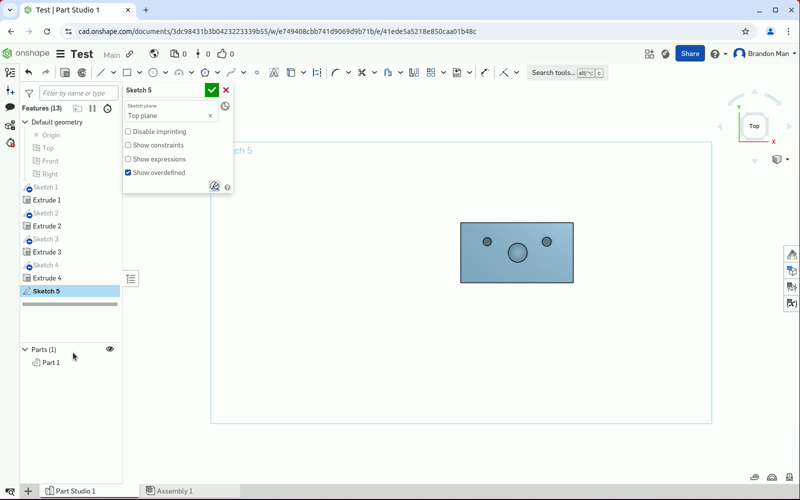
key(y)
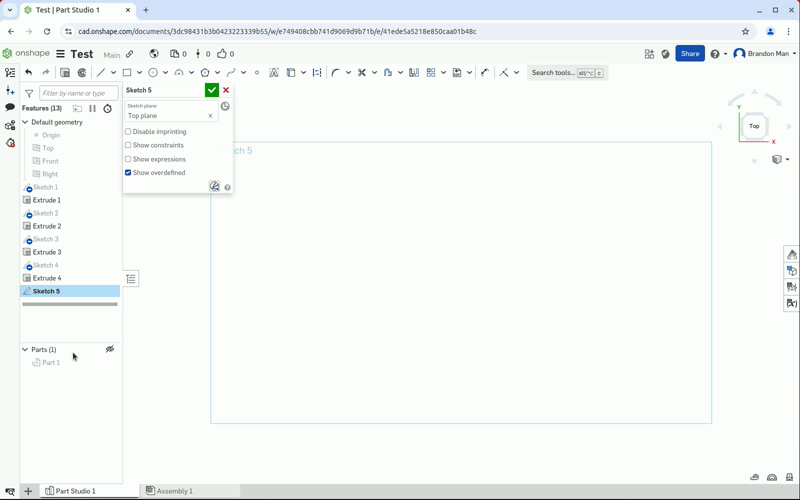
key(c)
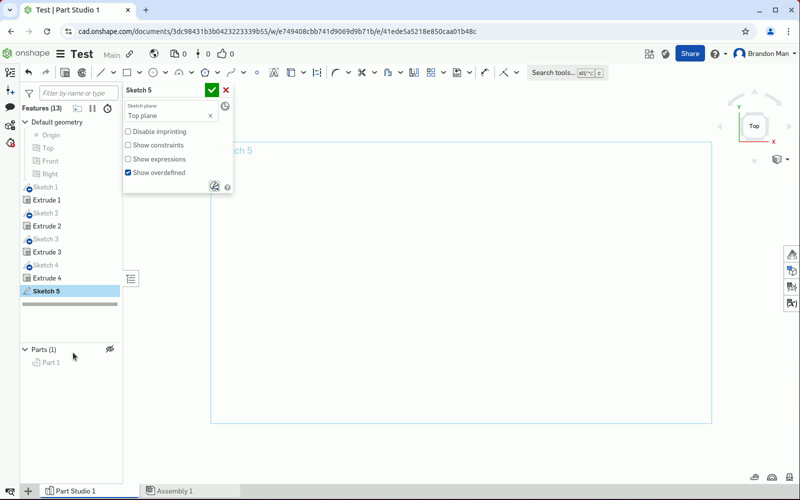
key_down(shift)
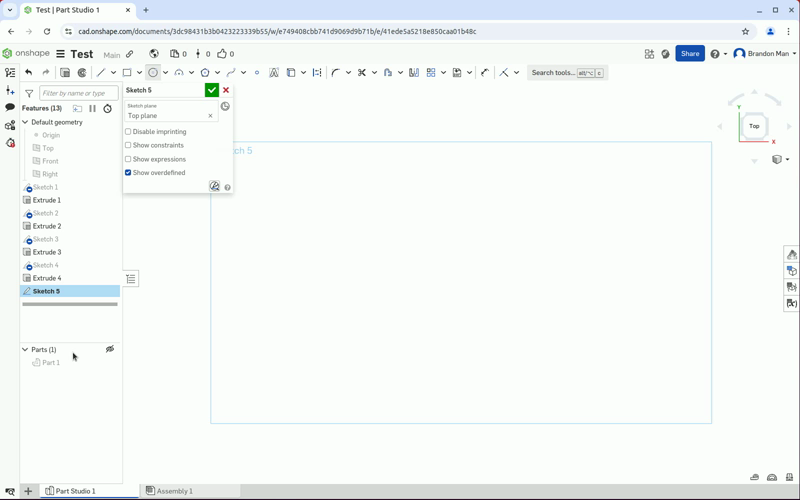
mouse_move(487, 264)
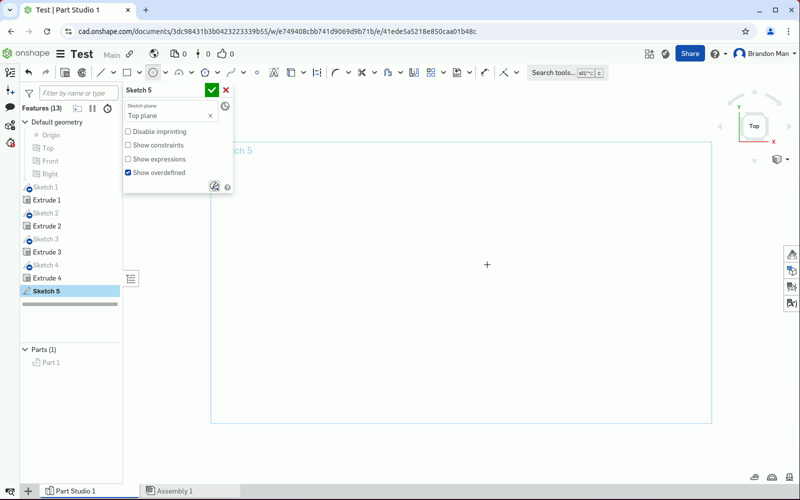
click(487, 264)
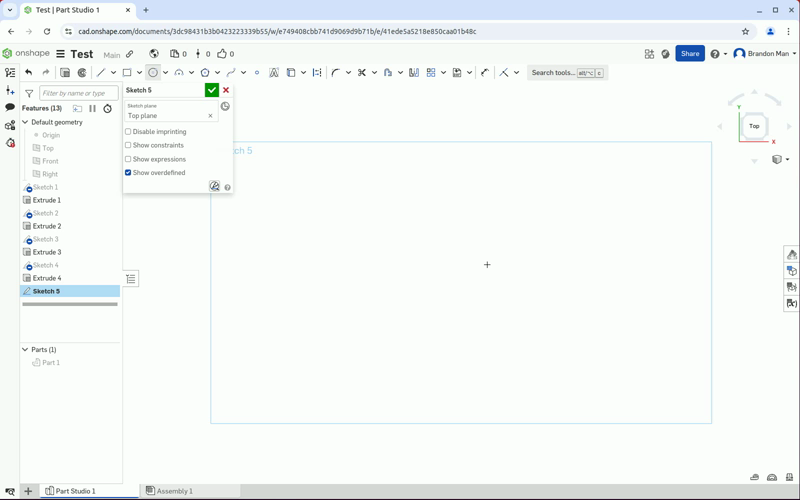
key_up(shift)
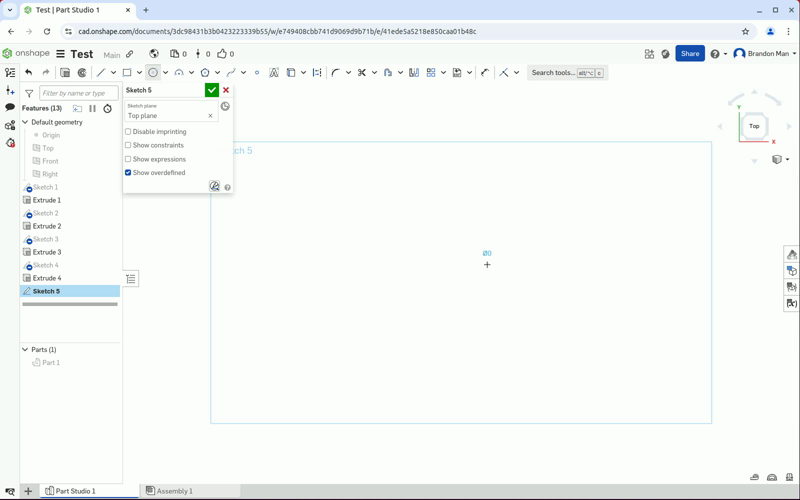
mouse_move(491, 264)
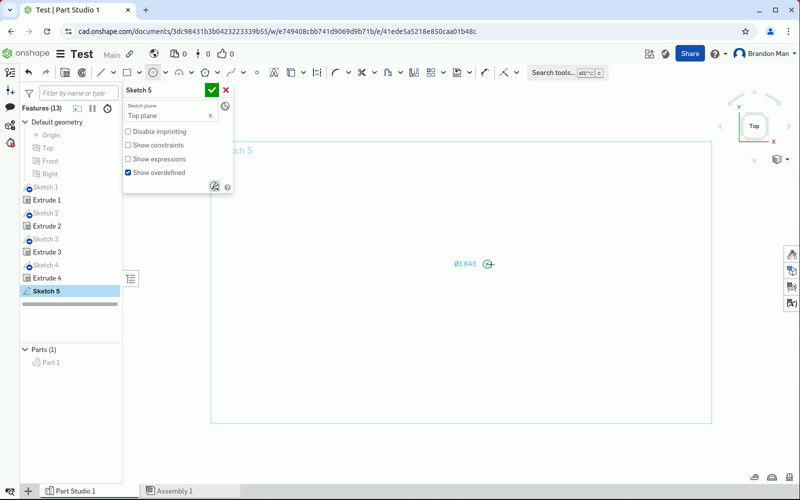
click(491, 264)
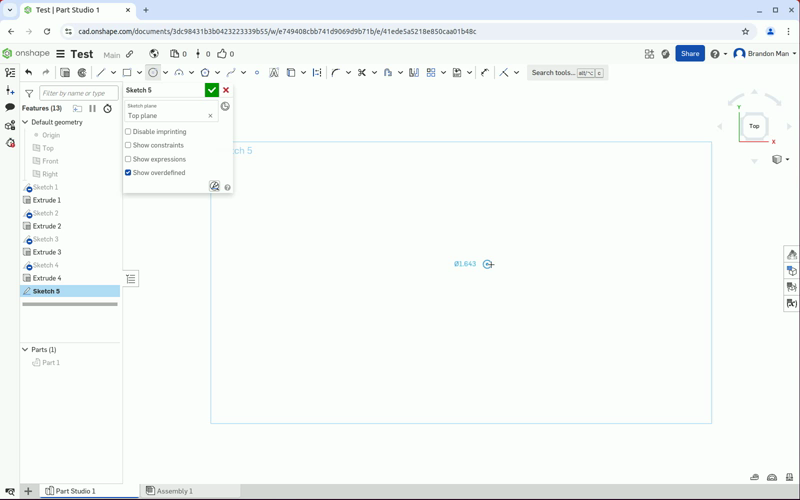
key(esc)
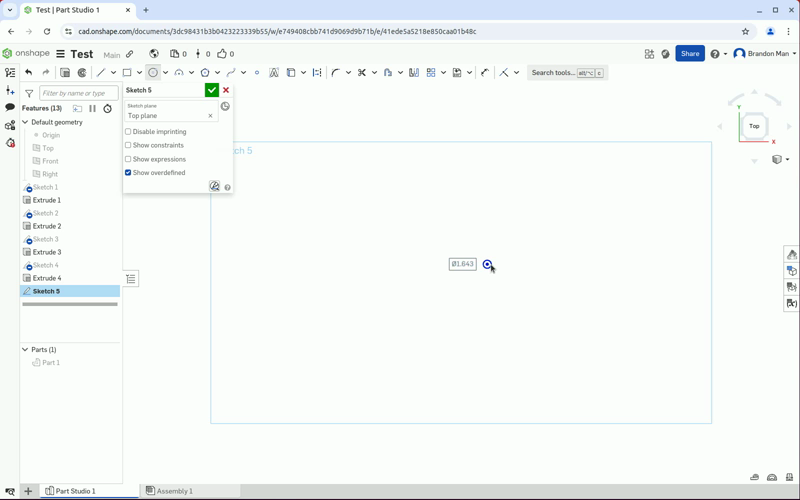
mouse_move(485, 262)
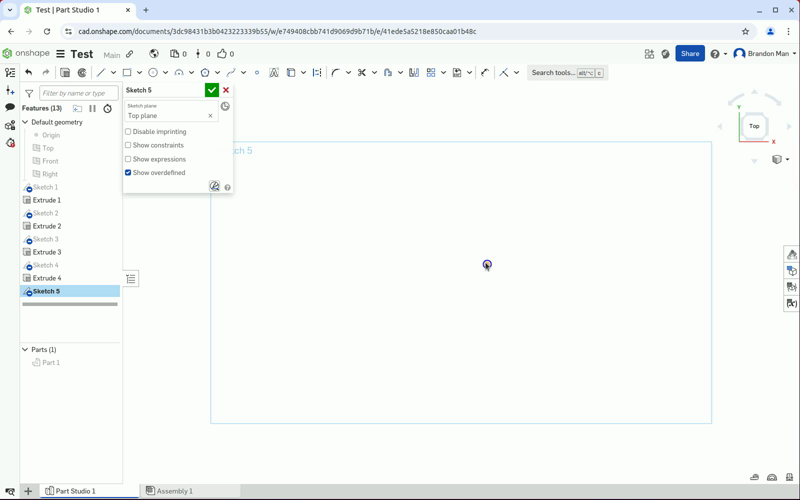
scroll(6)
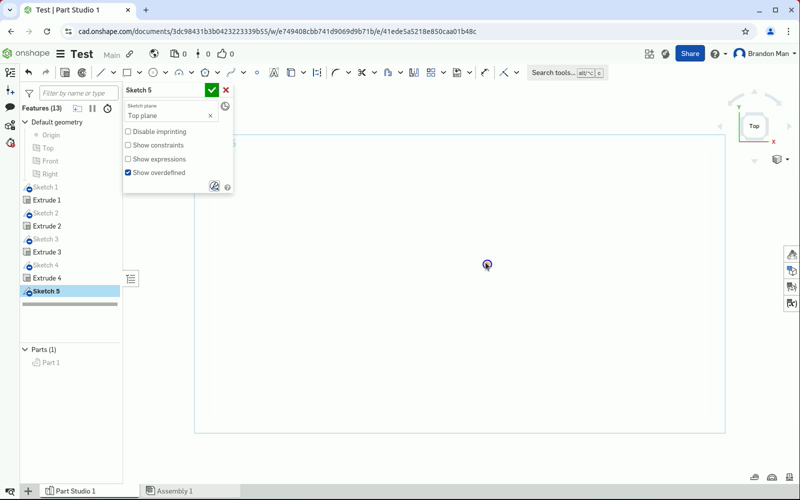
scroll(6)
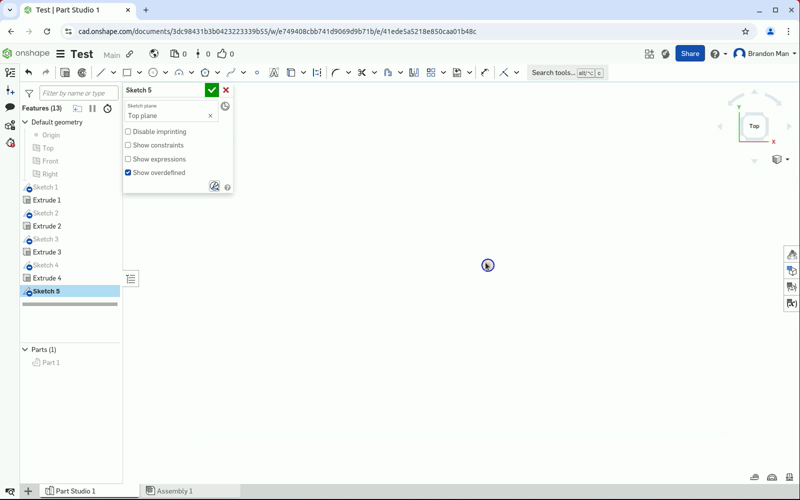
scroll(6)
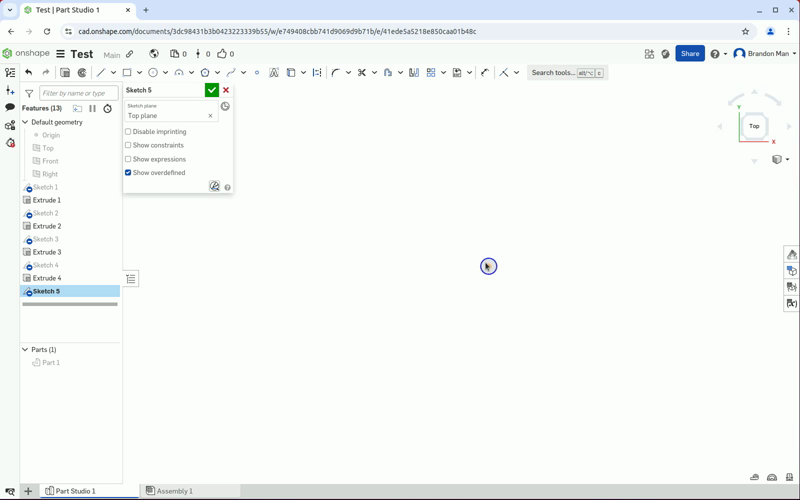
scroll(6)
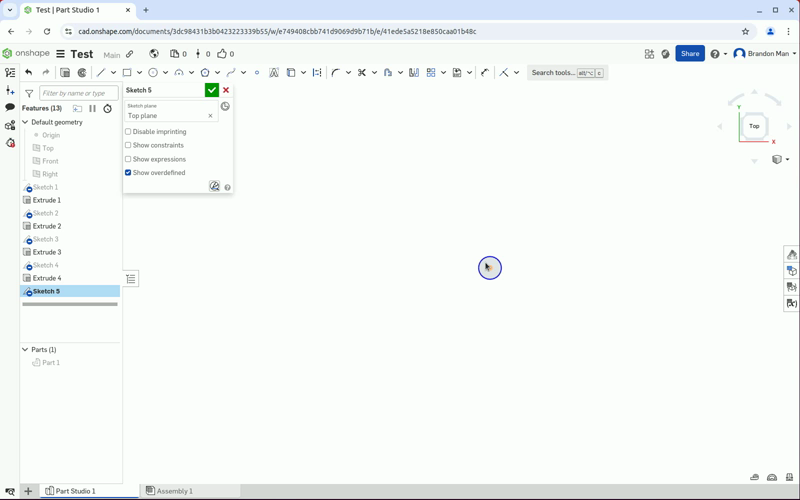
scroll(6)
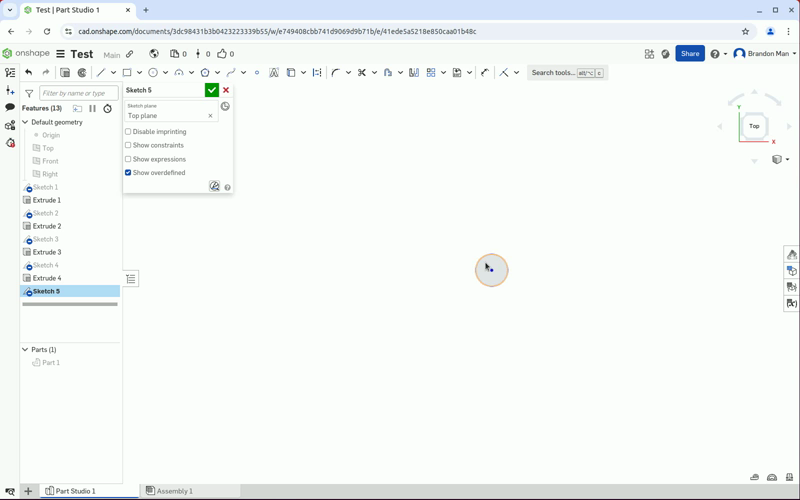
scroll(6)
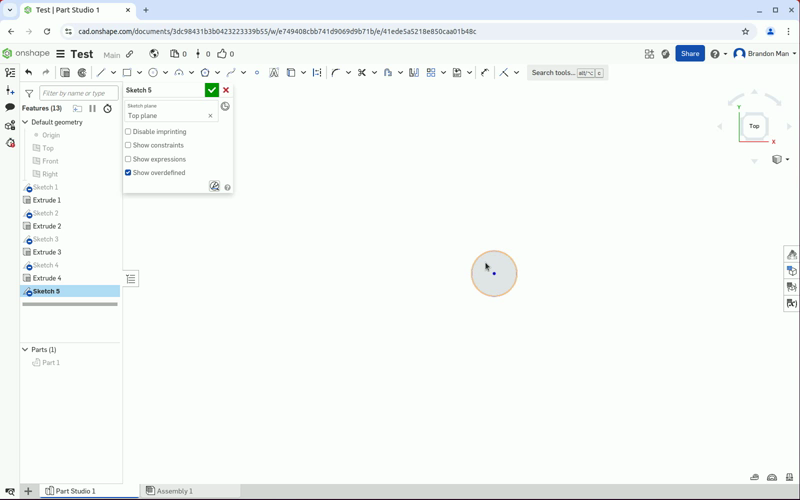
scroll(6)
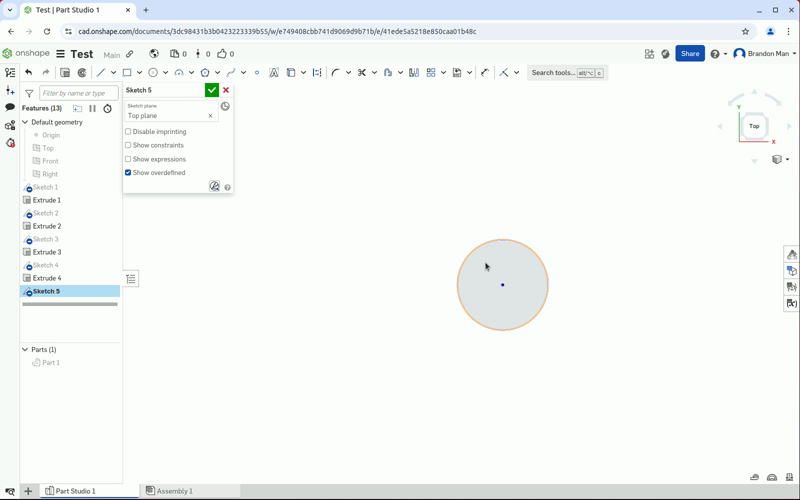
click(485, 262)
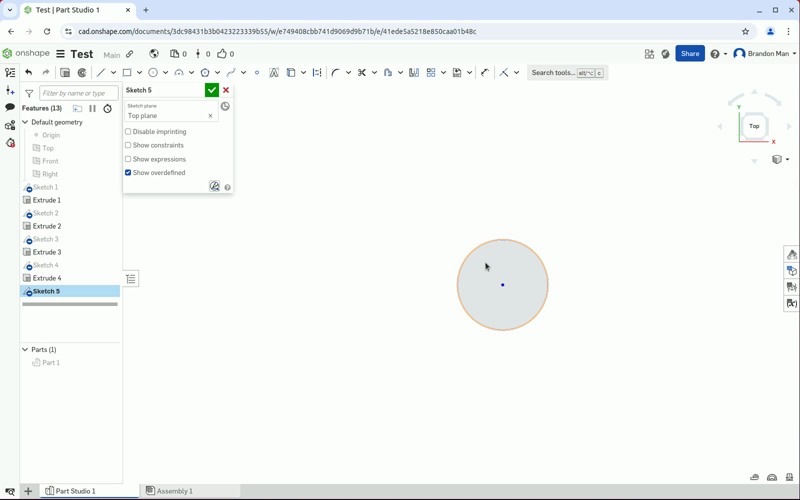
scroll(-6)
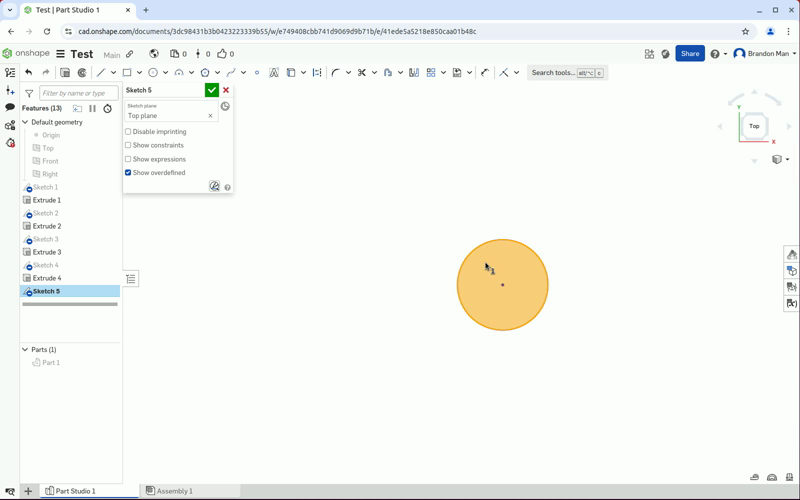
scroll(-6)
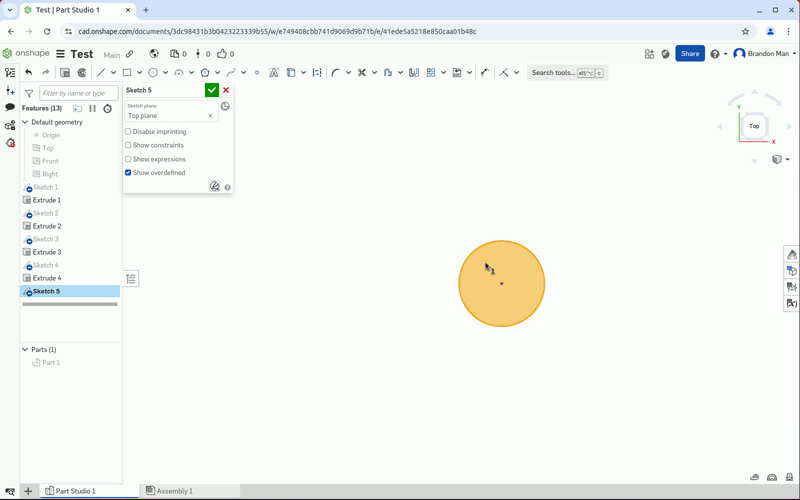
scroll(-6)
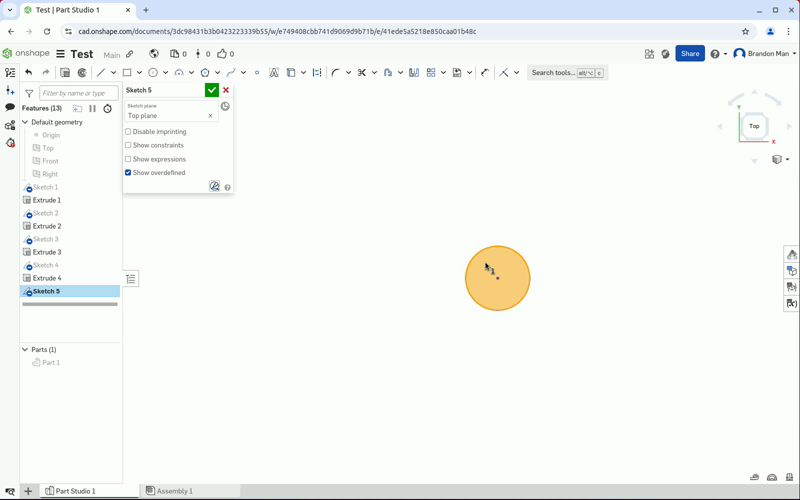
scroll(-6)
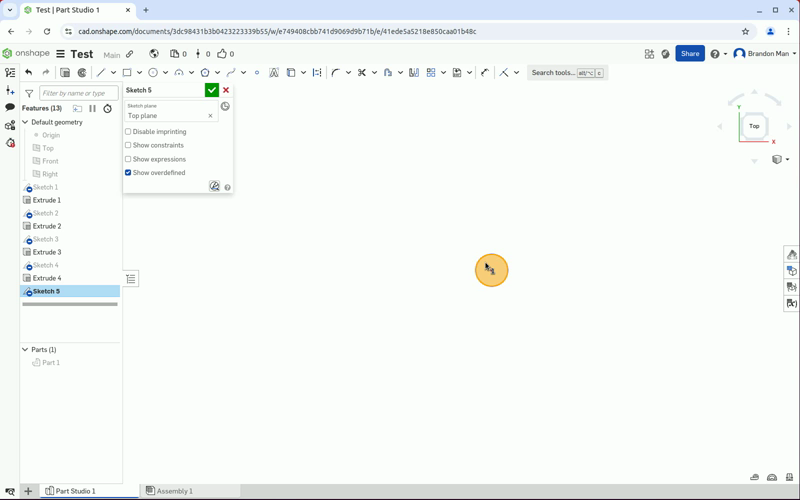
scroll(-6)
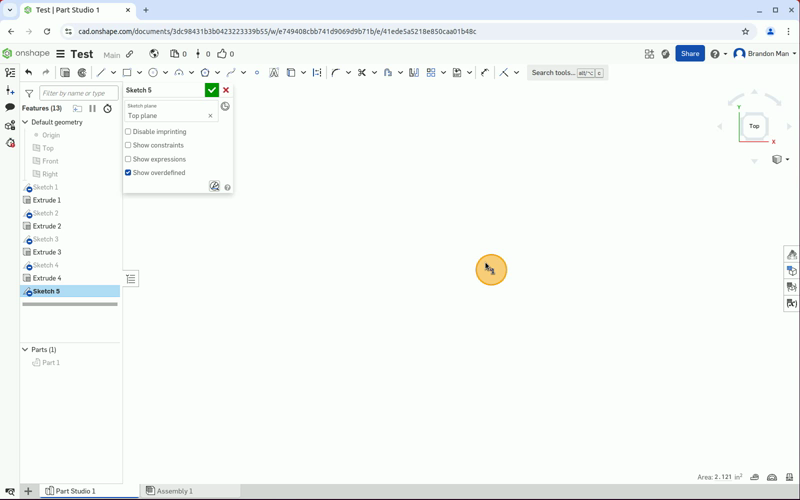
scroll(-6)
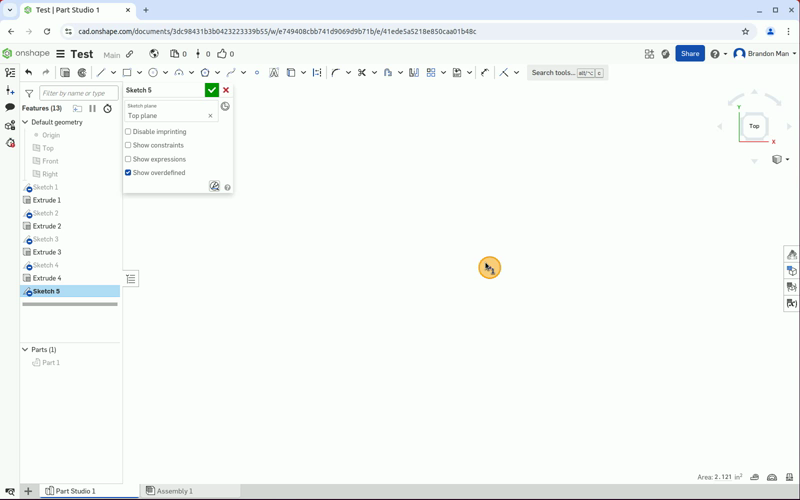
scroll(-6)
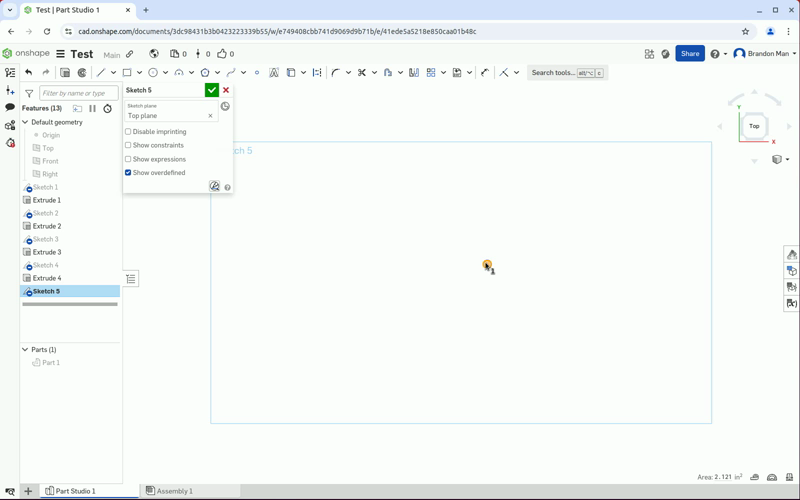
mouse_move(73, 352)
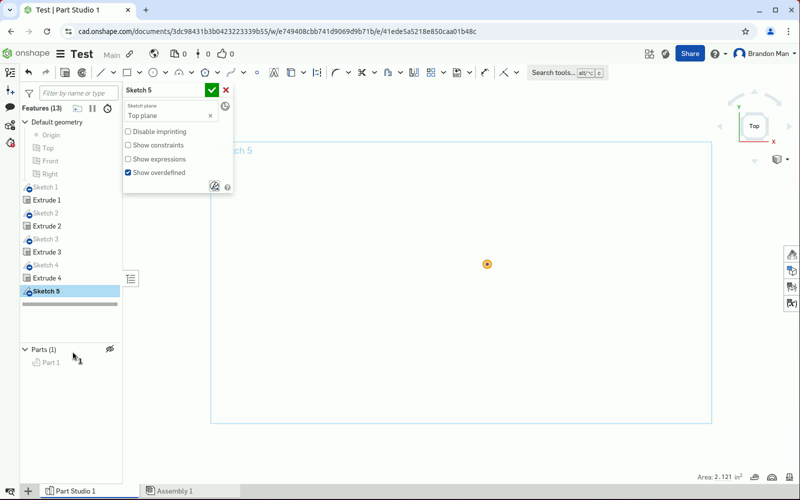
key(shift+y)
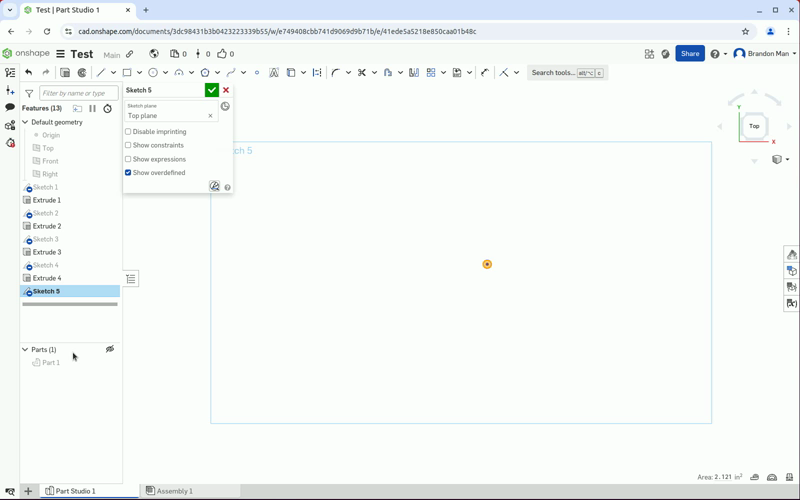
key(shift+e)
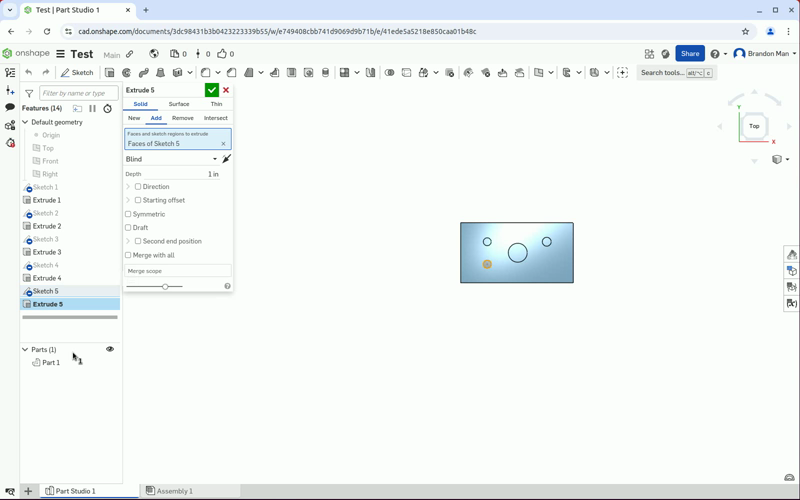
mouse_move(143, 106)
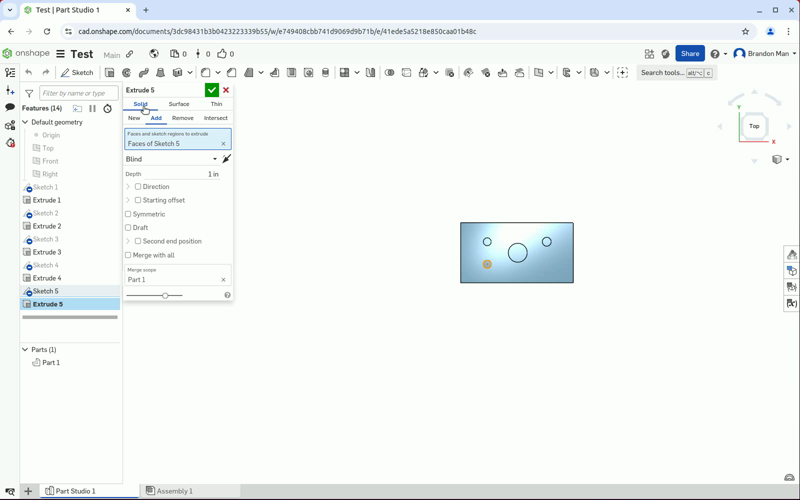
click(143, 106)
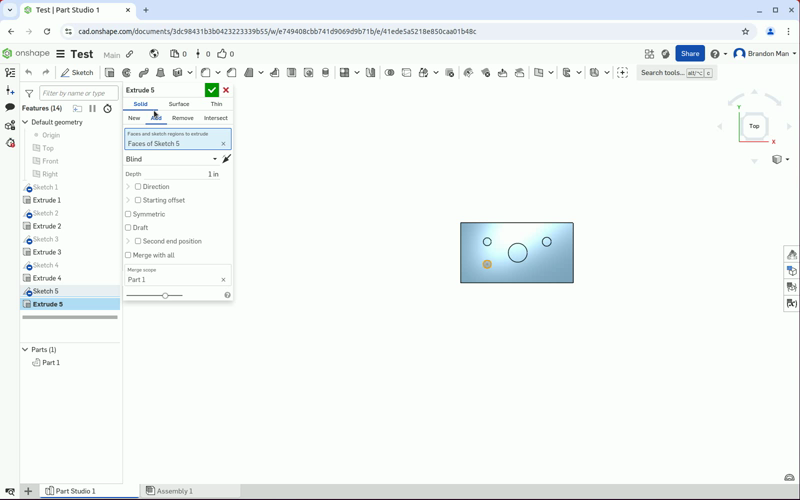
mouse_move(186, 120)
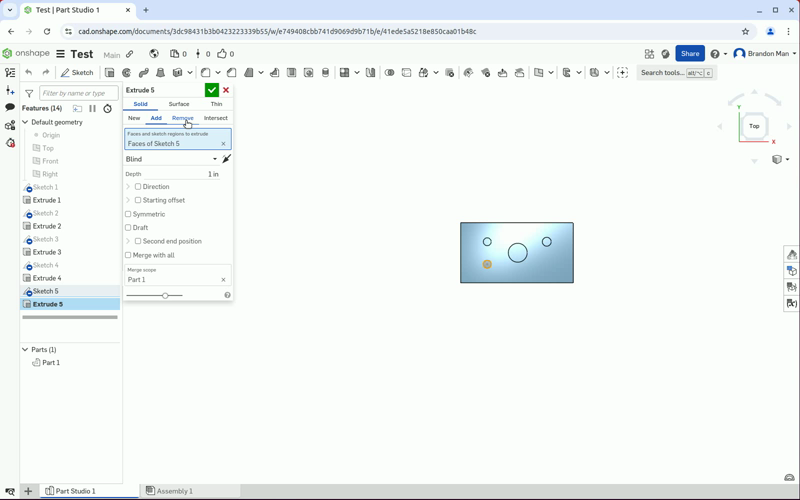
click(186, 120)
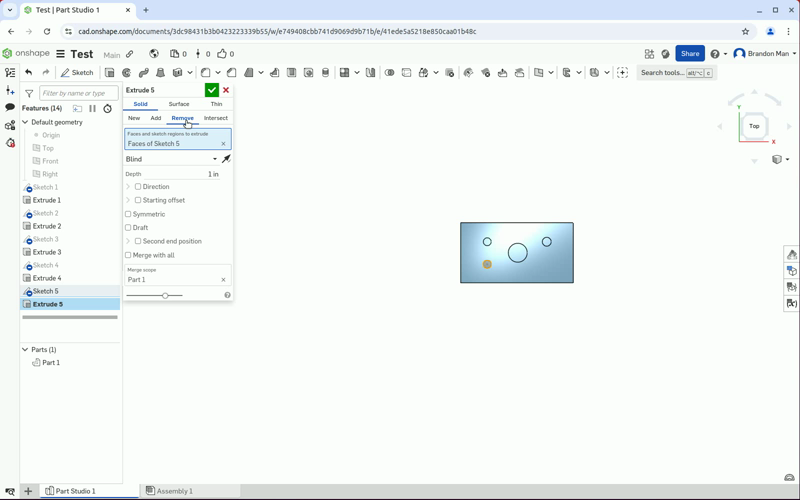
key(tab, 4)
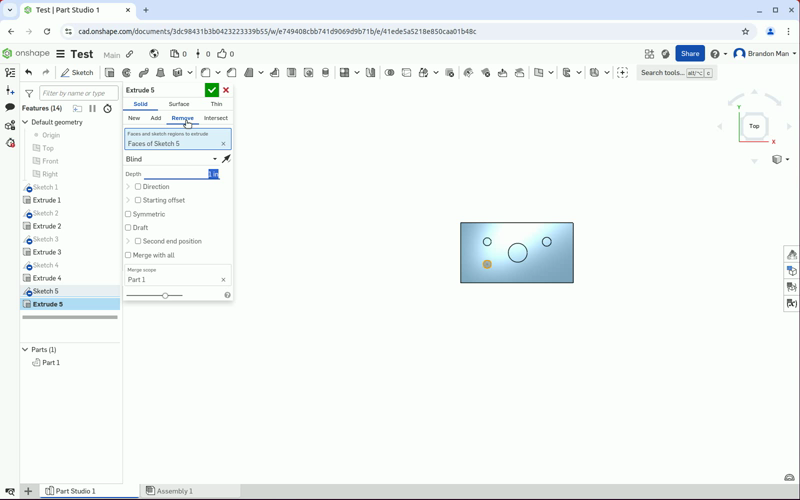
text(1.444)
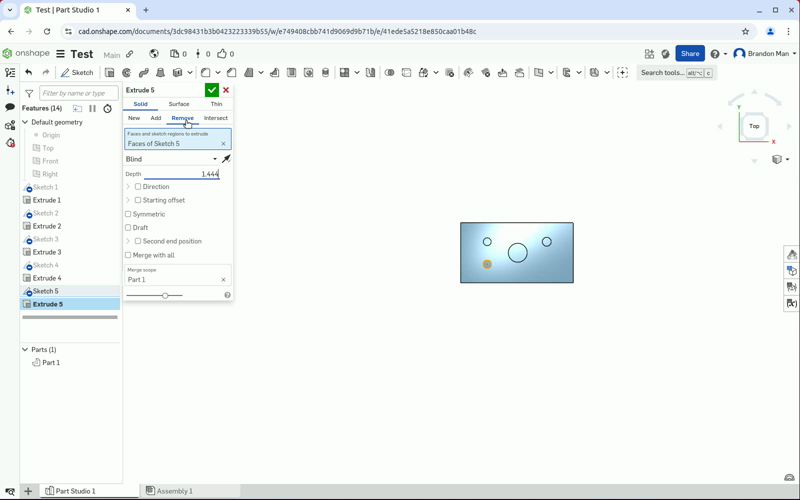
key(tab, 6)
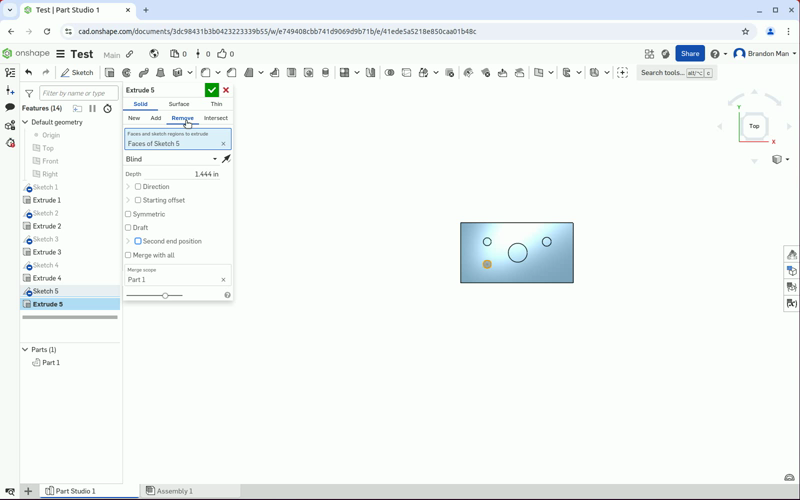
key(space)
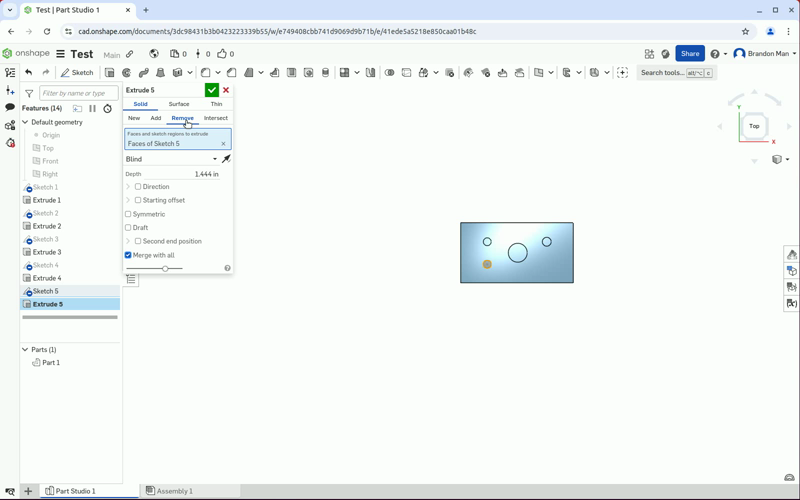
key(enter)
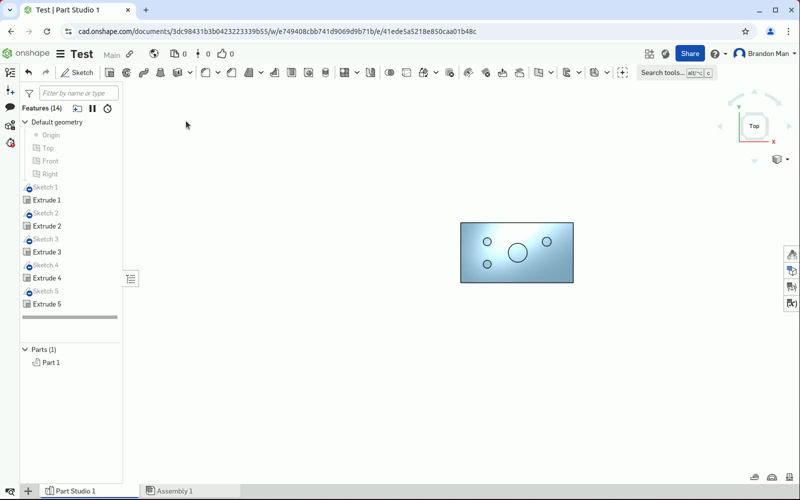
key(shift+h)
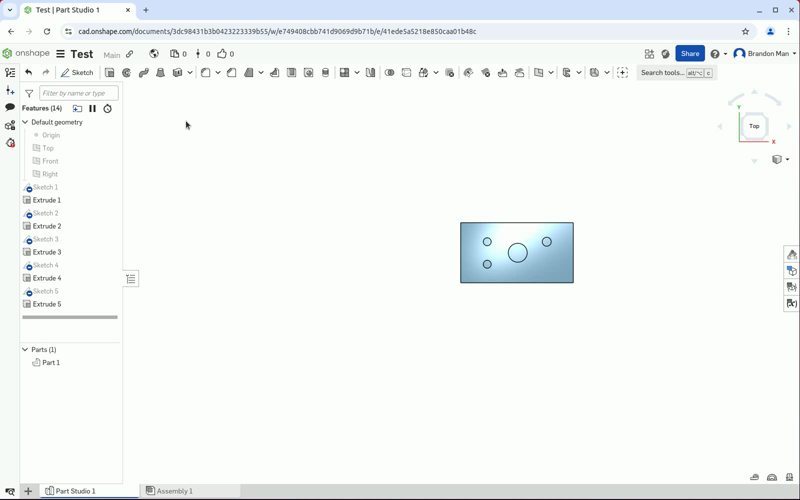
key(shift+h)
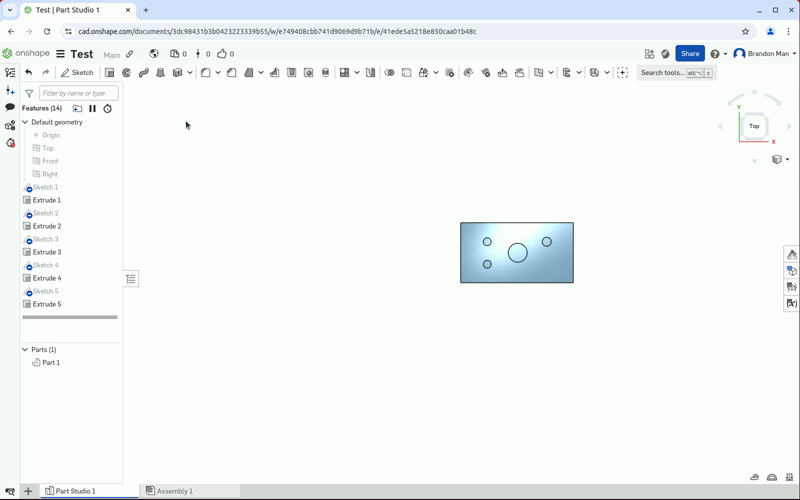
mouse_move(73, 189)
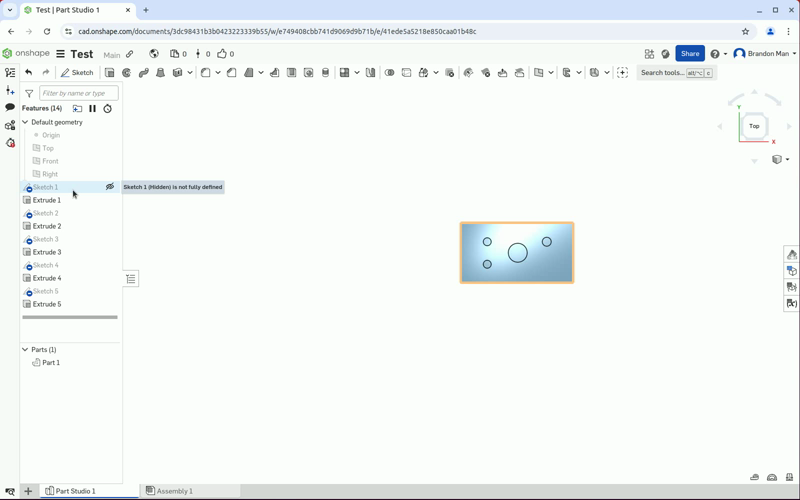
click(73, 189)
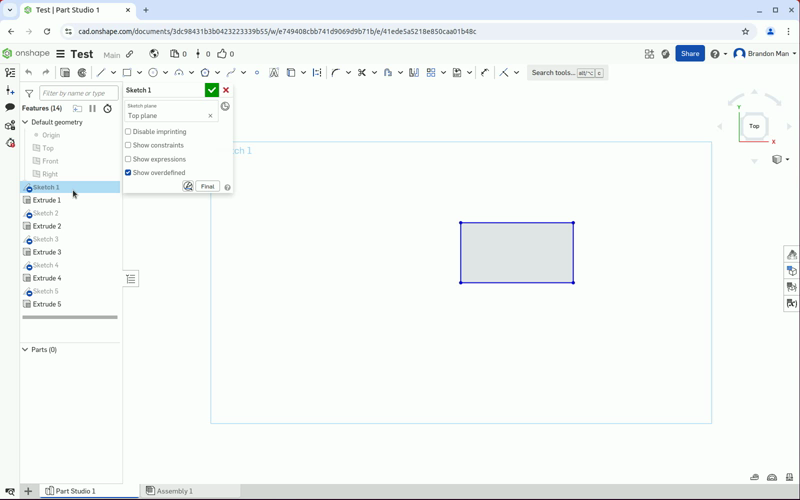
mouse_move(229, 92)
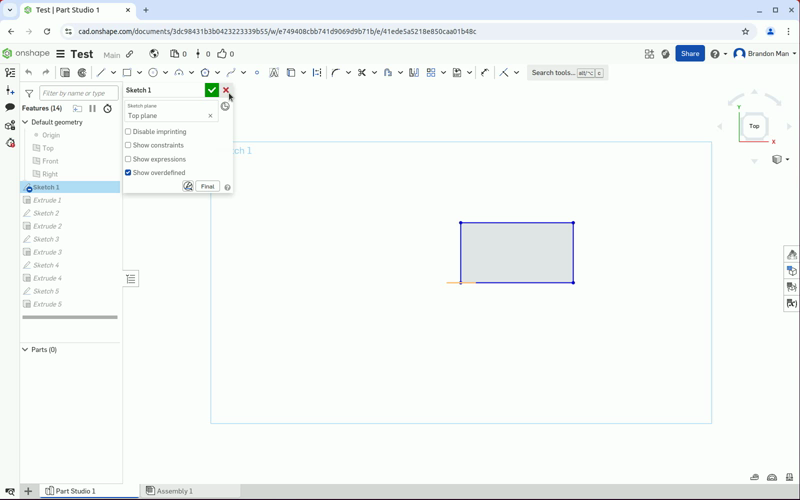
click(229, 92)
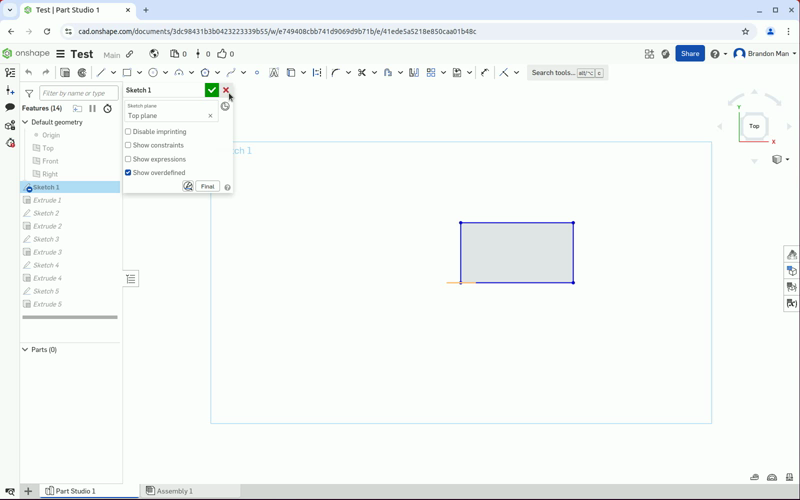
key(shift+s)
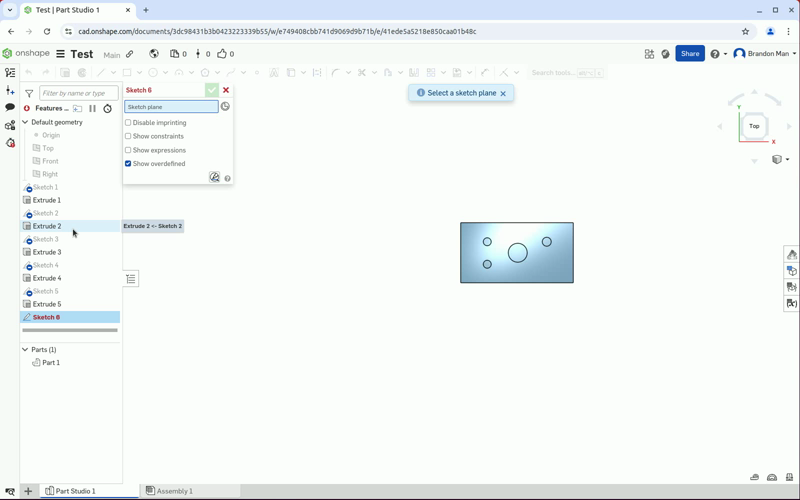
scroll(3)
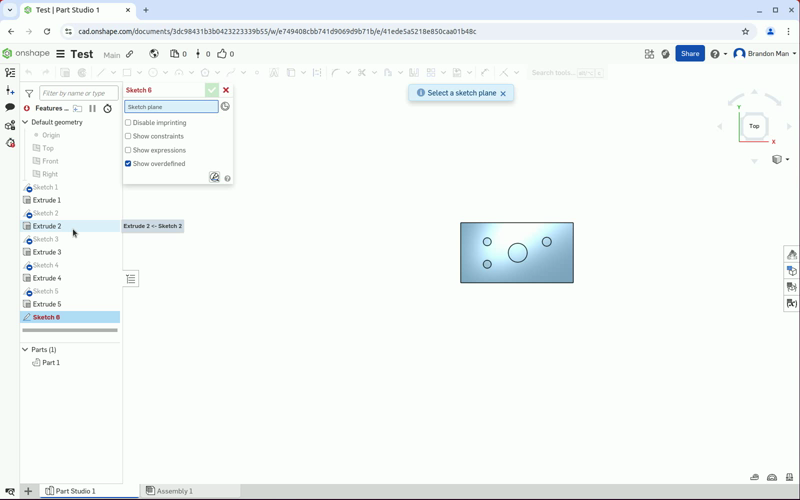
mouse_move(73, 150)
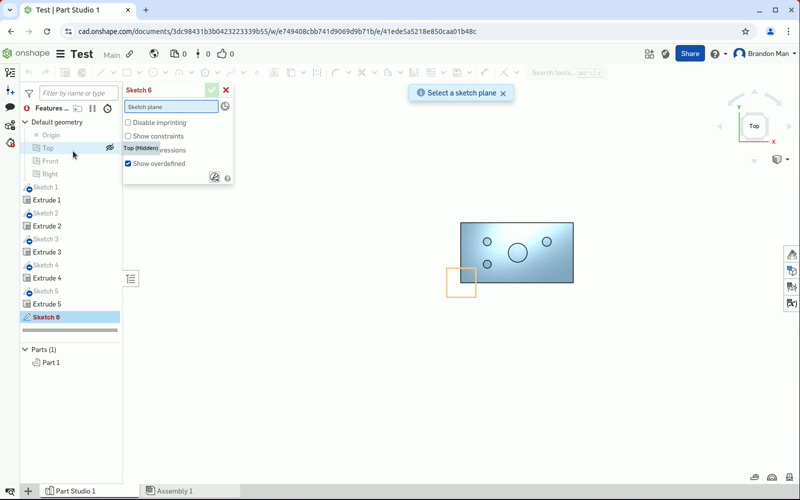
click(73, 150)
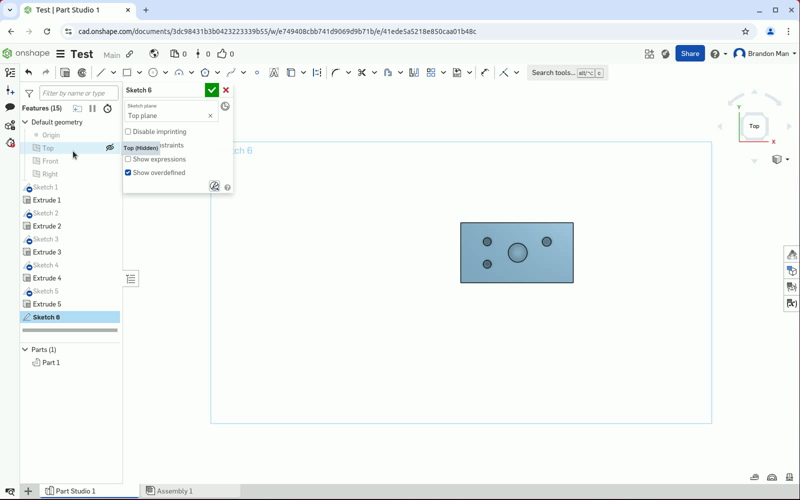
mouse_move(73, 352)
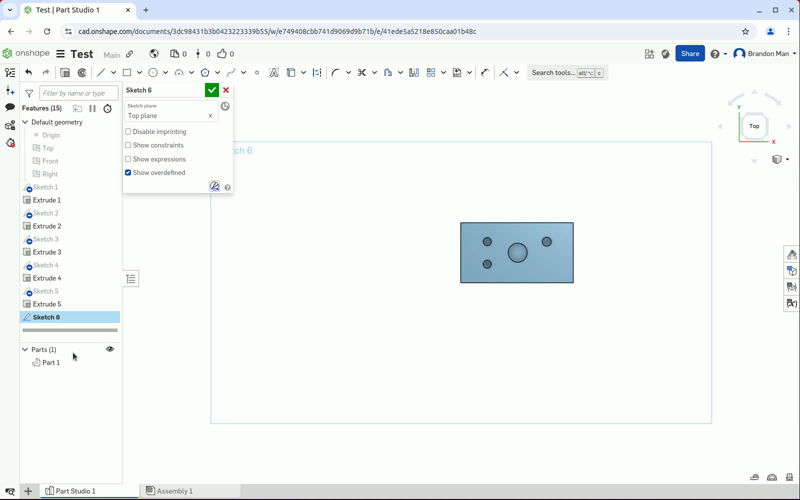
key(y)
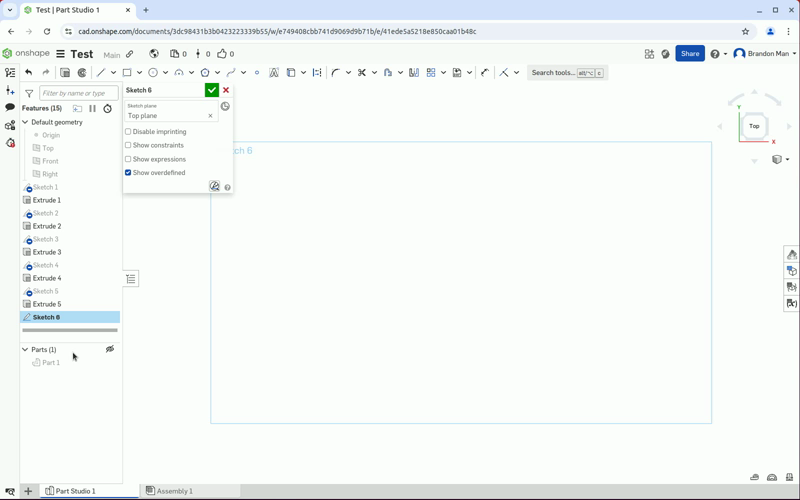
key(c)
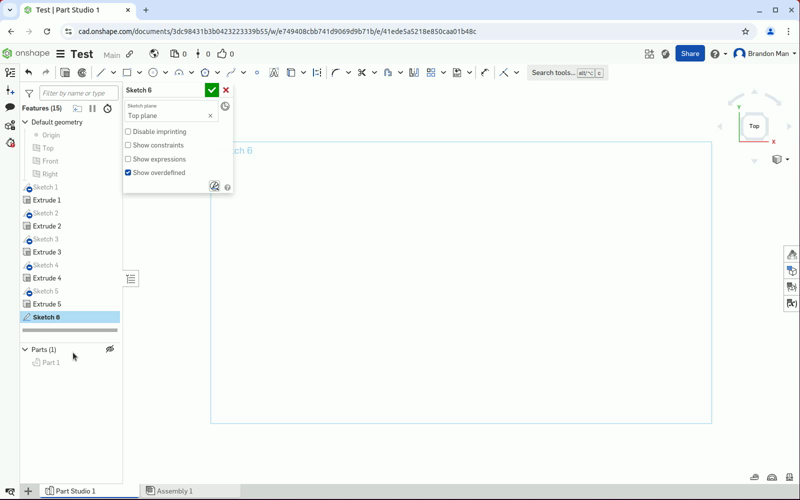
key_down(shift)
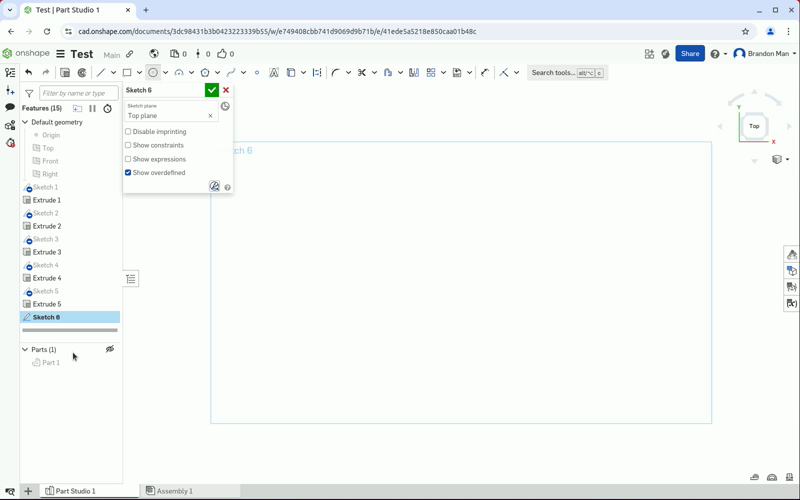
mouse_move(546, 264)
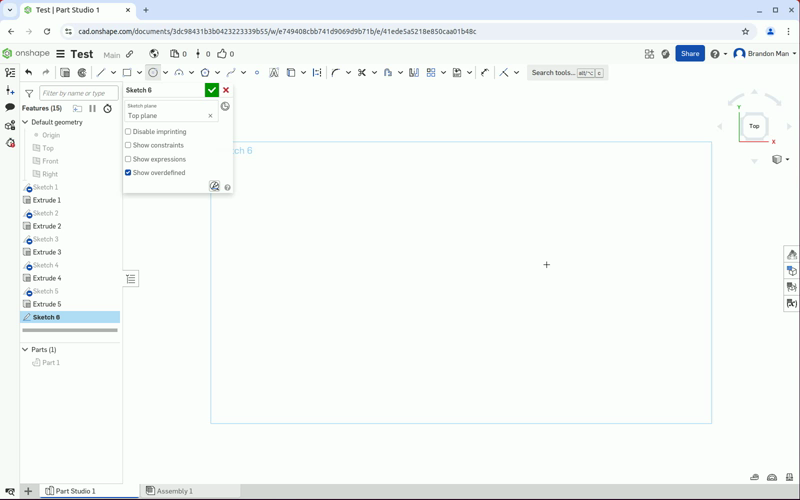
click(546, 264)
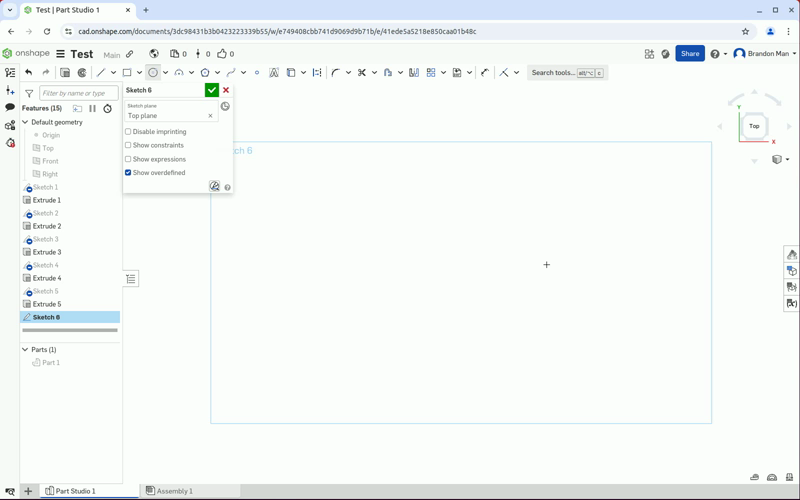
key_up(shift)
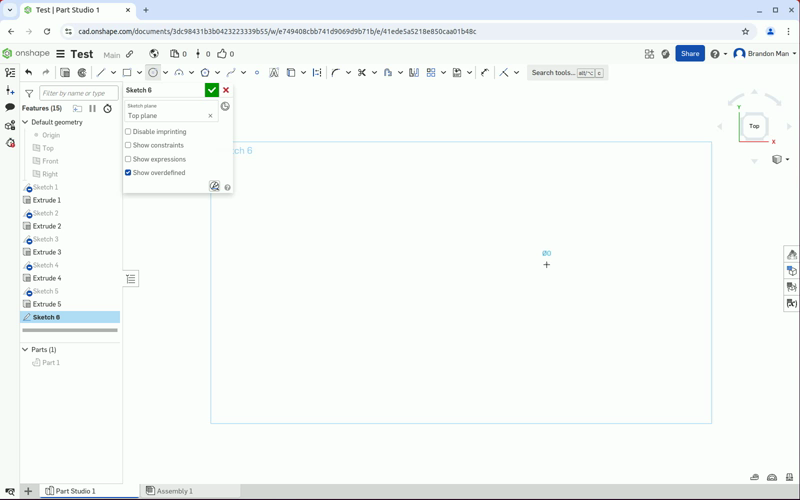
mouse_move(551, 264)
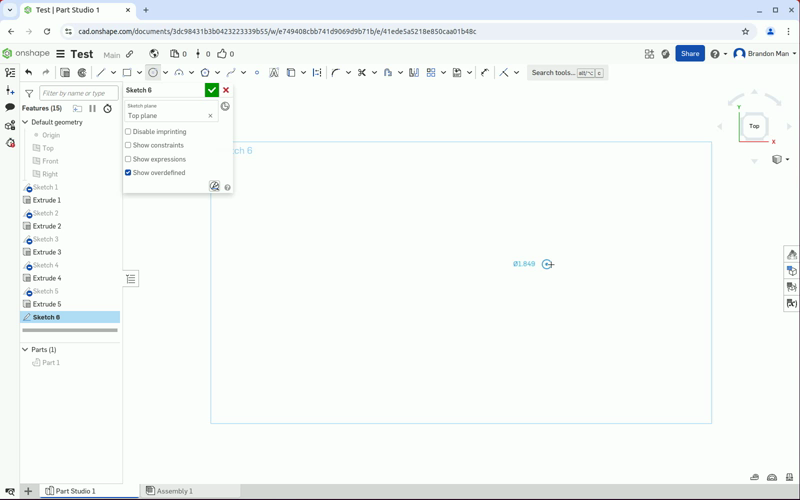
click(551, 264)
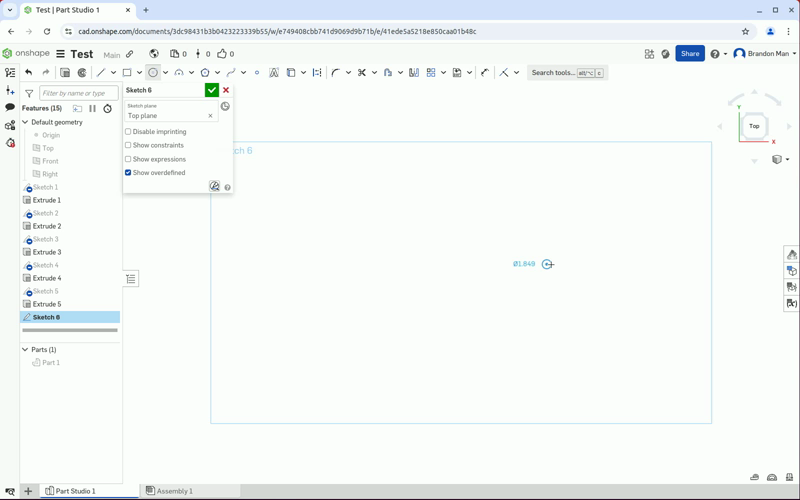
key(esc)
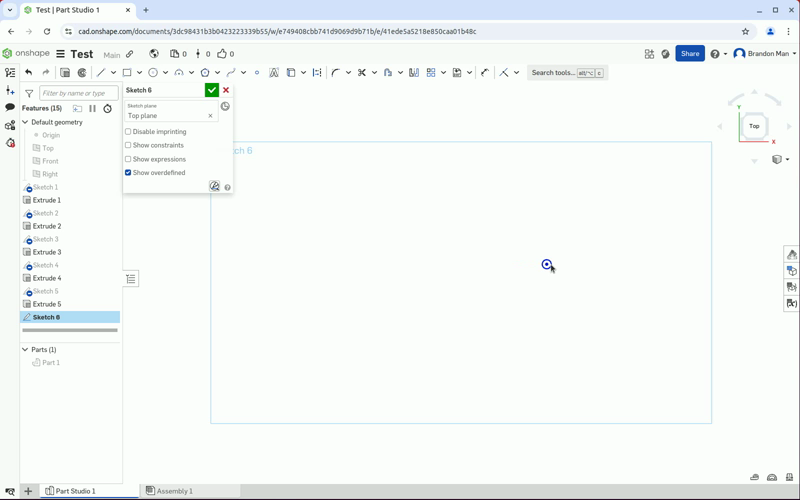
mouse_move(545, 260)
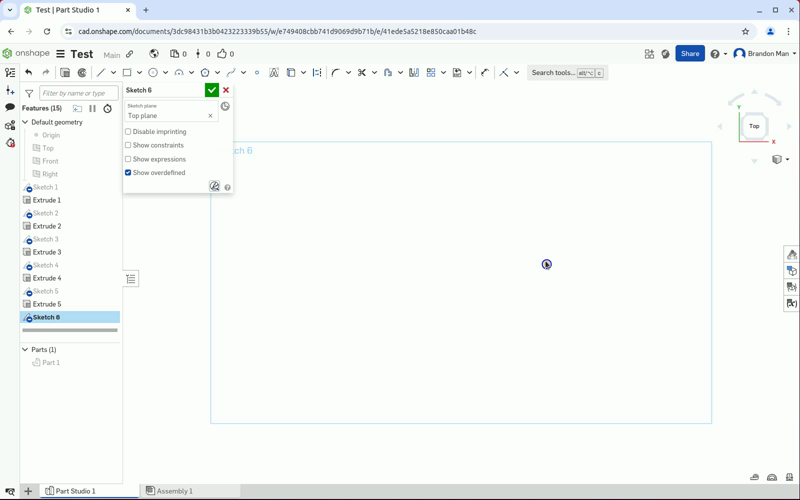
scroll(6)
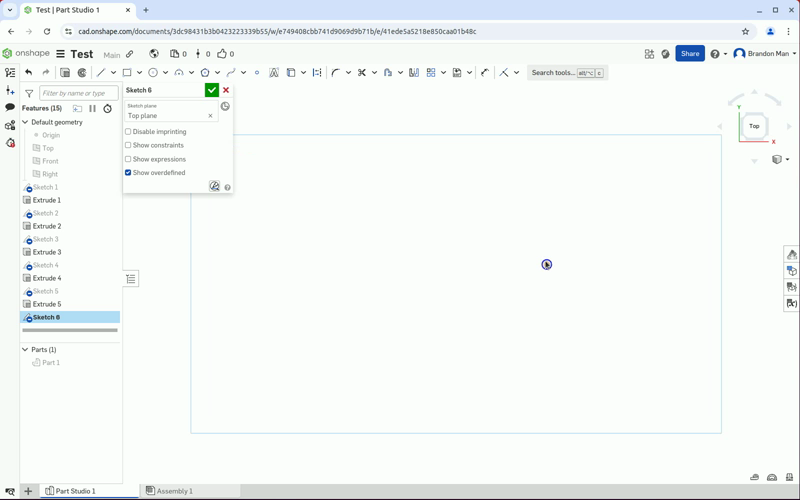
scroll(6)
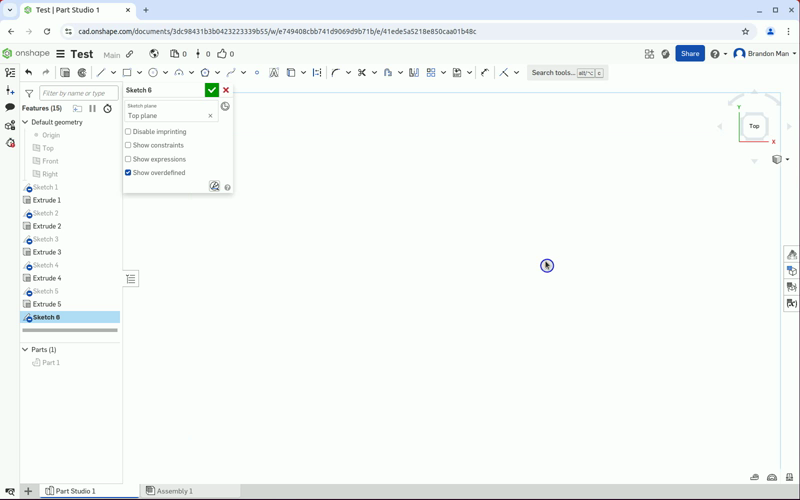
scroll(6)
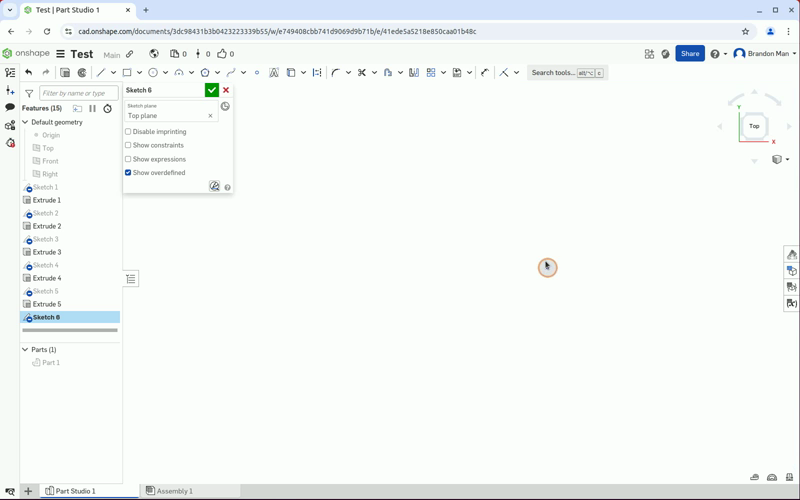
scroll(6)
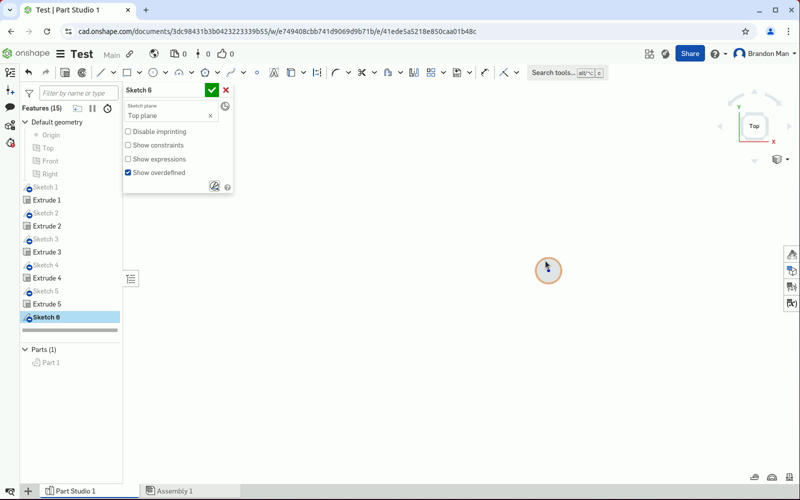
scroll(6)
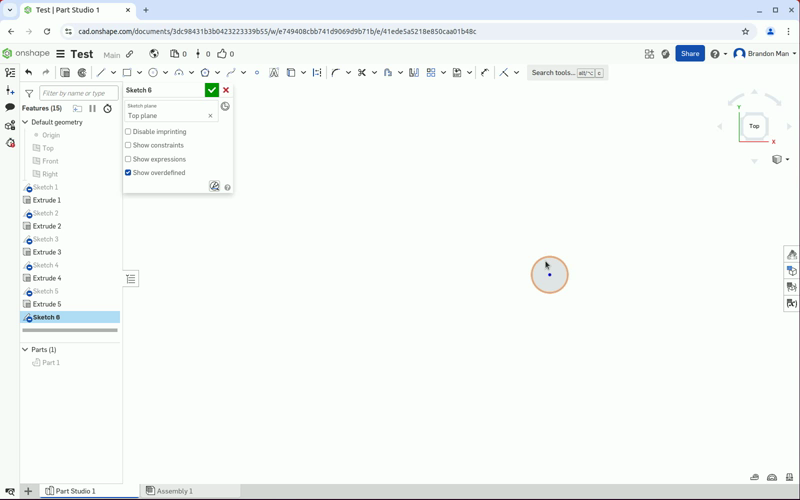
scroll(6)
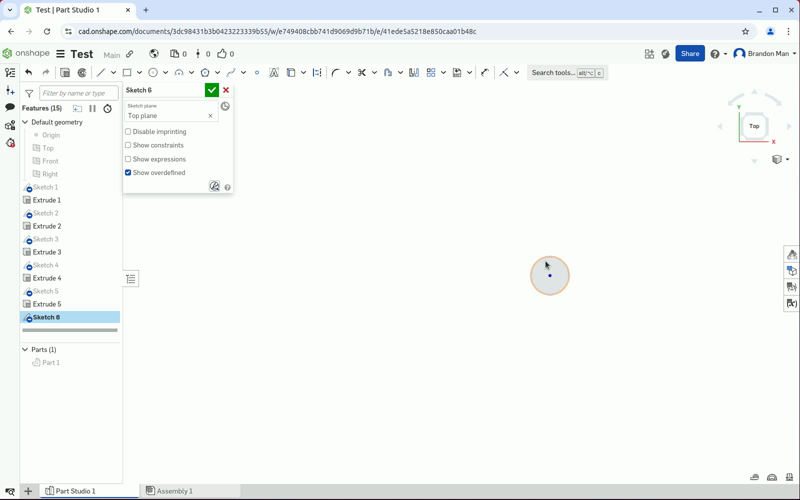
scroll(6)
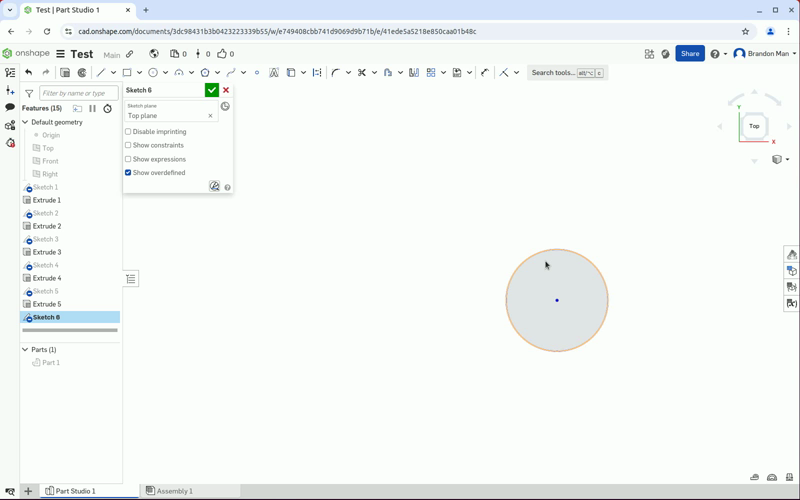
click(545, 260)
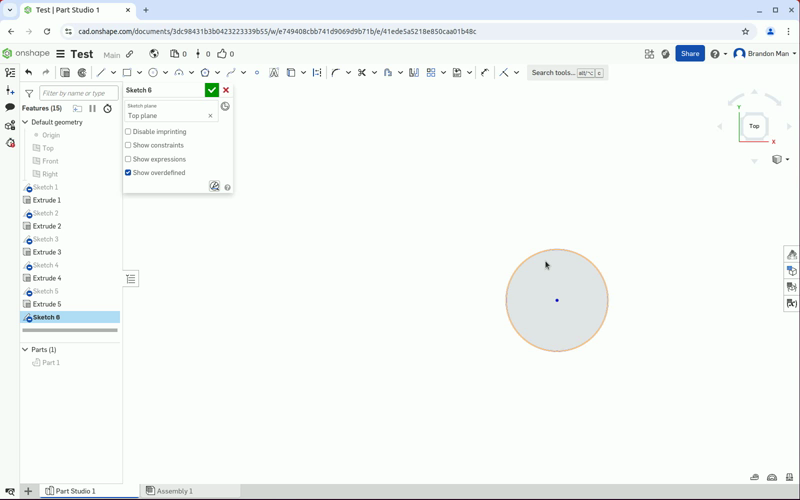
scroll(-6)
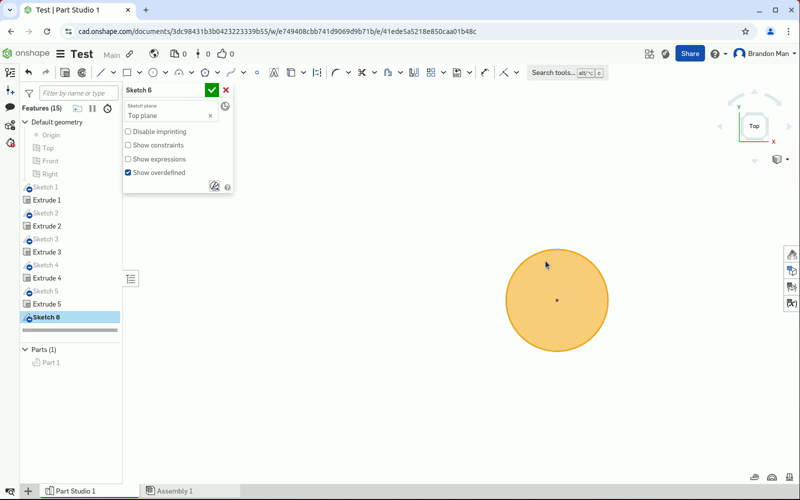
scroll(-6)
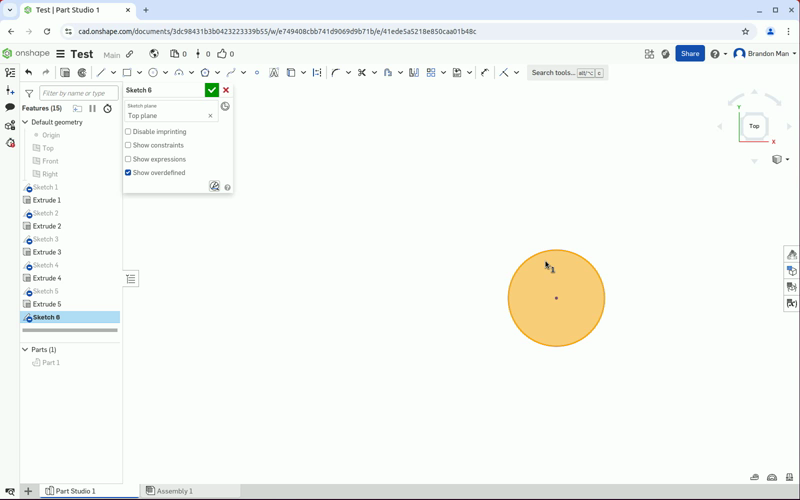
scroll(-6)
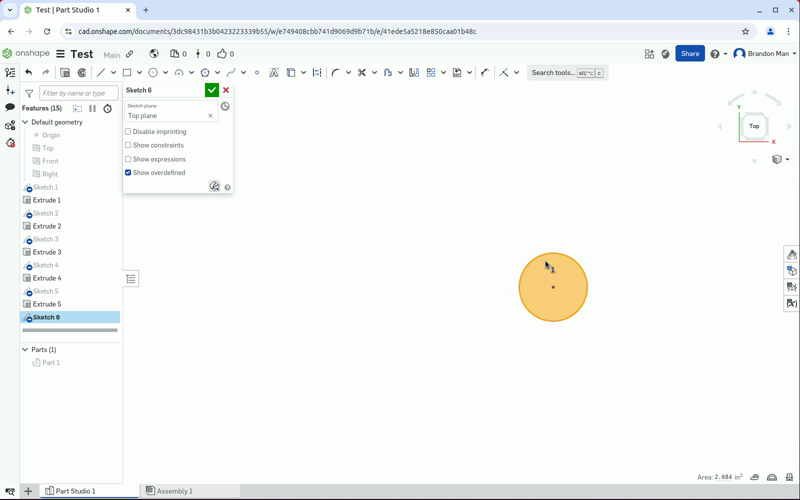
scroll(-6)
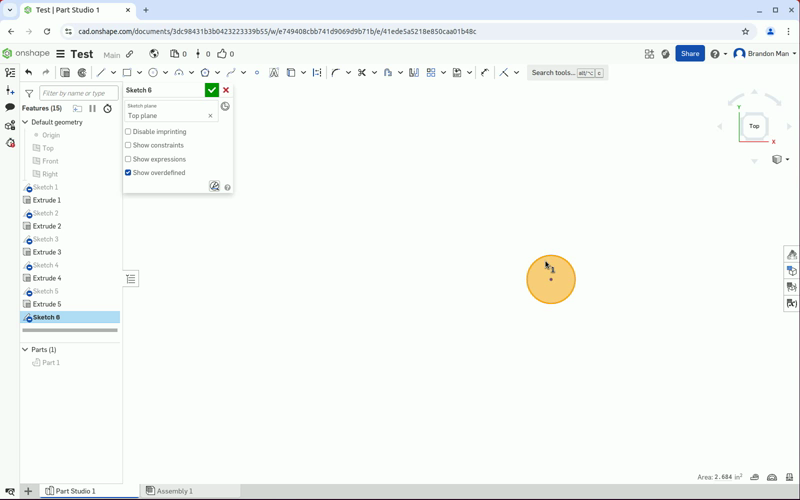
scroll(-6)
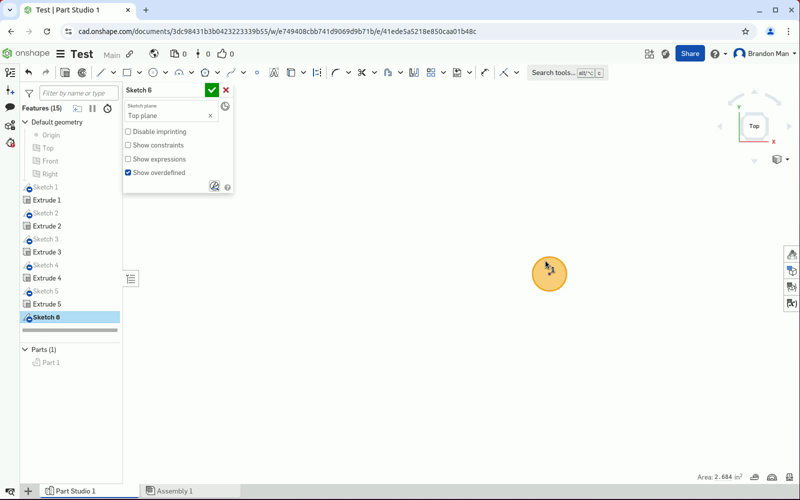
scroll(-6)
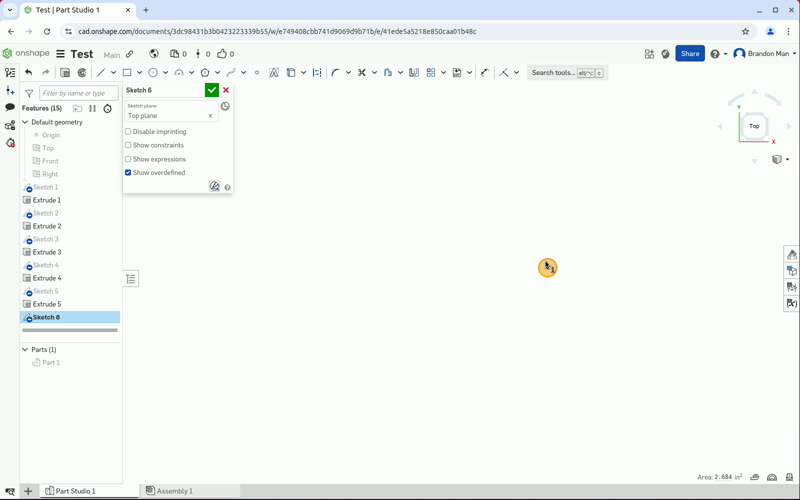
scroll(-6)
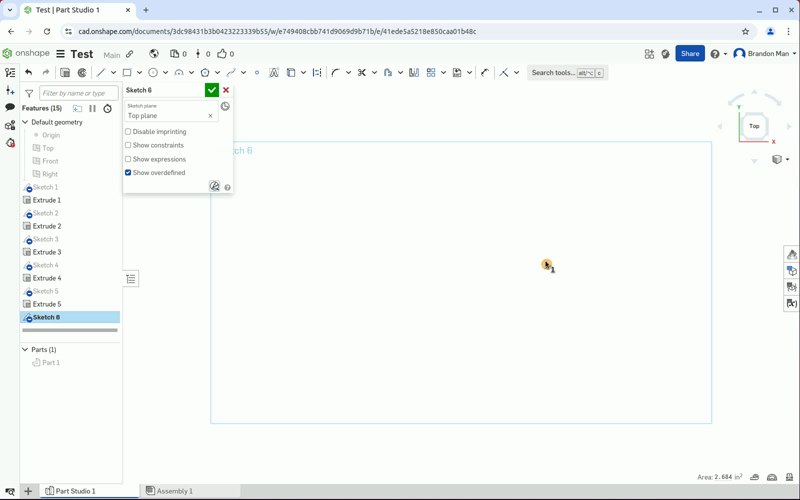
mouse_move(73, 352)
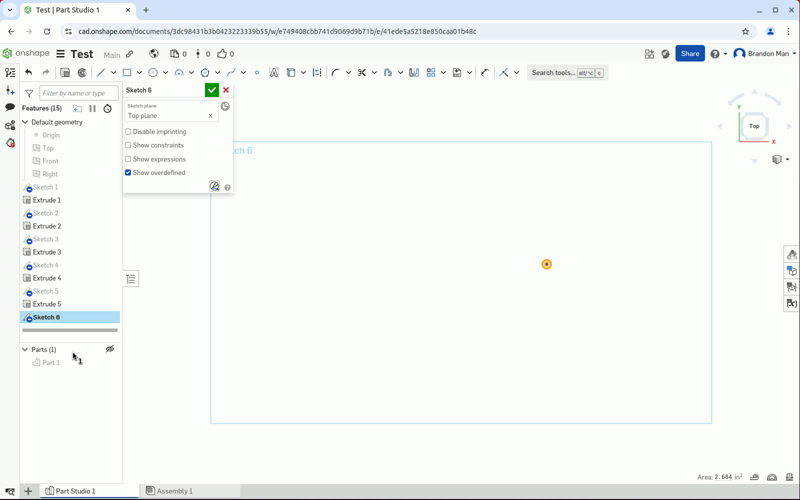
key(shift+y)
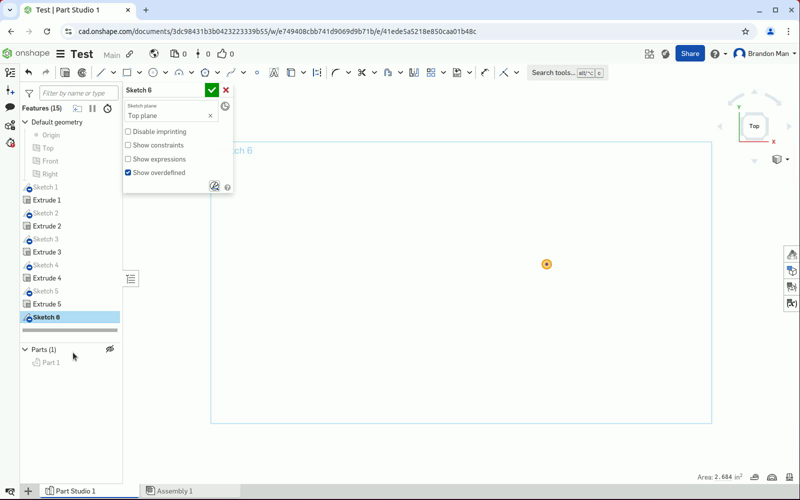
key(shift+e)
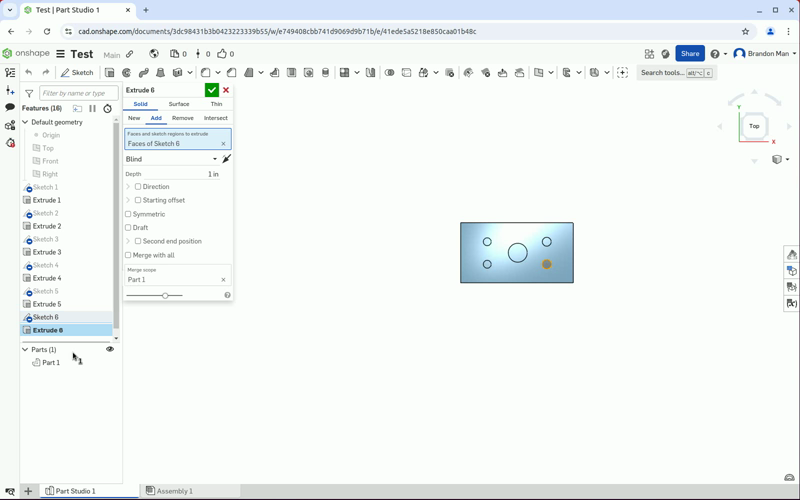
mouse_move(143, 106)
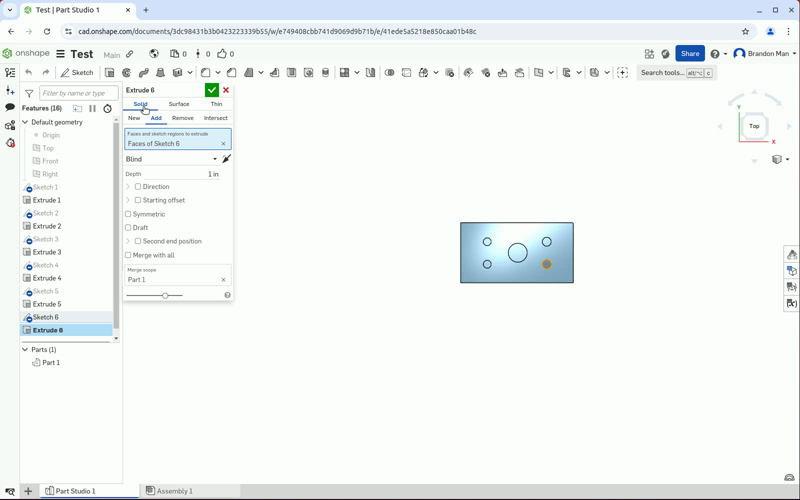
click(143, 106)
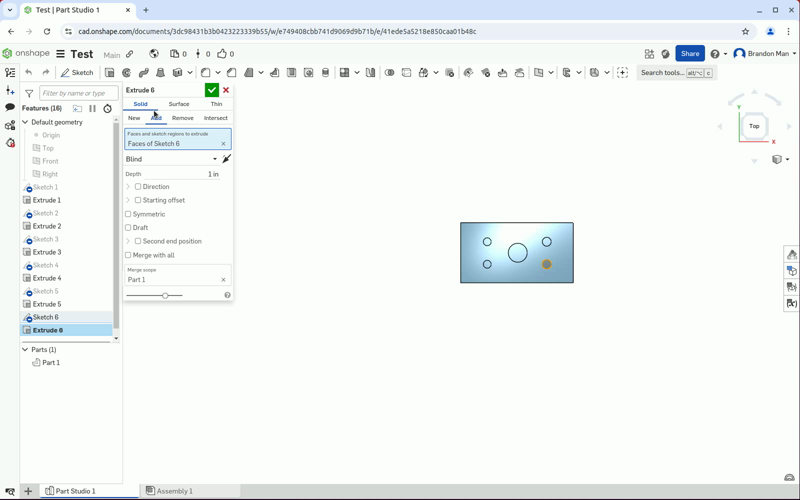
mouse_move(186, 120)
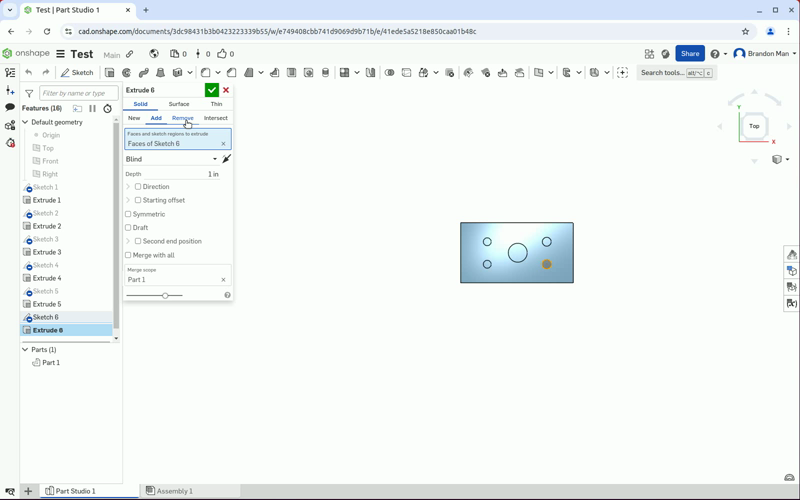
click(186, 120)
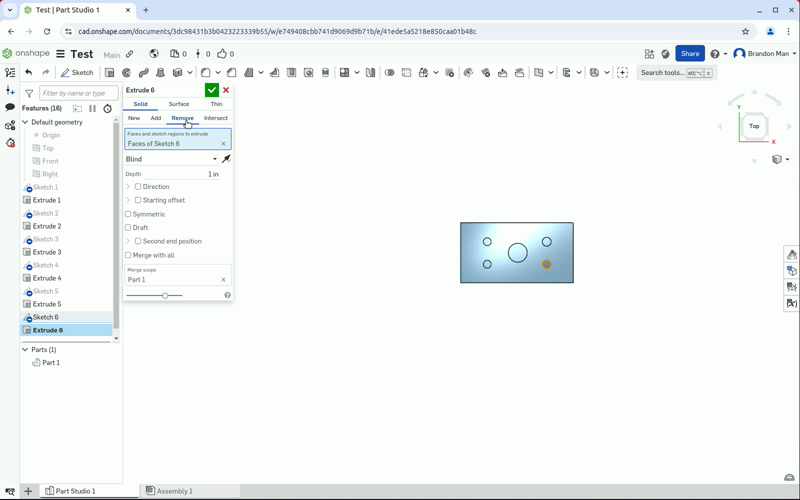
key(tab, 4)
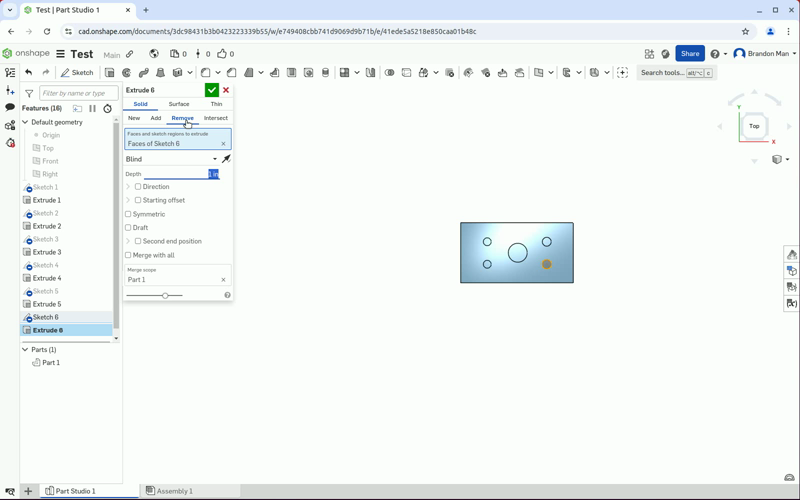
text(1.444)
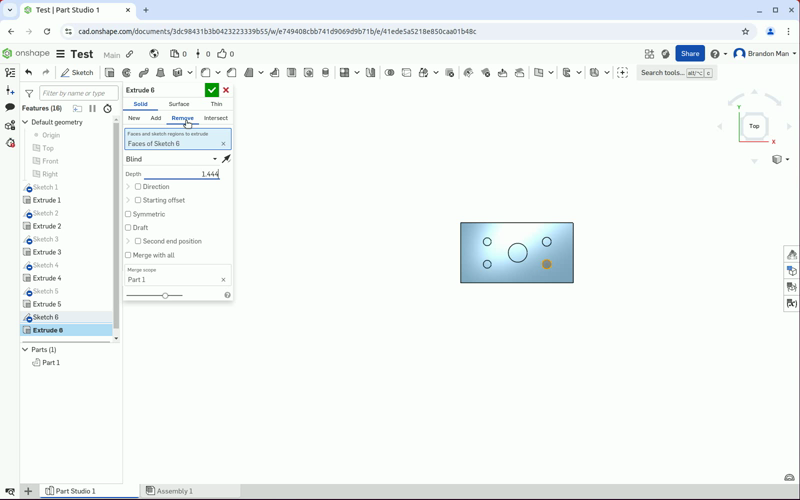
key(tab, 6)
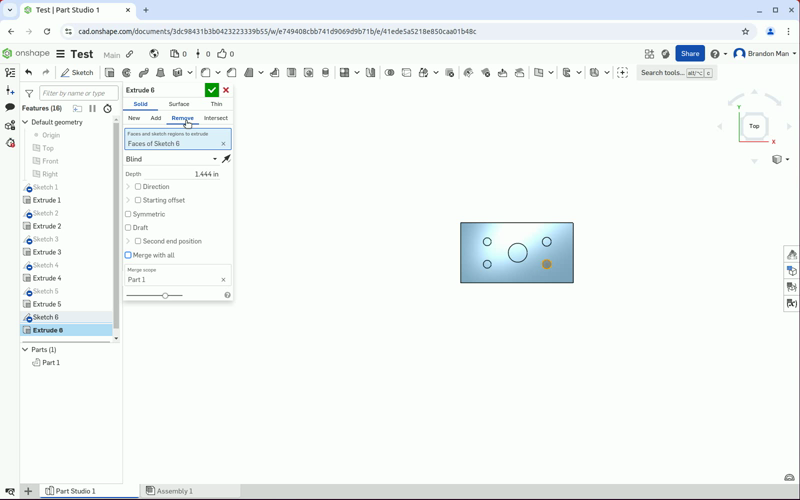
key(space)
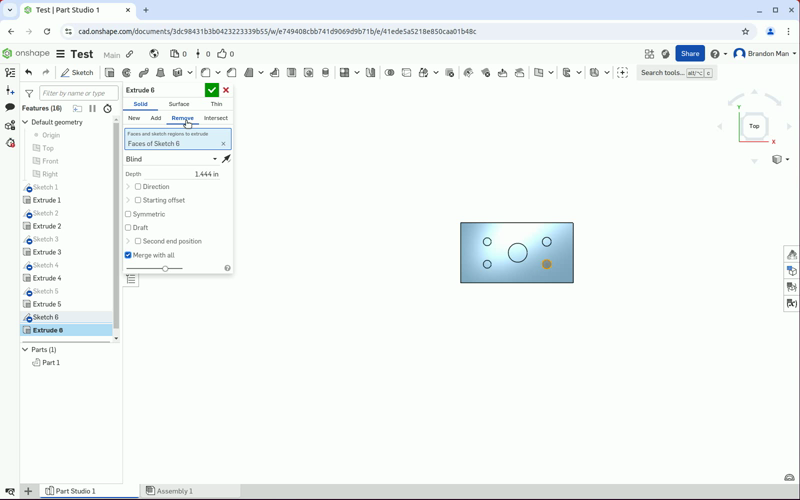
key(enter)
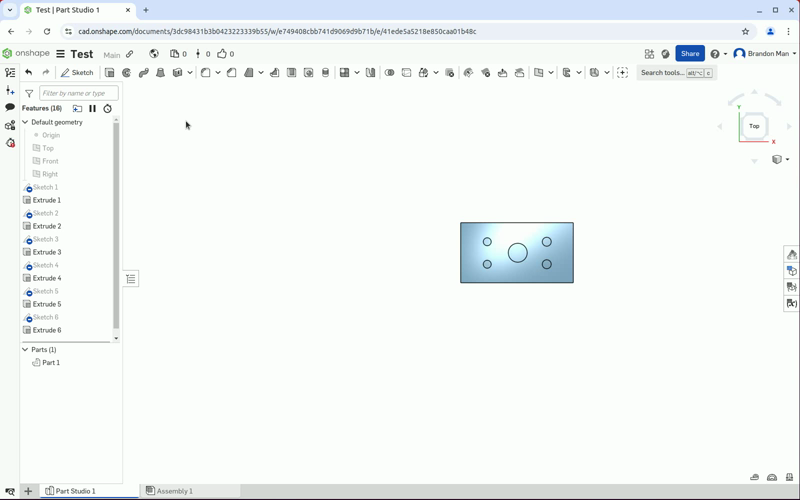
key(shift+h)
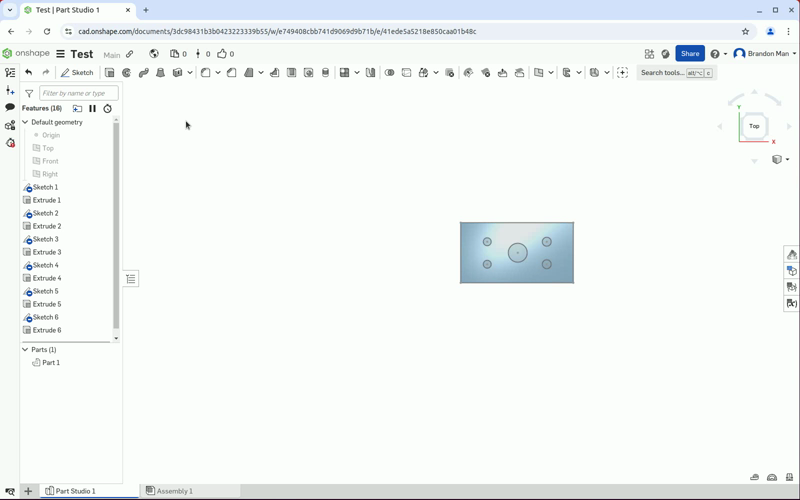
key(shift+h)
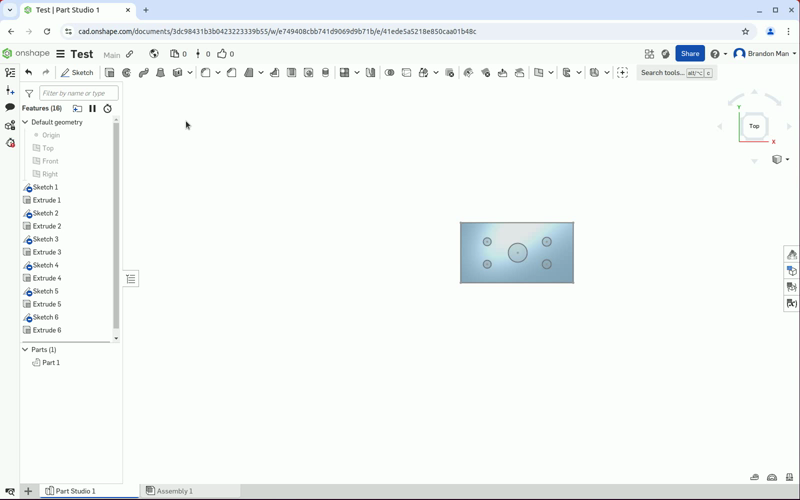
key(shift+7)
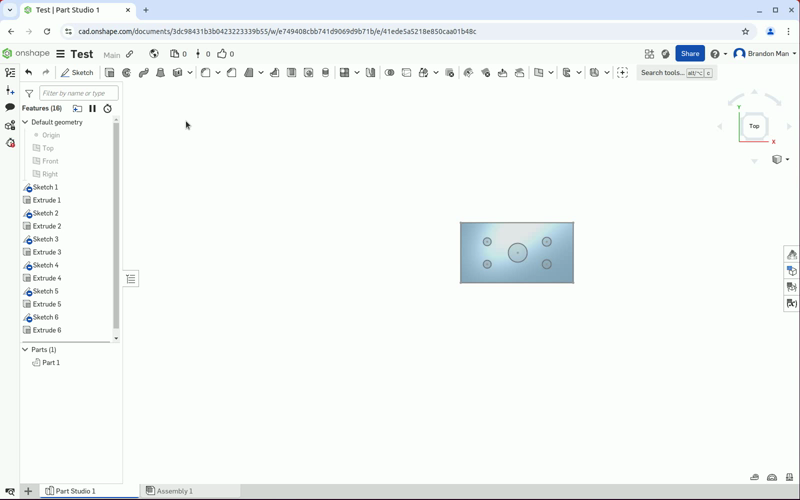
key(up, 3)
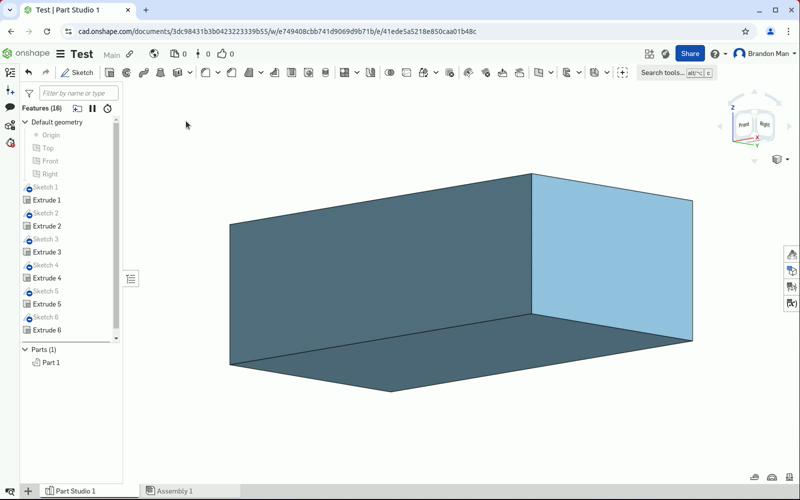
key(left, 3)
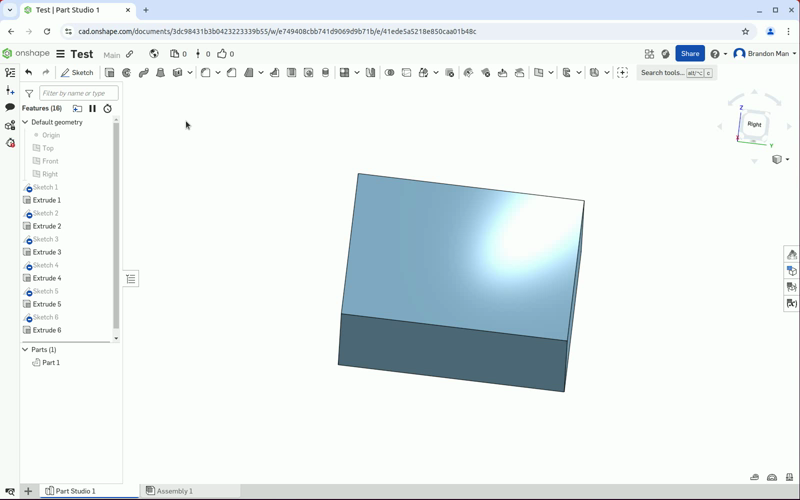
key(right, 3)
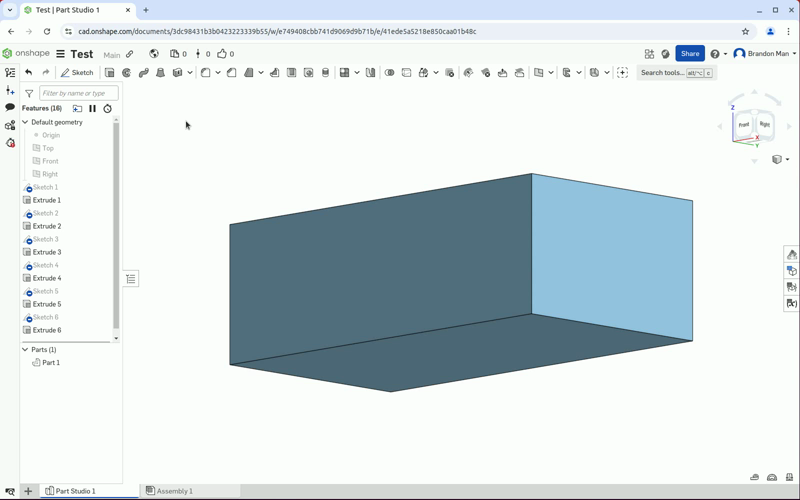
key(down, 3)
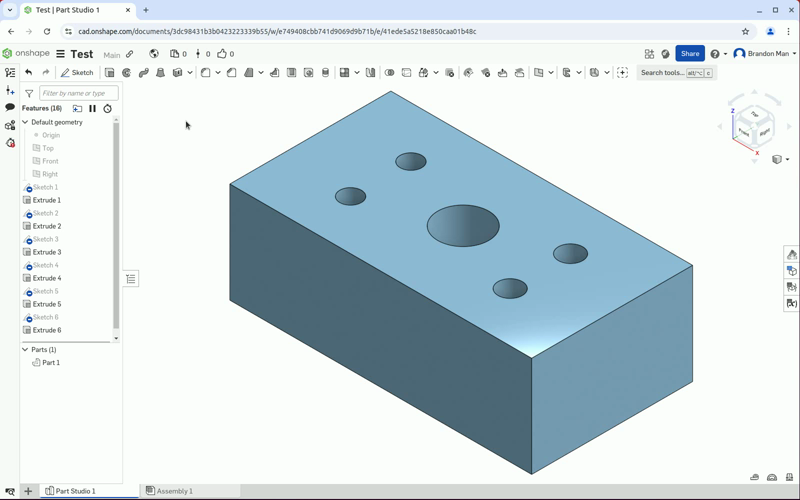
mouse_move(69, 189)
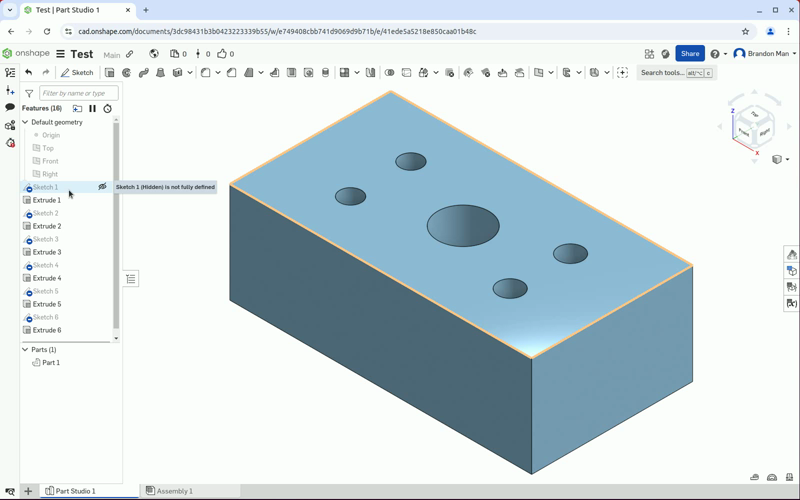
click(69, 189)